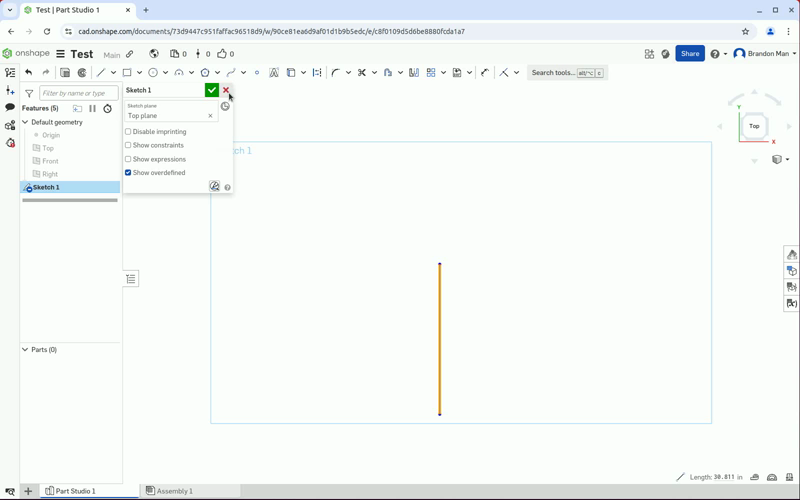
key(shift+h)
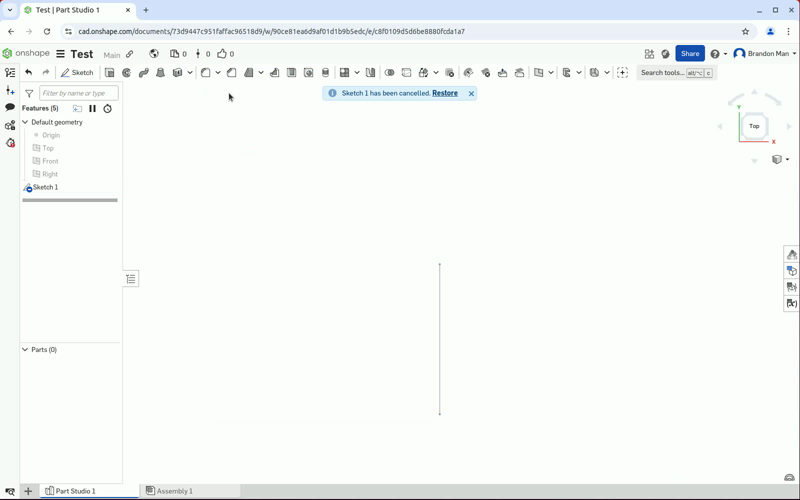
key(shift+s)
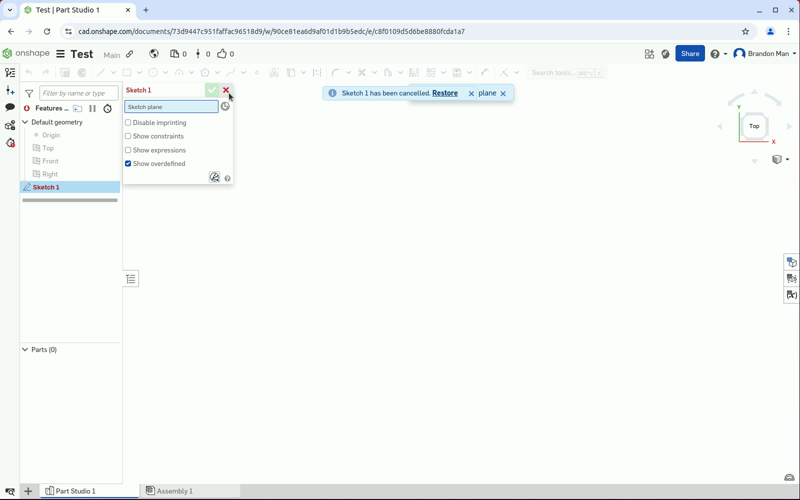
mouse_move(73, 150)
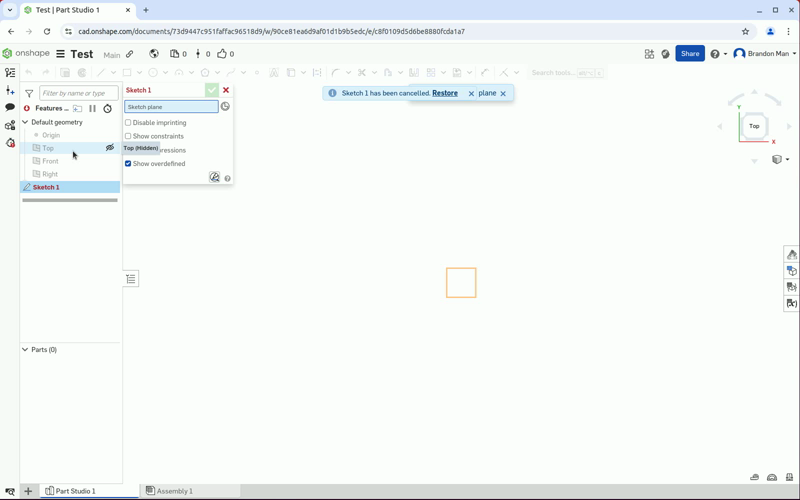
click(73, 150)
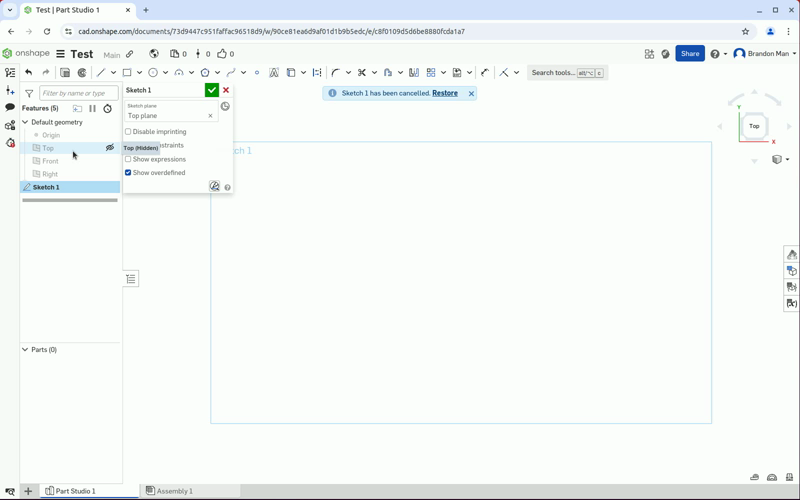
mouse_move(73, 352)
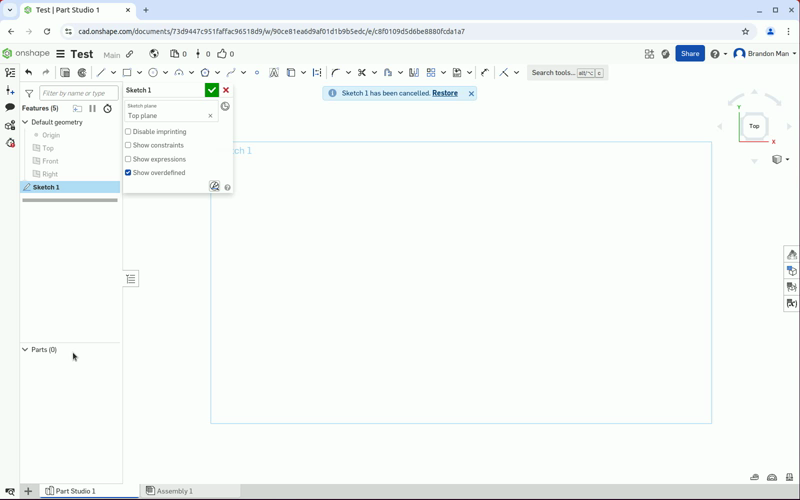
key(y)
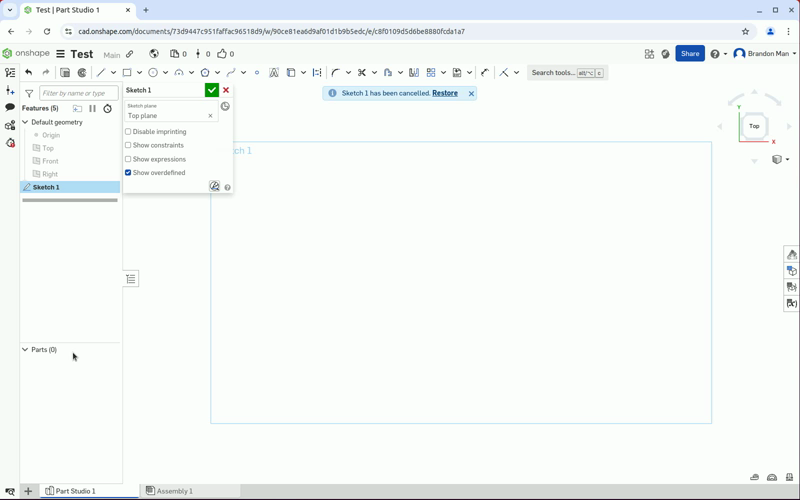
key(a)
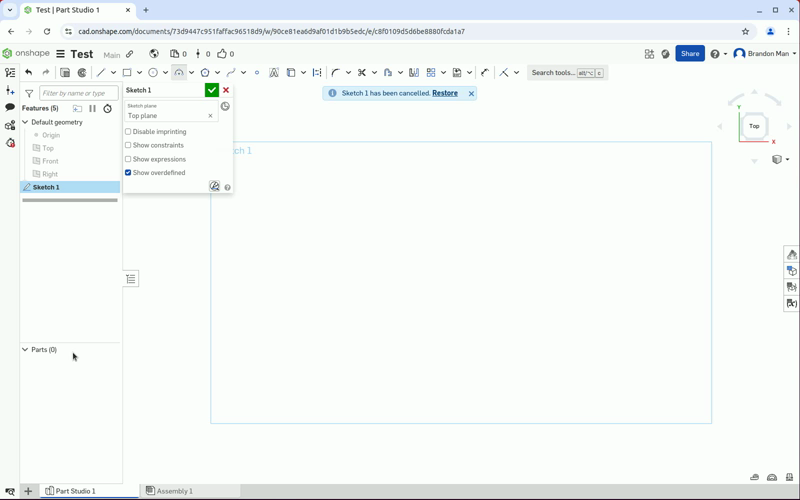
key_down(shift)
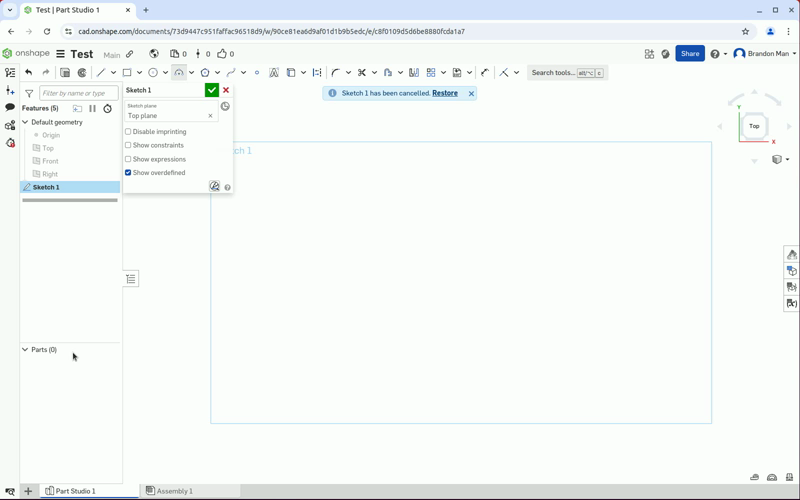
mouse_move(460, 343)
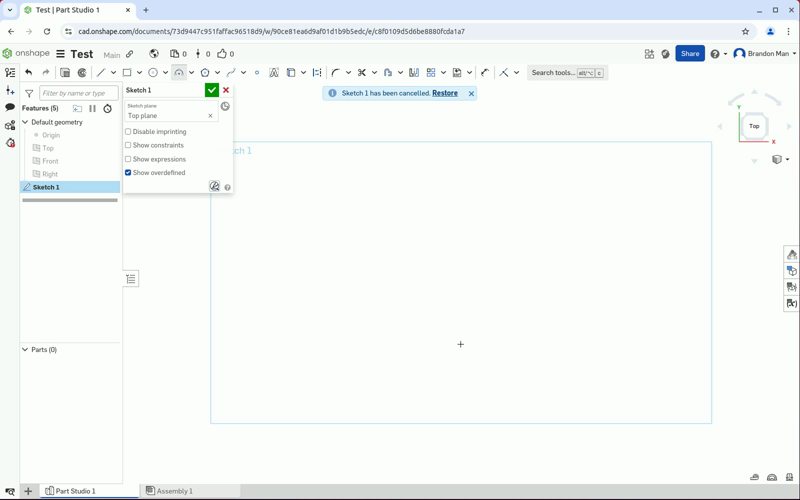
click(460, 343)
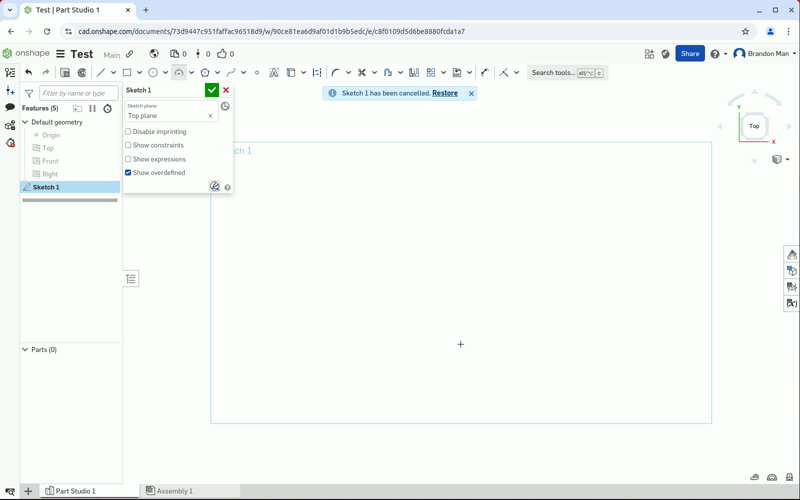
key_up(shift)
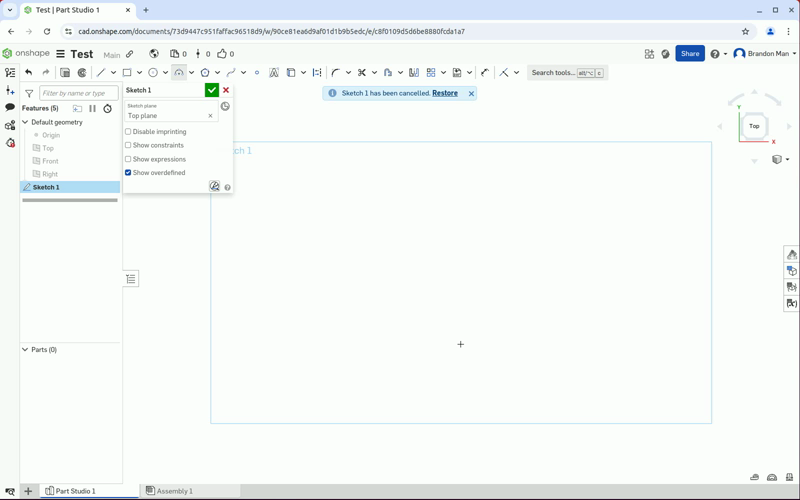
key_down(shift)
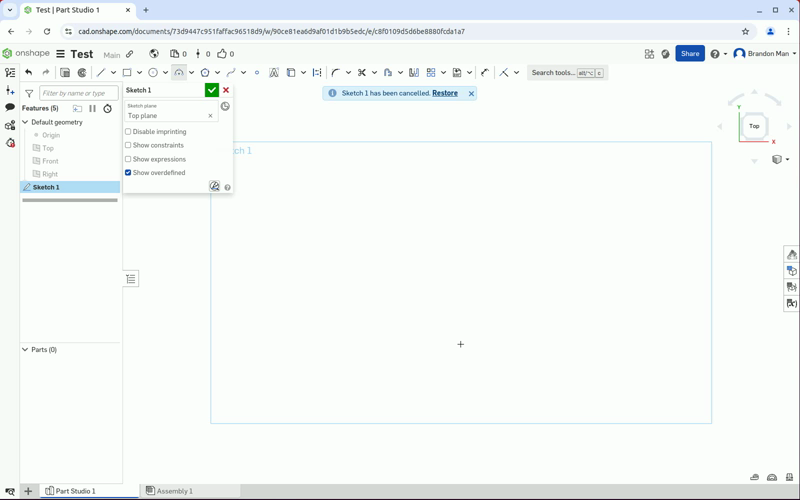
mouse_move(460, 282)
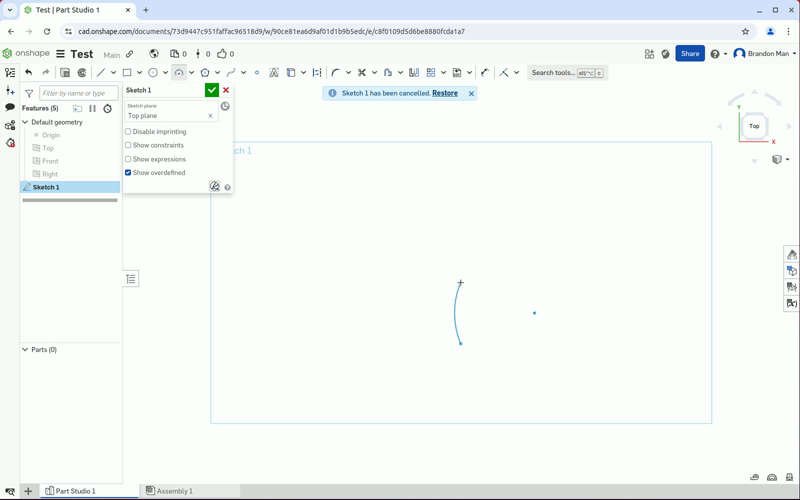
click(460, 282)
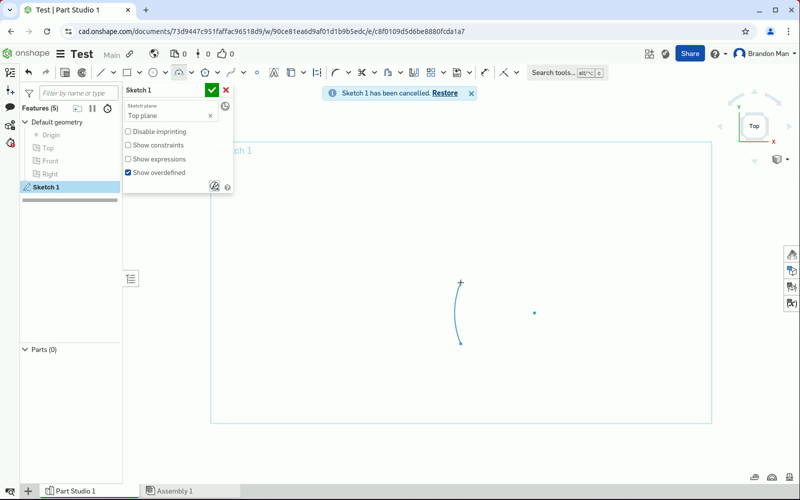
mouse_move(491, 313)
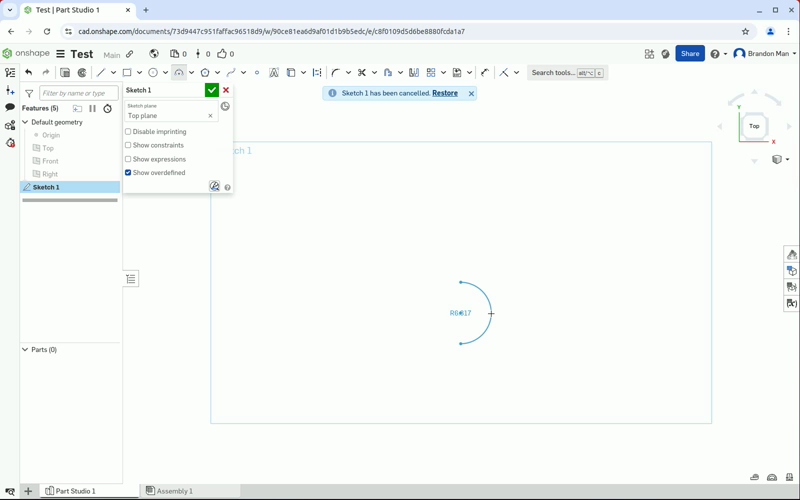
click(491, 313)
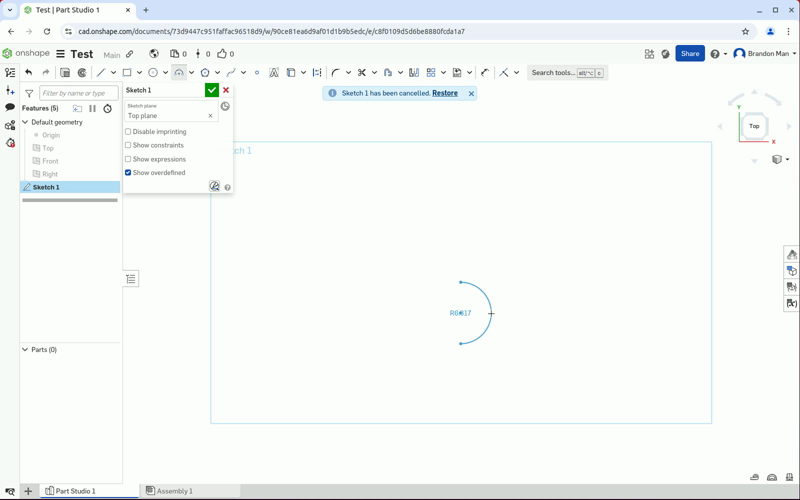
key_up(shift)
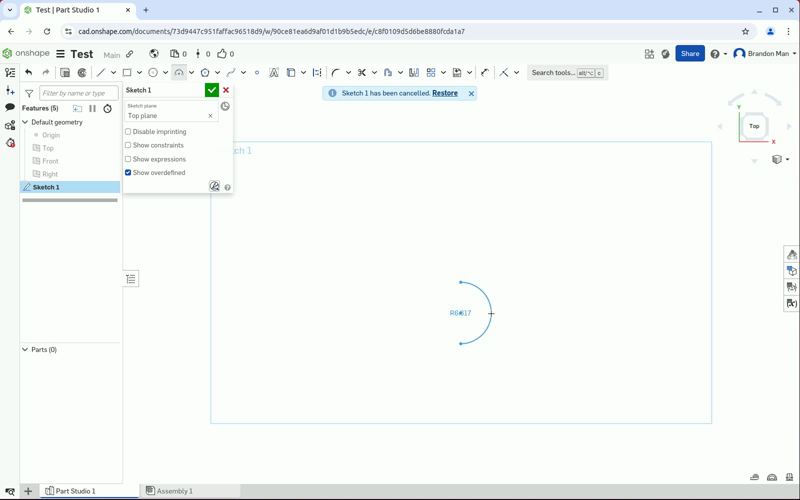
key(esc)
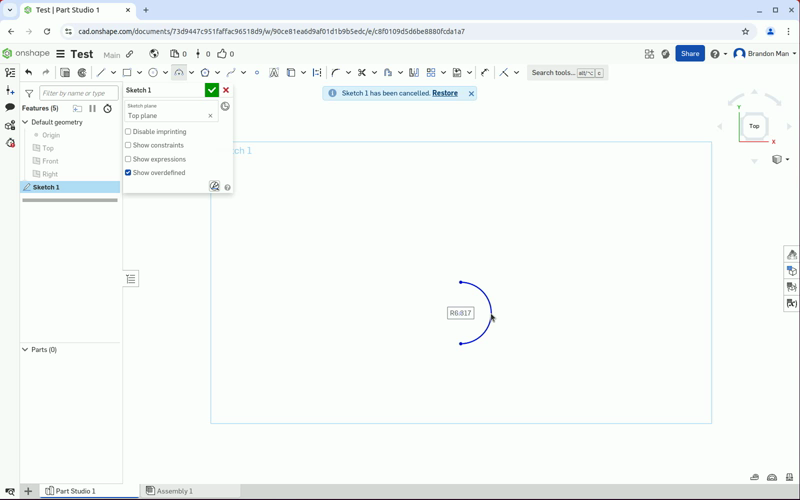
key(l)
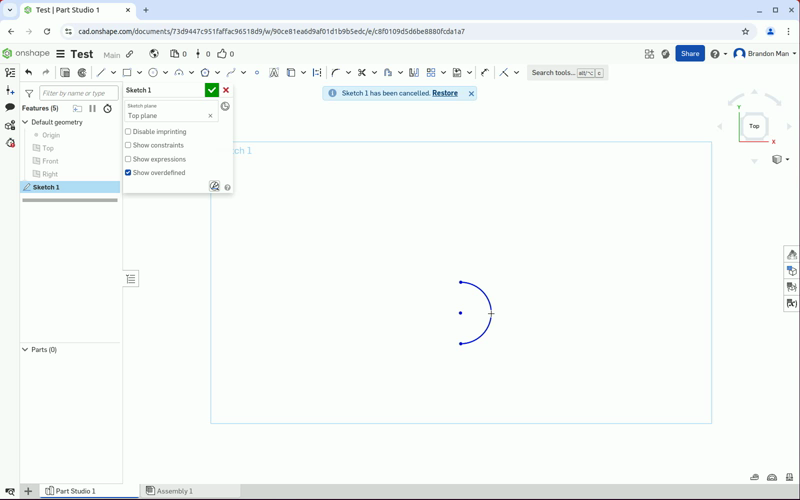
mouse_move(460, 282)
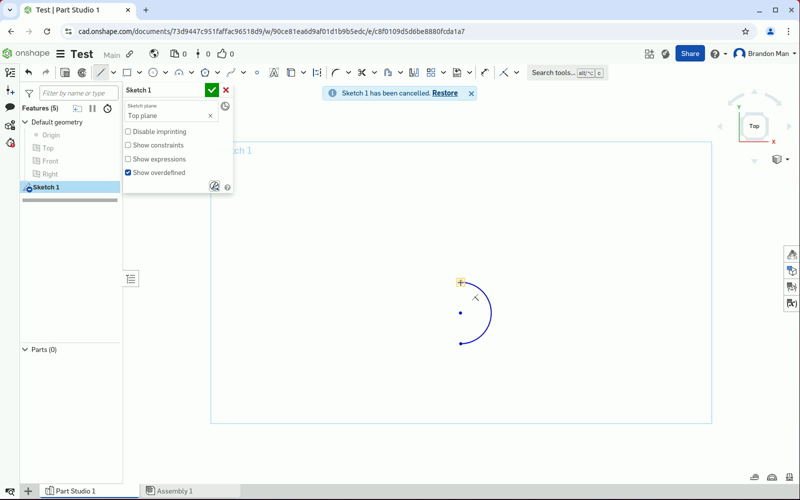
click(460, 282)
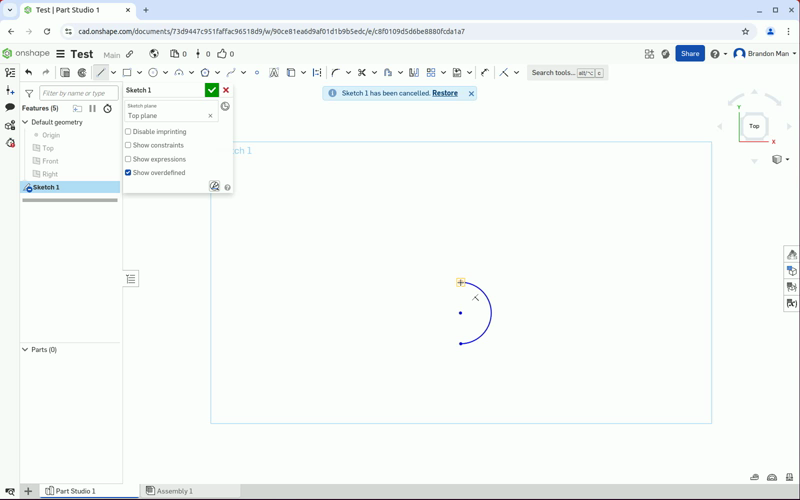
key_down(shift)
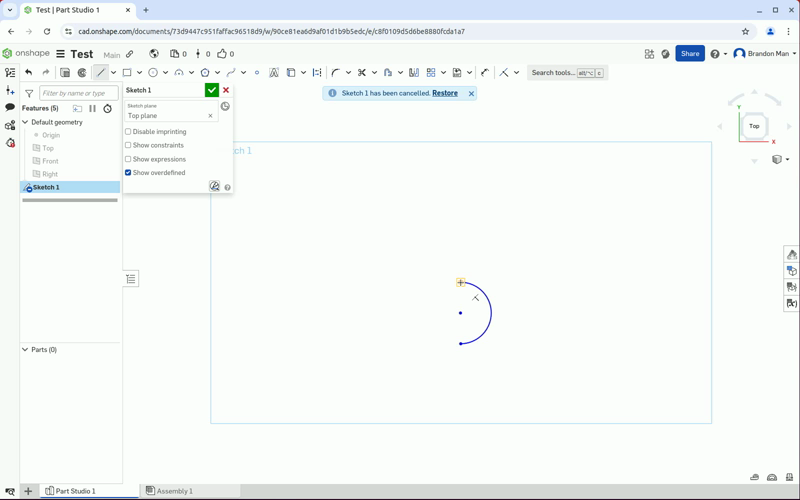
mouse_move(490, 282)
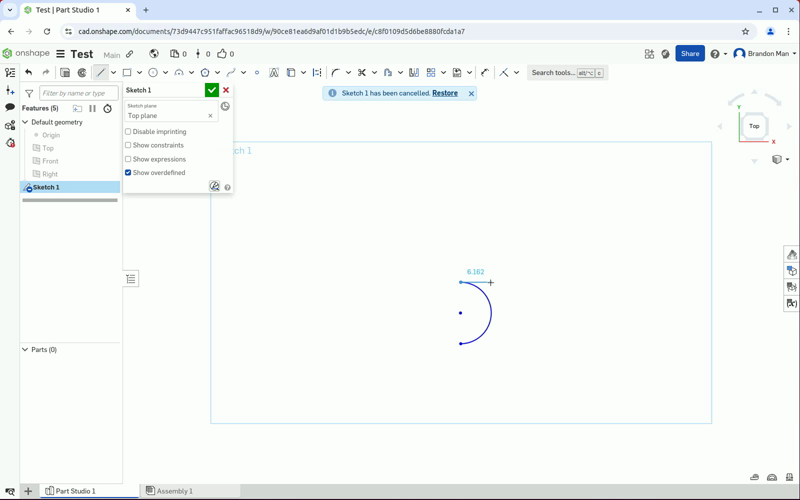
mouse_move(460, 297)
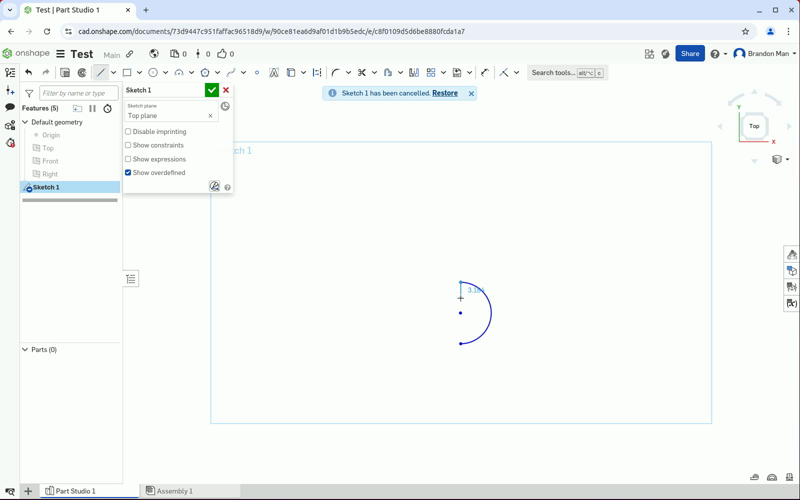
click(460, 297)
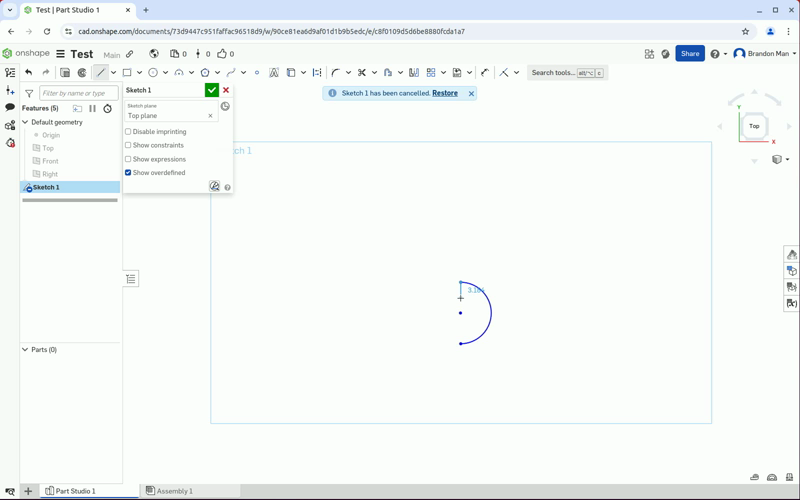
key_up(shift)
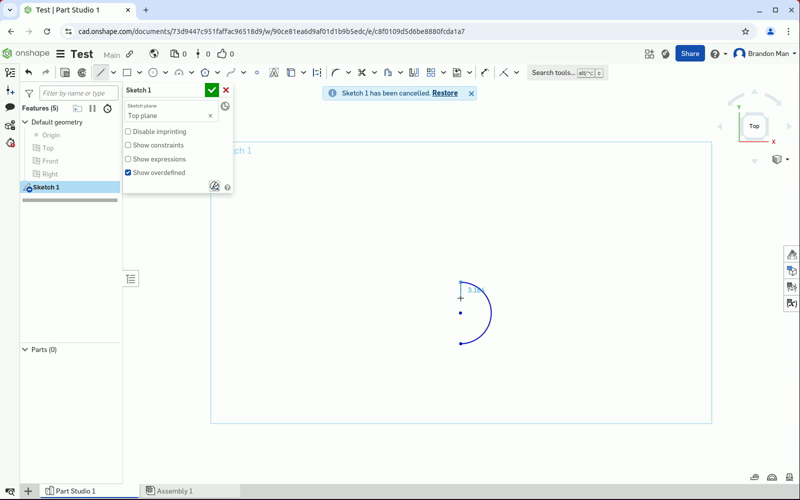
key(esc)
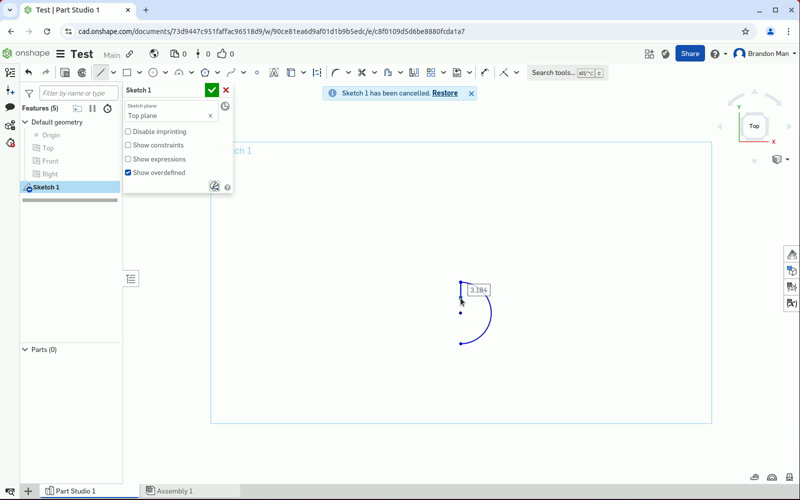
key(a)
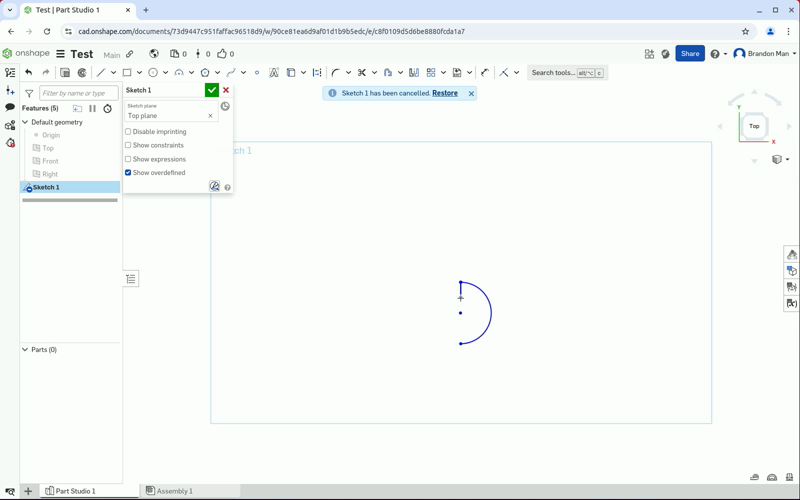
mouse_move(460, 297)
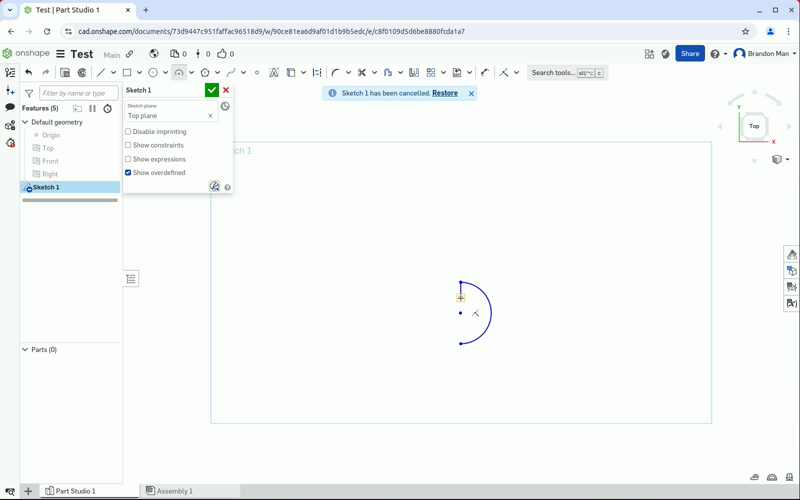
click(460, 297)
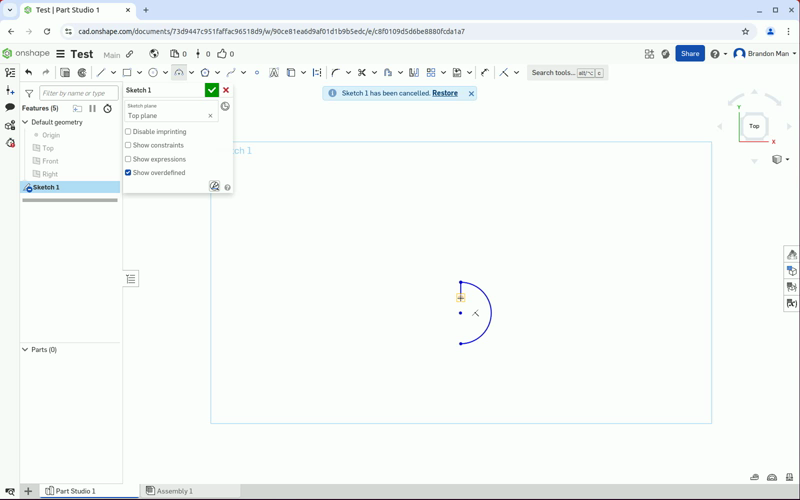
key_down(shift)
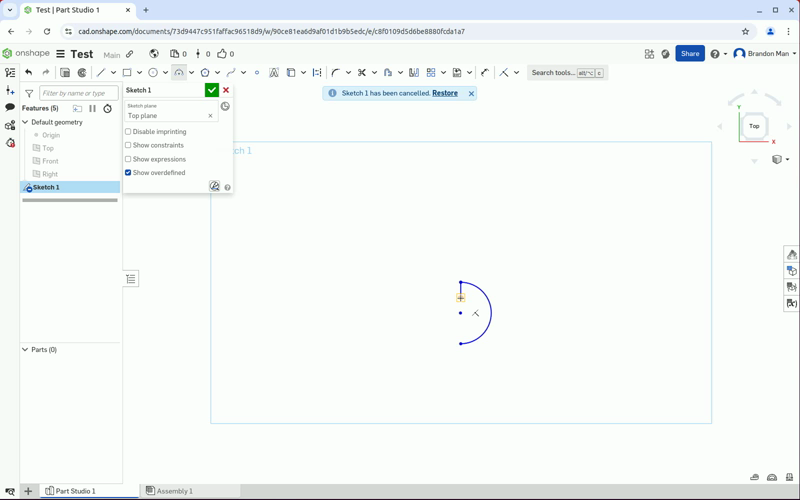
mouse_move(460, 308)
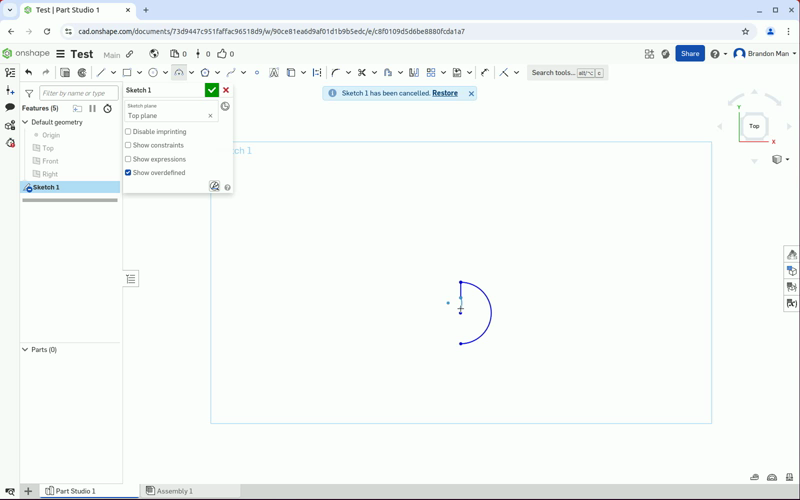
click(460, 308)
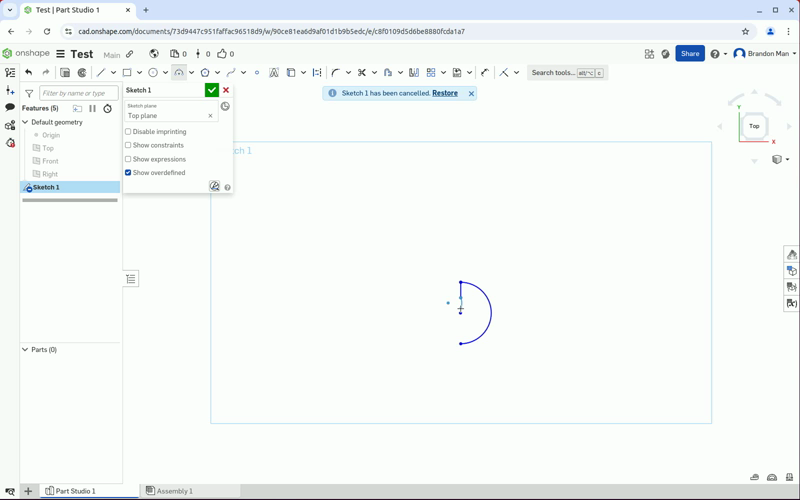
mouse_move(465, 303)
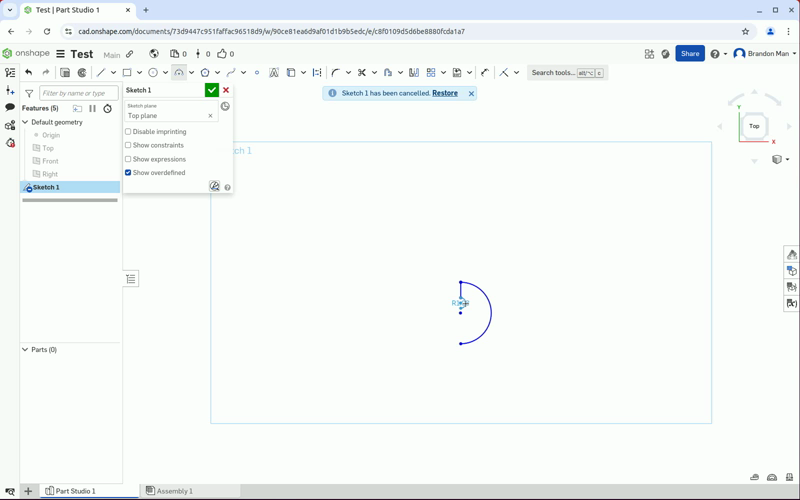
click(465, 303)
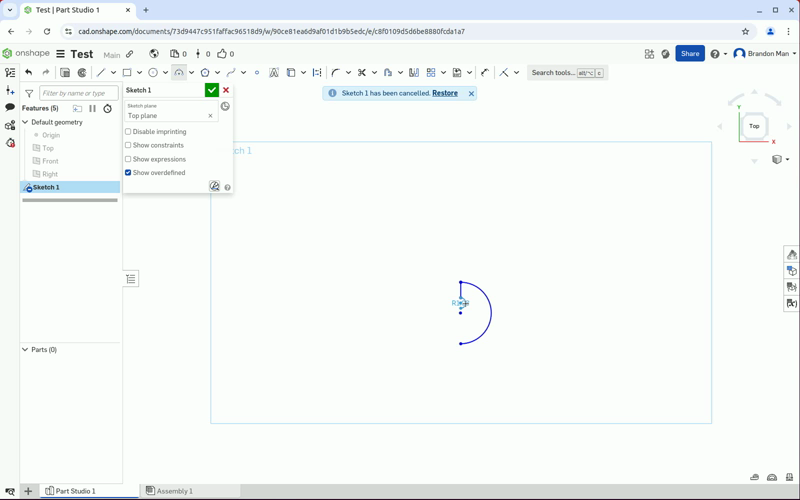
key_up(shift)
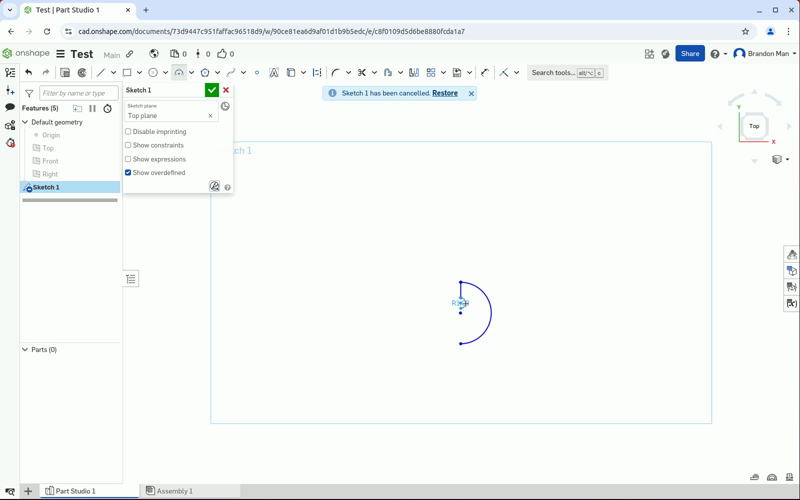
key(esc)
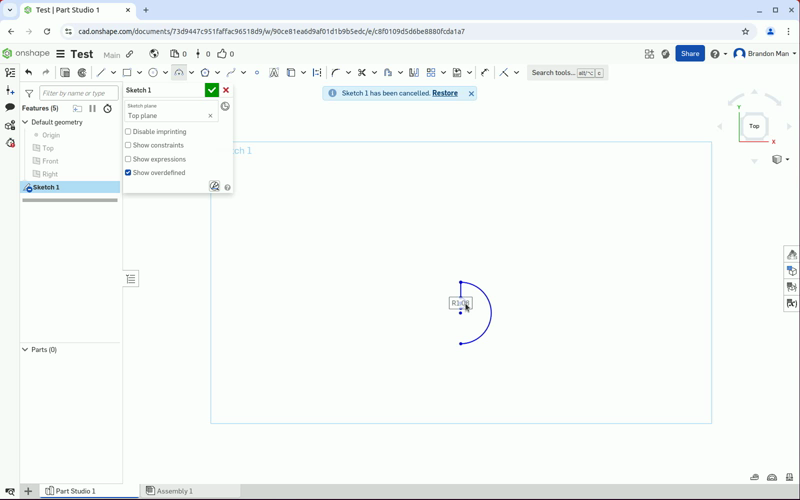
key(l)
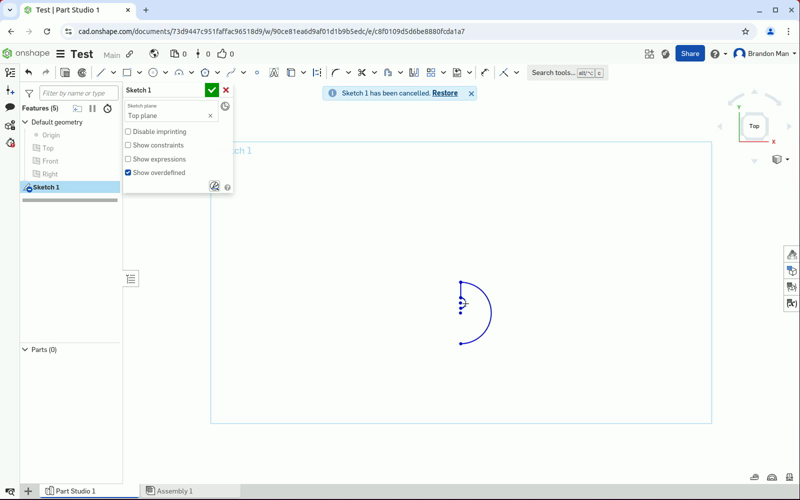
mouse_move(460, 308)
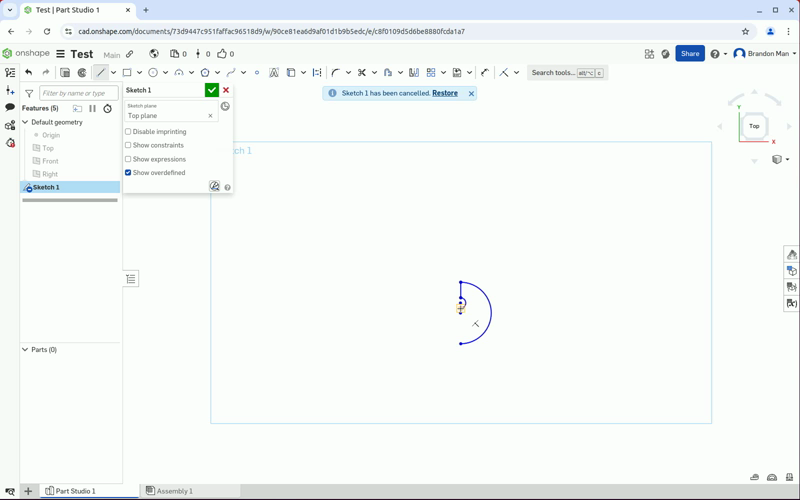
click(460, 308)
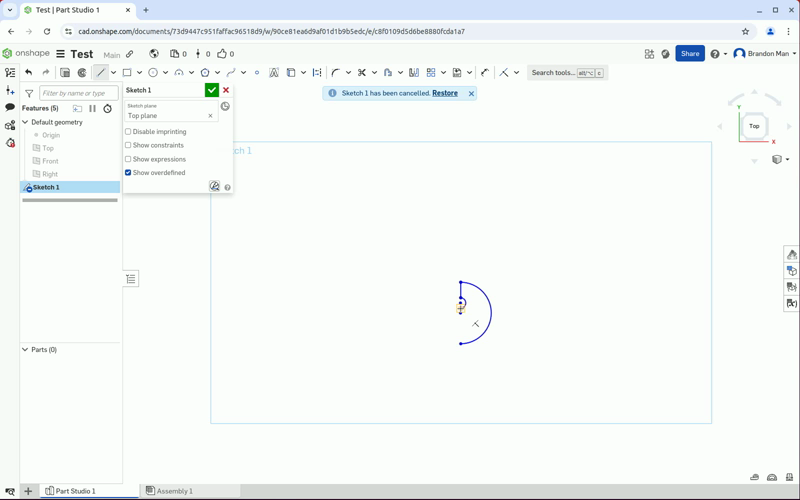
key_down(shift)
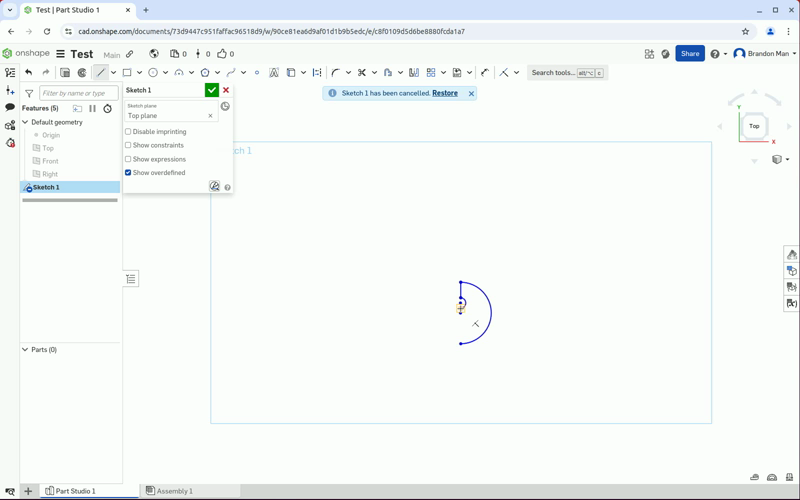
mouse_move(490, 308)
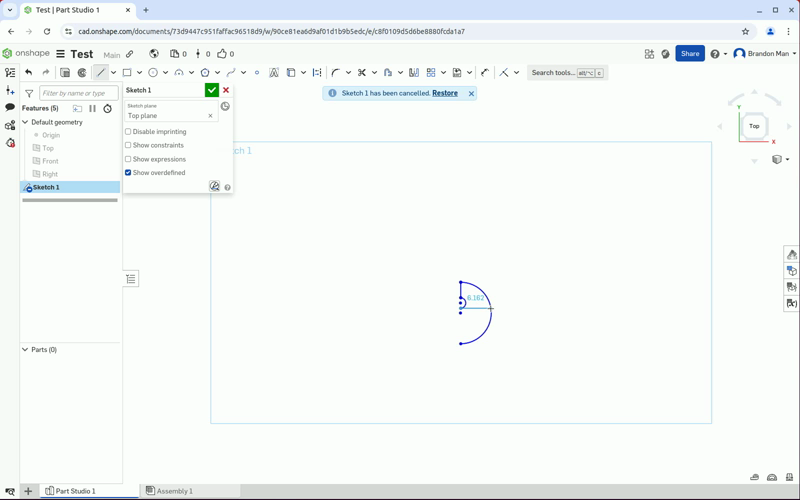
mouse_move(460, 318)
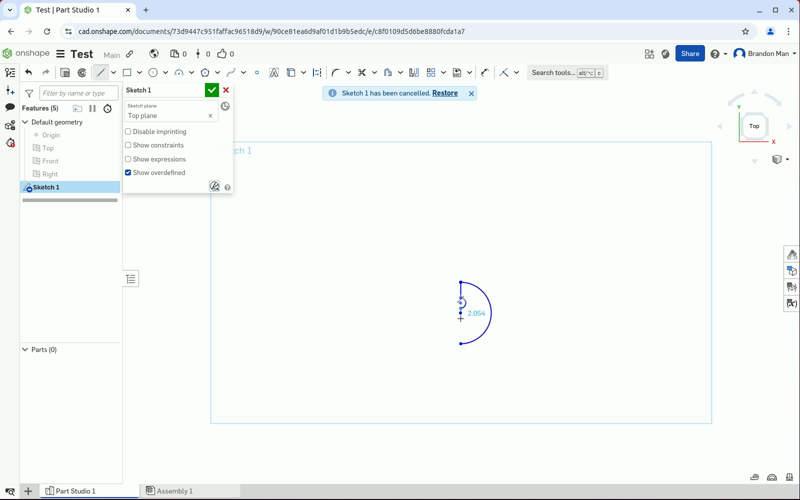
click(460, 318)
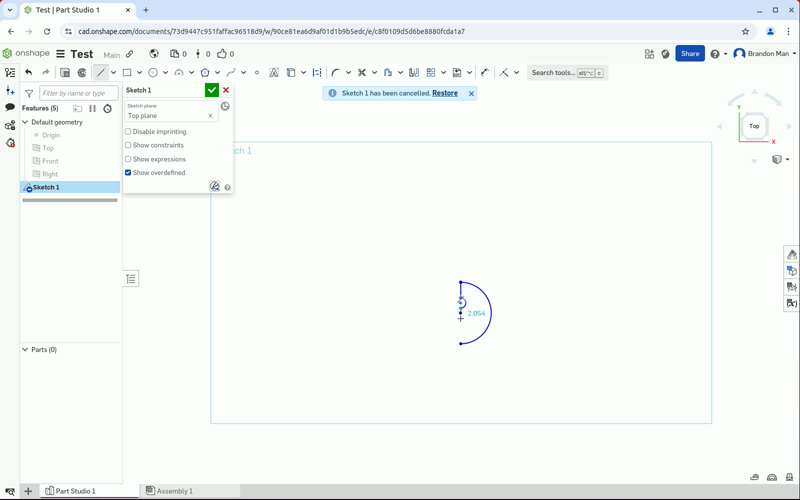
key_up(shift)
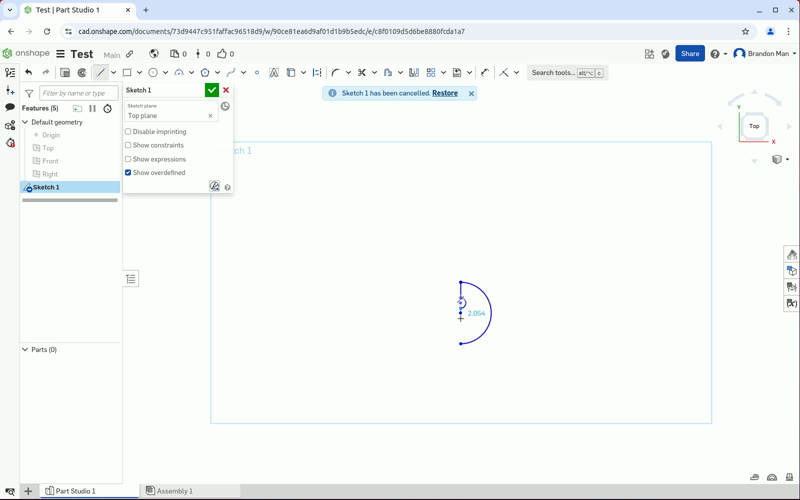
key(esc)
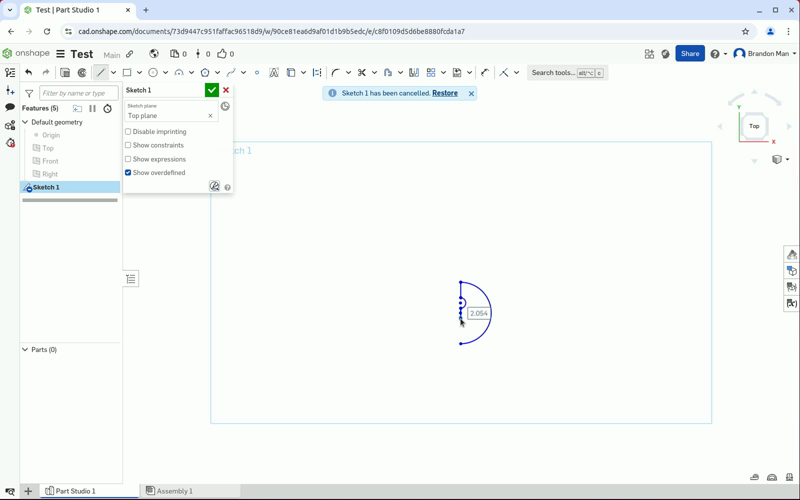
key(a)
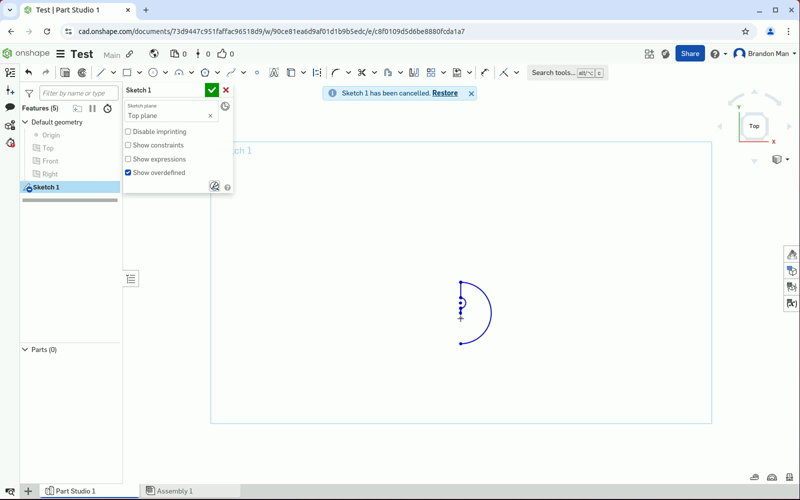
mouse_move(460, 318)
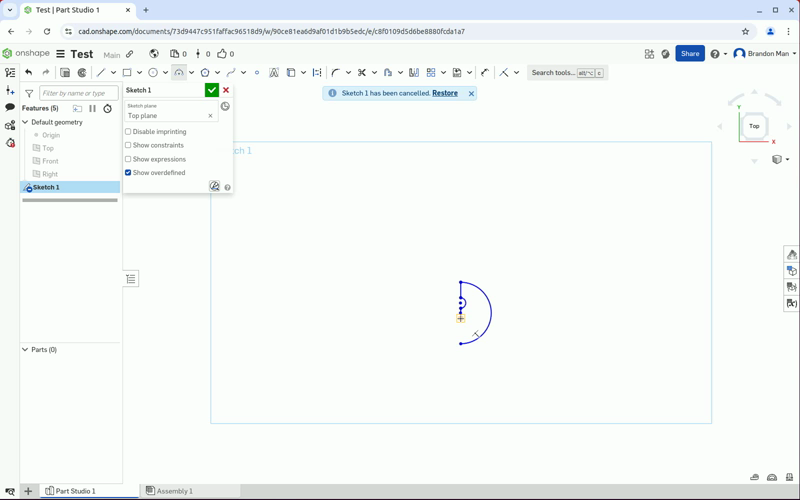
click(460, 318)
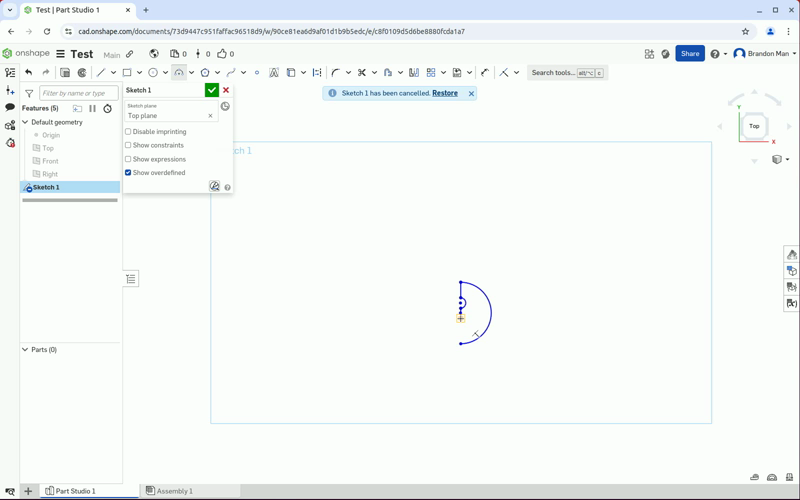
key_down(shift)
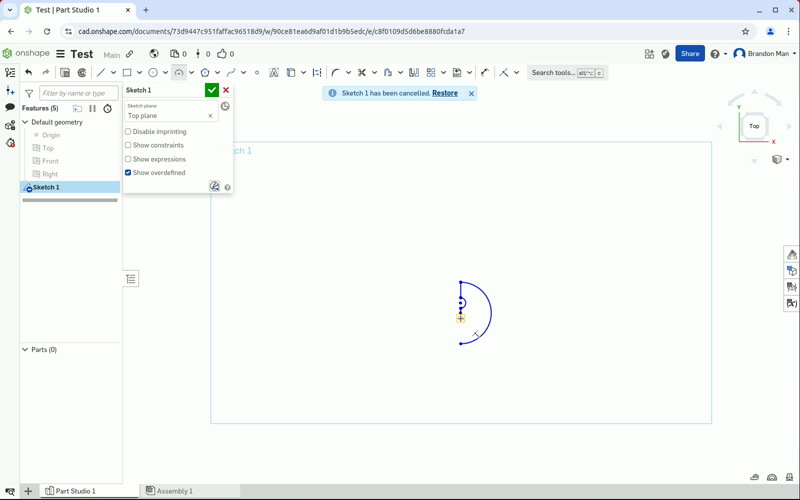
mouse_move(460, 328)
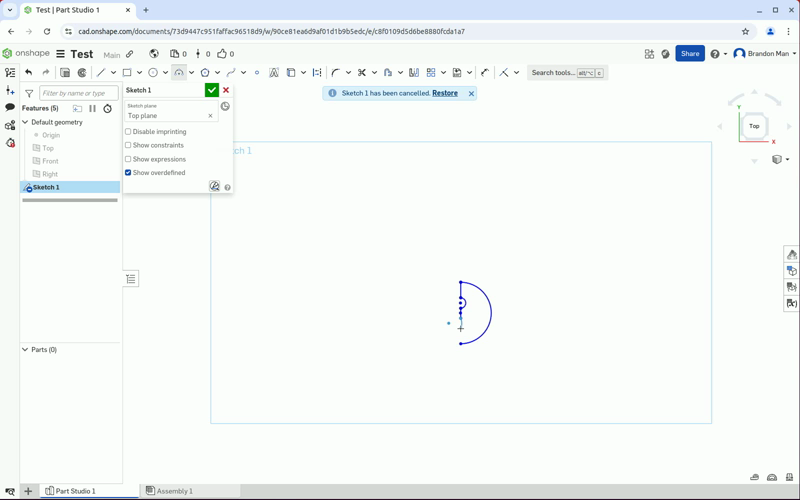
click(460, 328)
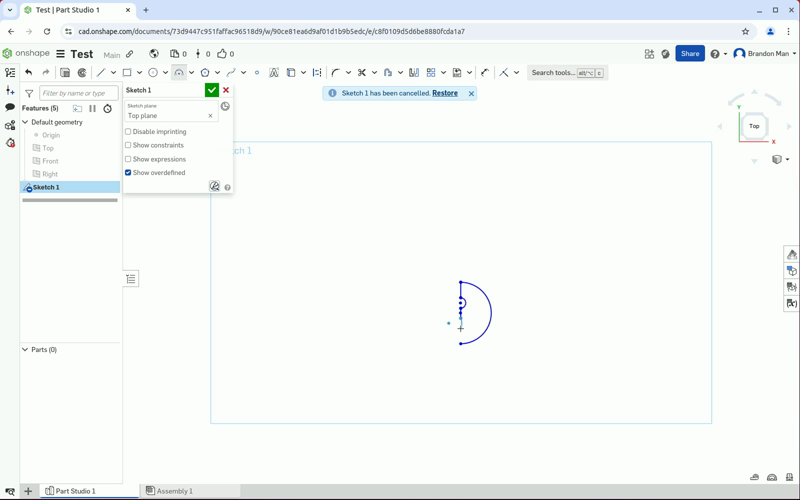
mouse_move(465, 323)
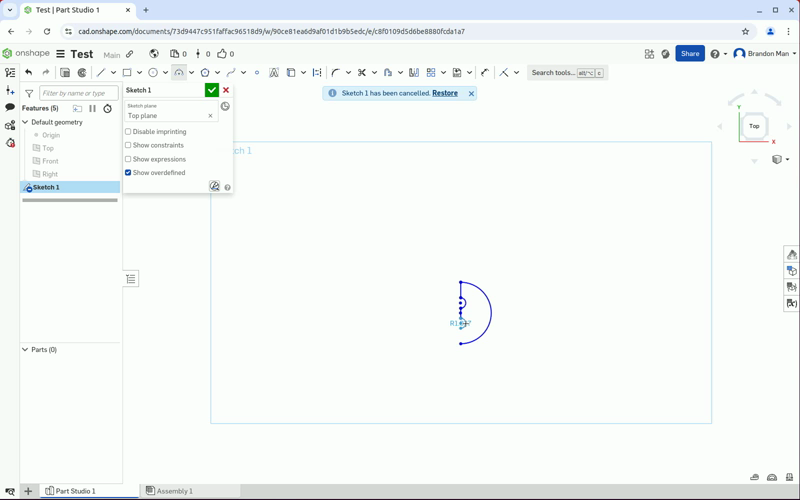
click(465, 323)
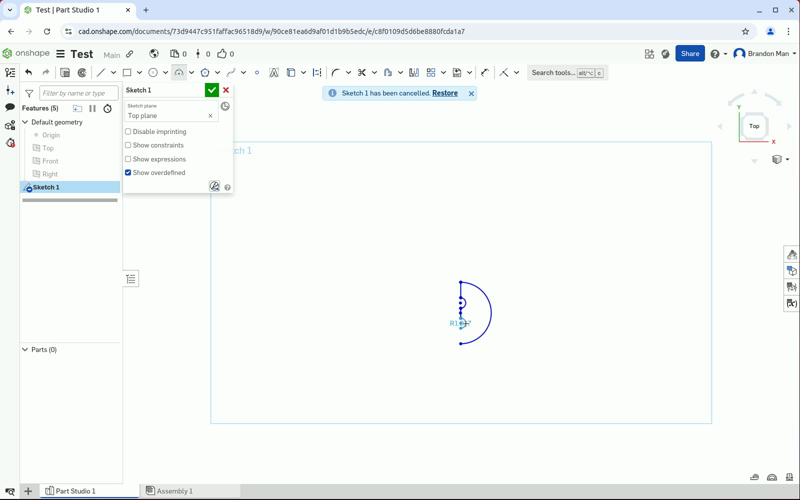
key_up(shift)
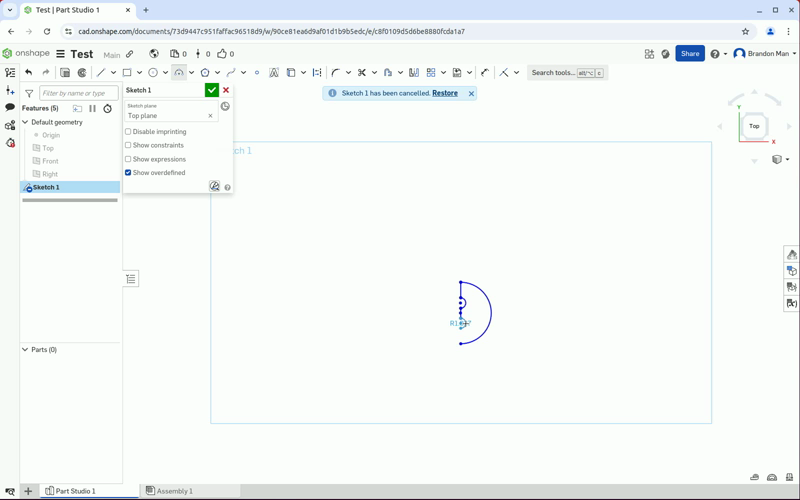
key(esc)
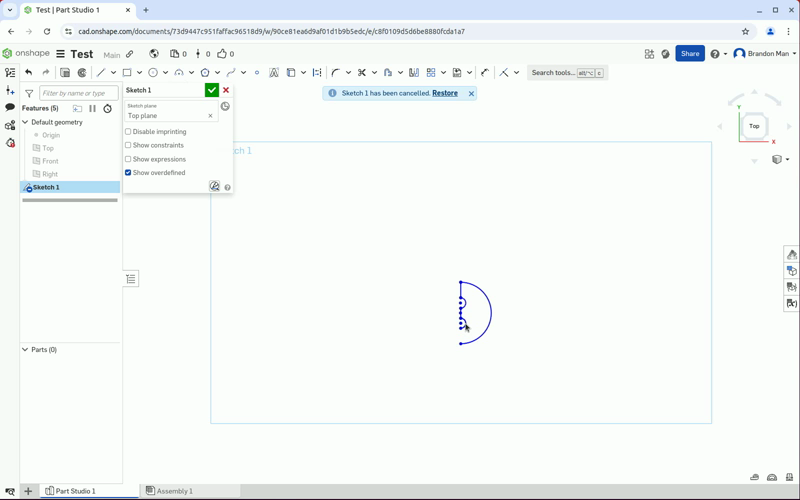
key(l)
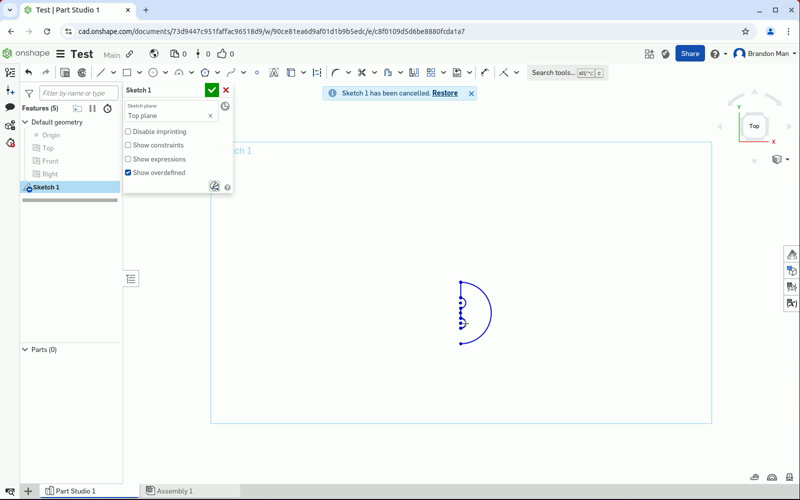
mouse_move(460, 328)
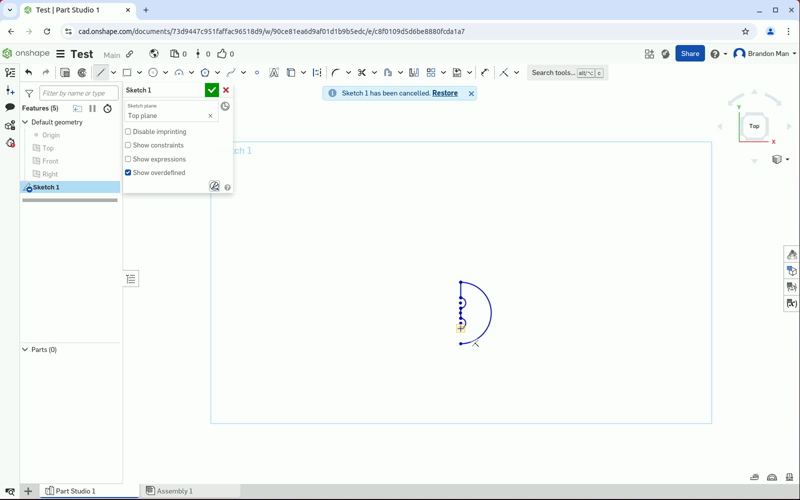
click(460, 328)
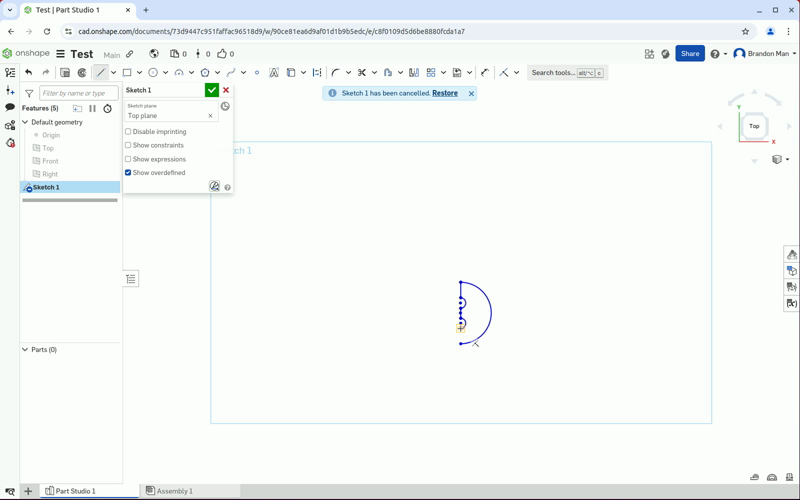
mouse_move(490, 328)
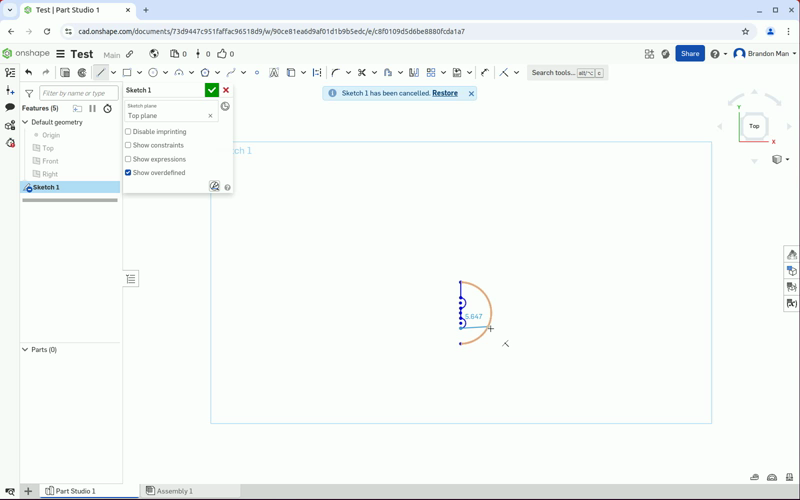
key_down(shift)
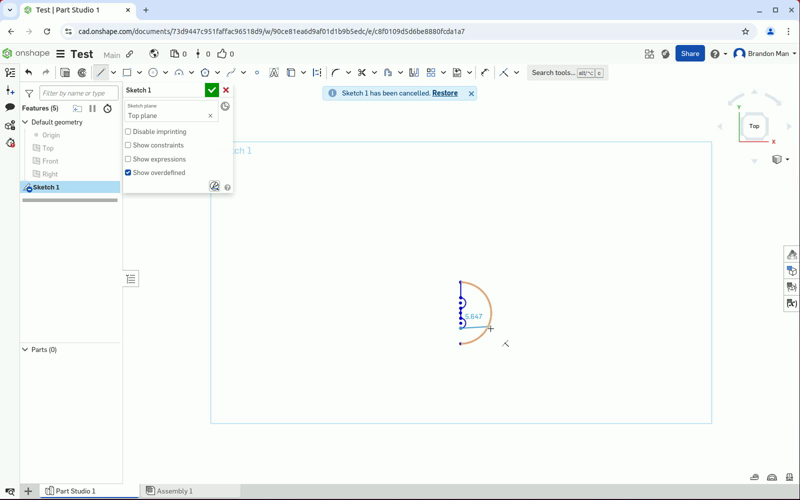
mouse_move(460, 343)
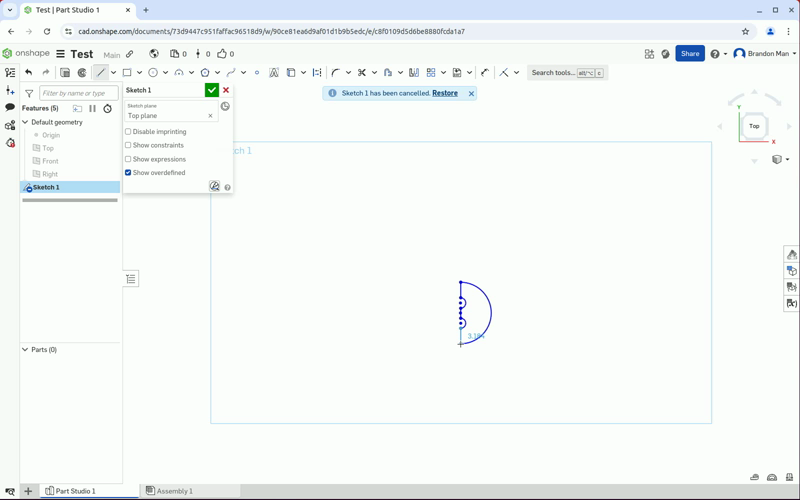
key_up(shift)
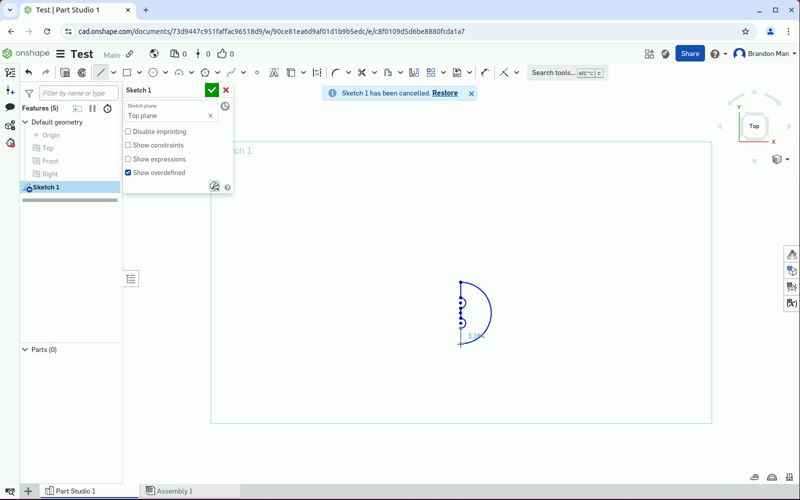
click(460, 343)
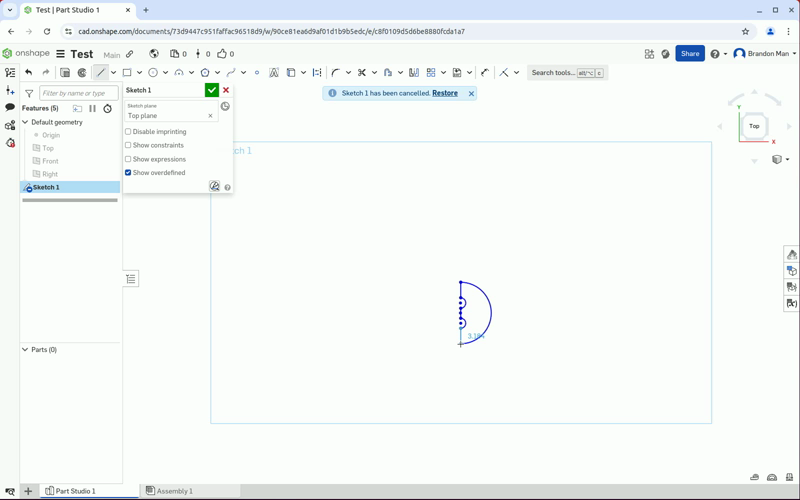
key(esc)
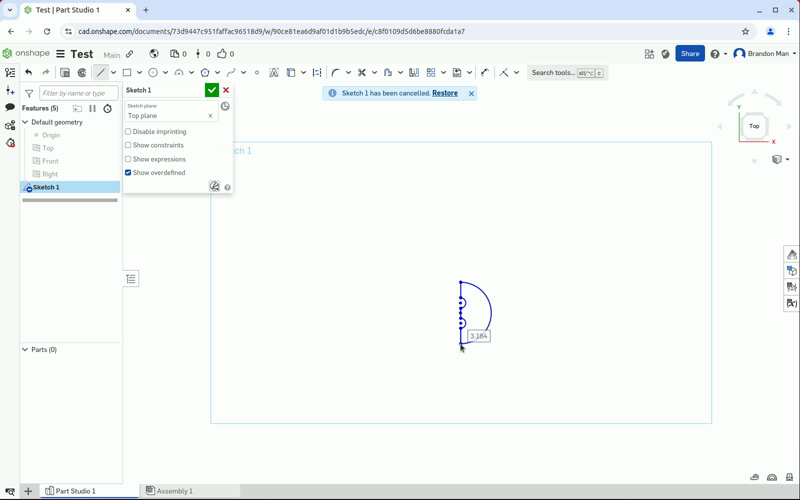
mouse_move(482, 302)
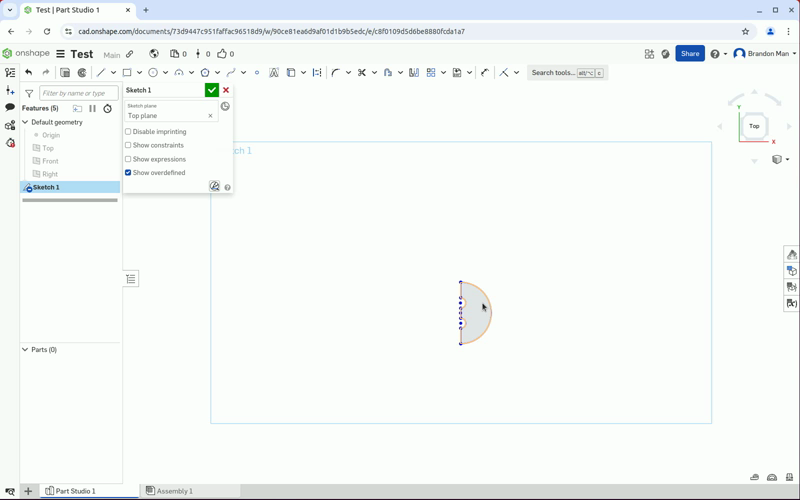
scroll(6)
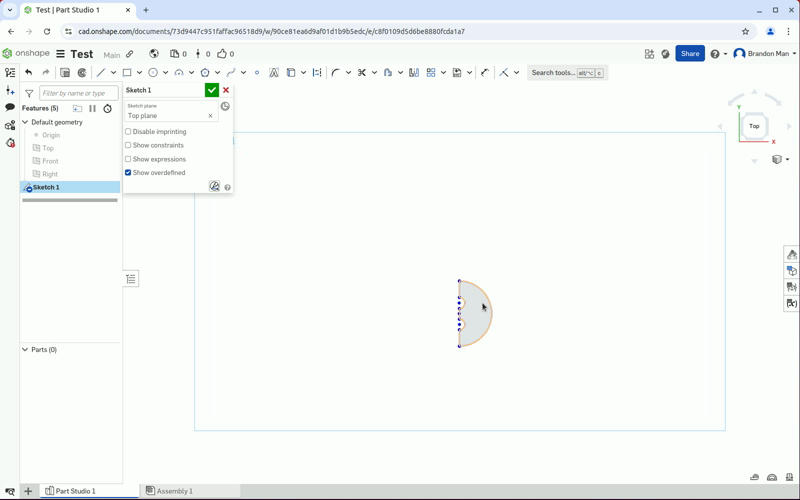
scroll(6)
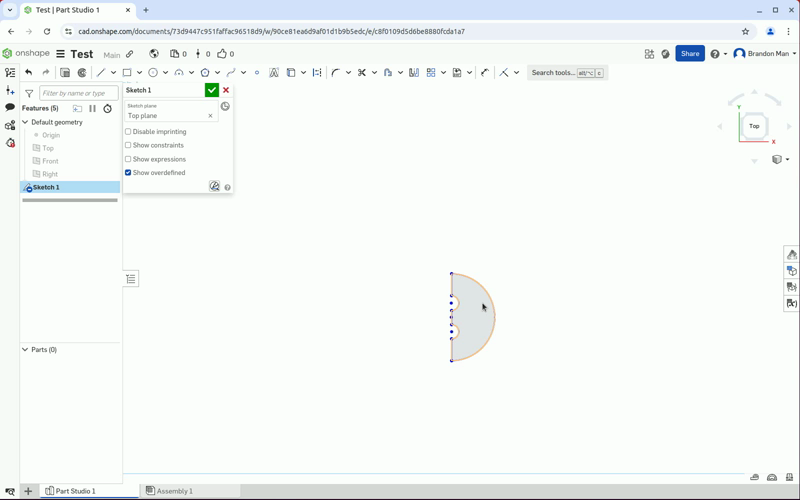
scroll(6)
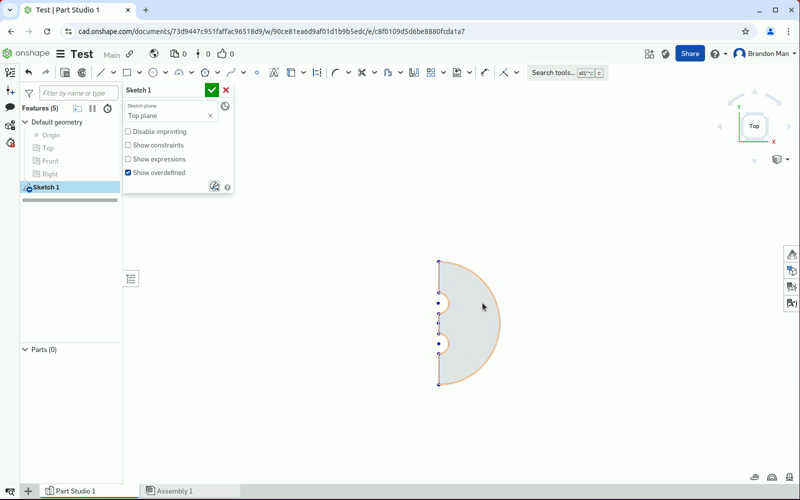
scroll(6)
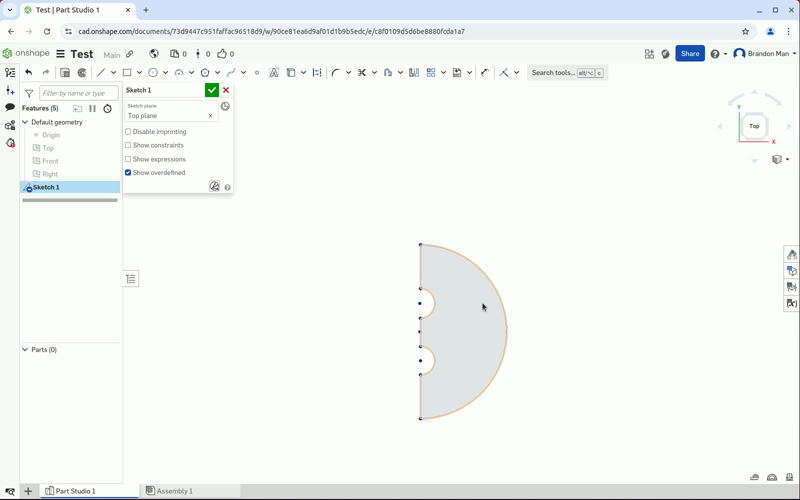
scroll(6)
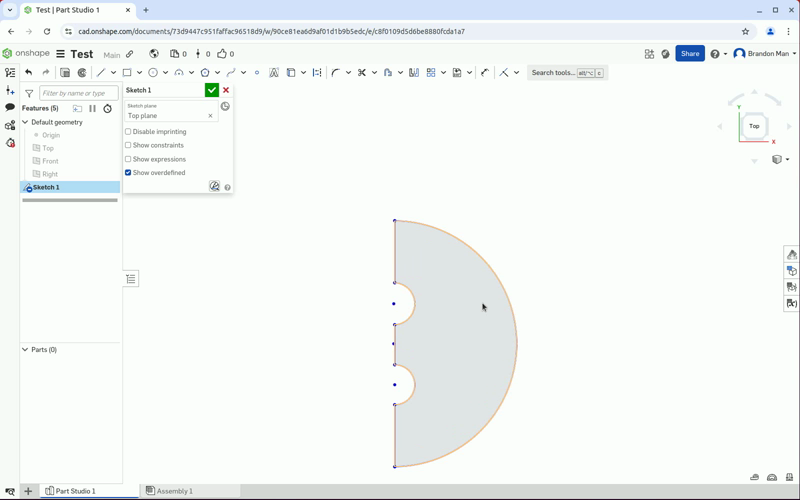
scroll(6)
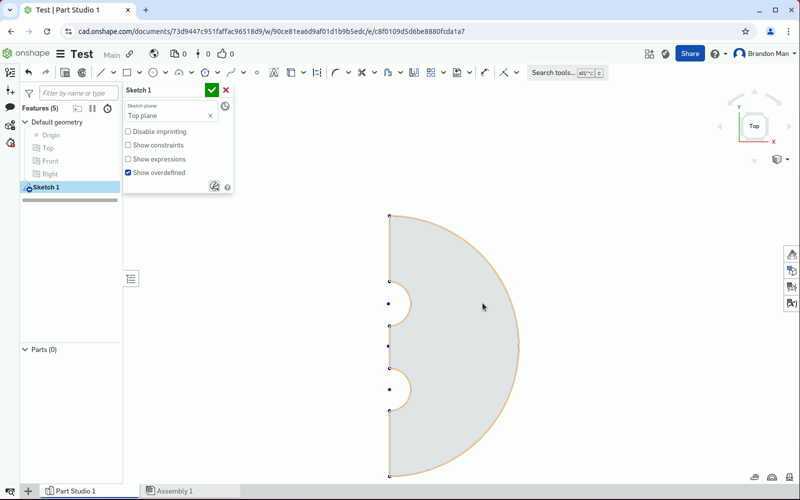
scroll(6)
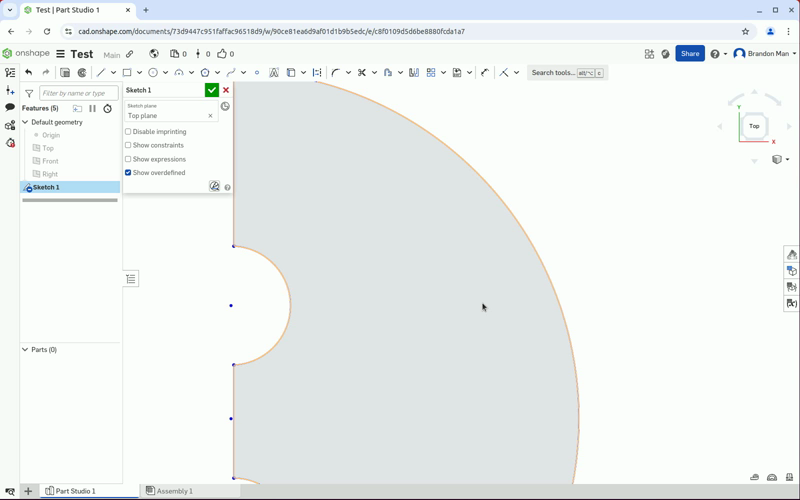
click(482, 302)
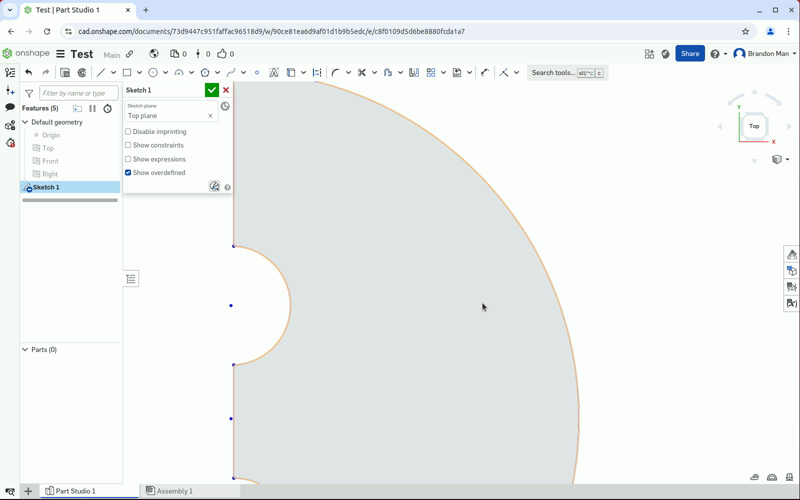
scroll(-6)
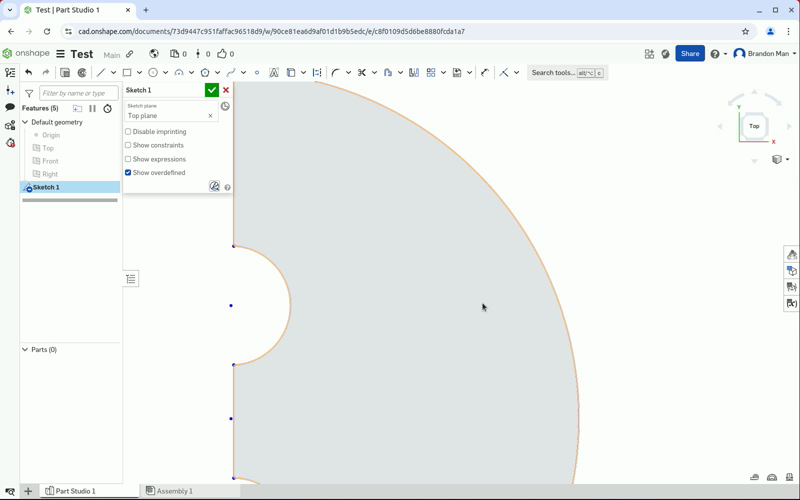
scroll(-6)
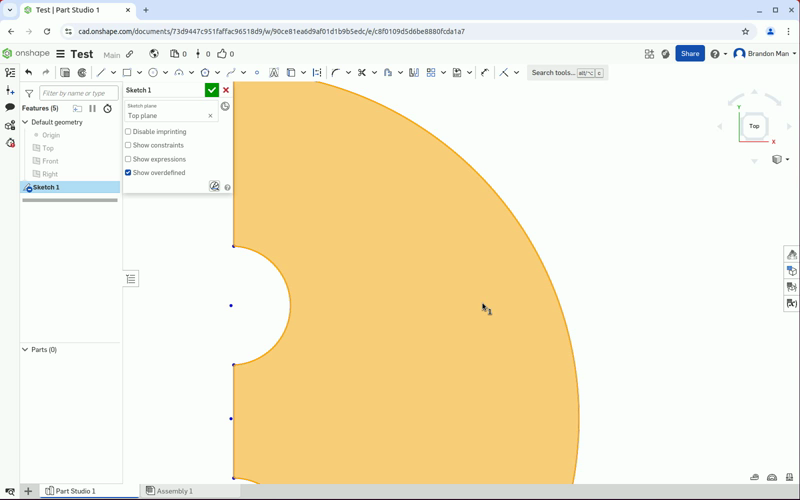
scroll(-6)
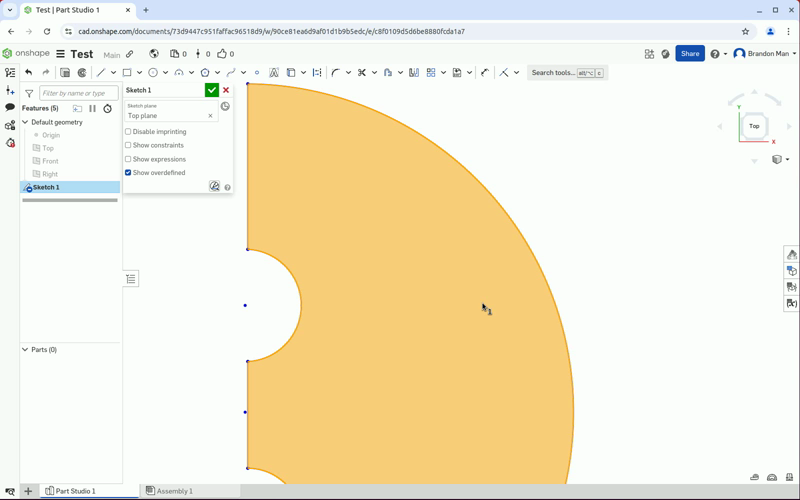
scroll(-6)
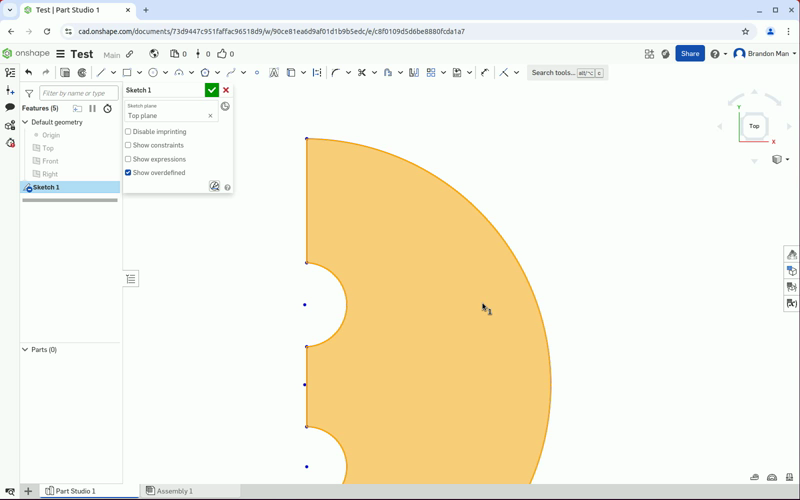
scroll(-6)
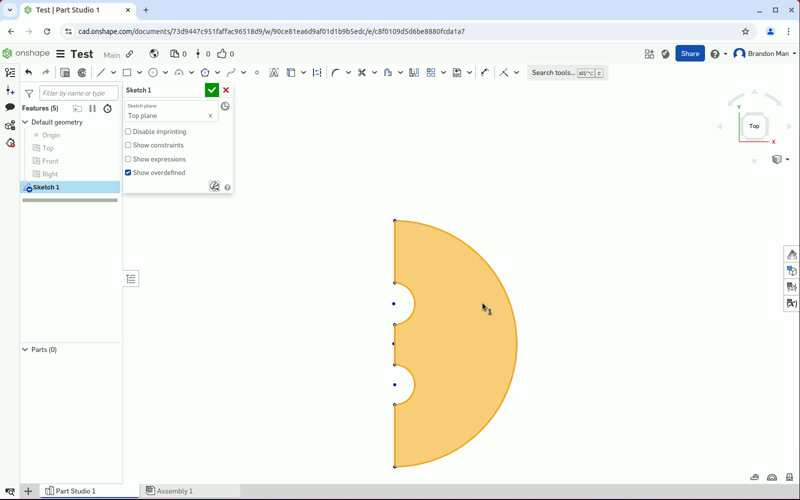
scroll(-6)
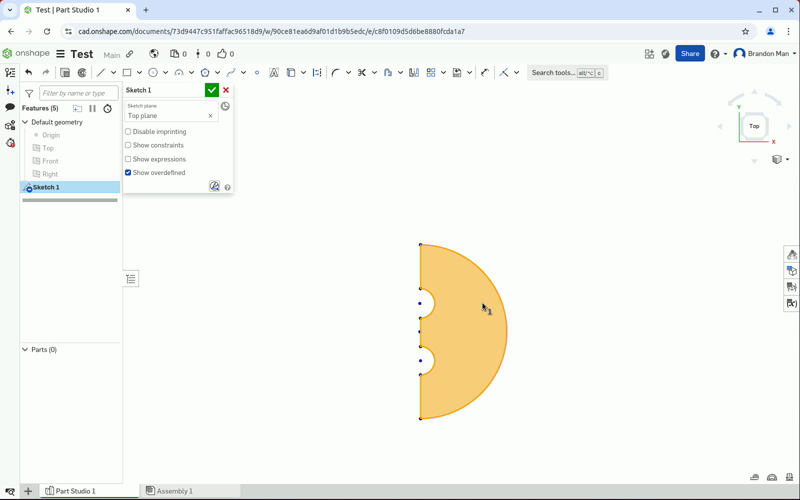
scroll(-6)
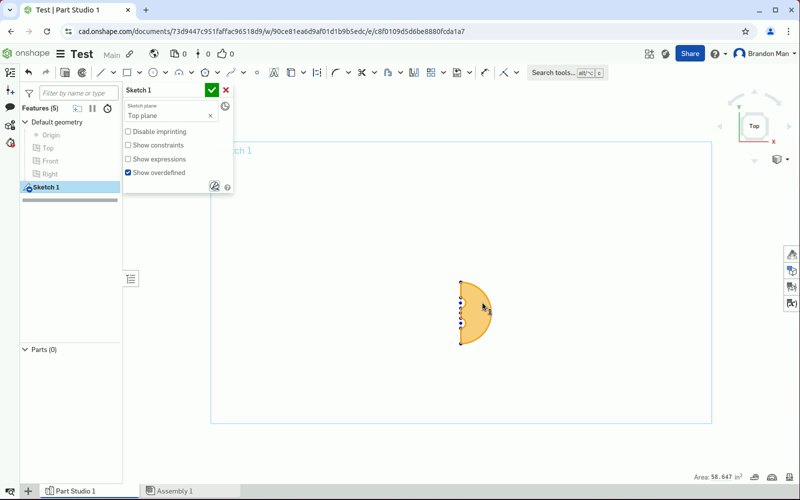
mouse_move(73, 352)
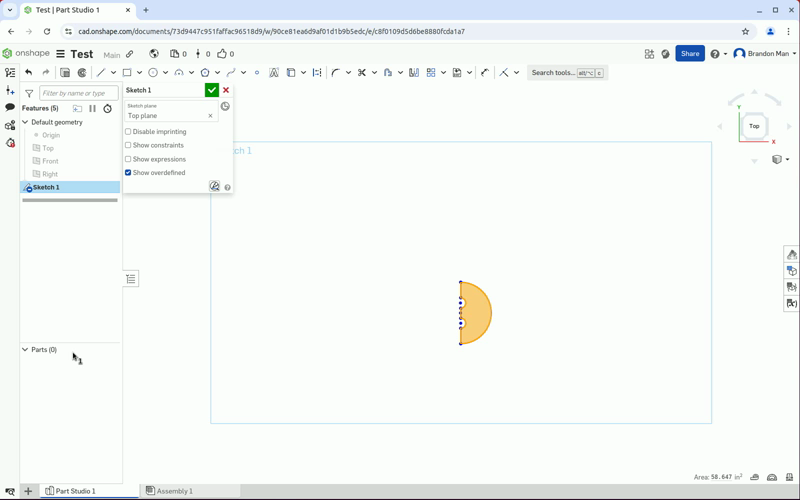
key(shift+y)
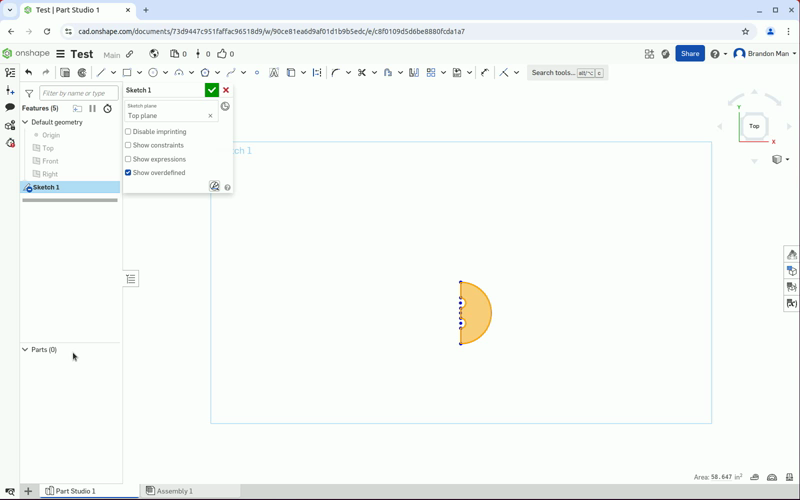
key(shift+e)
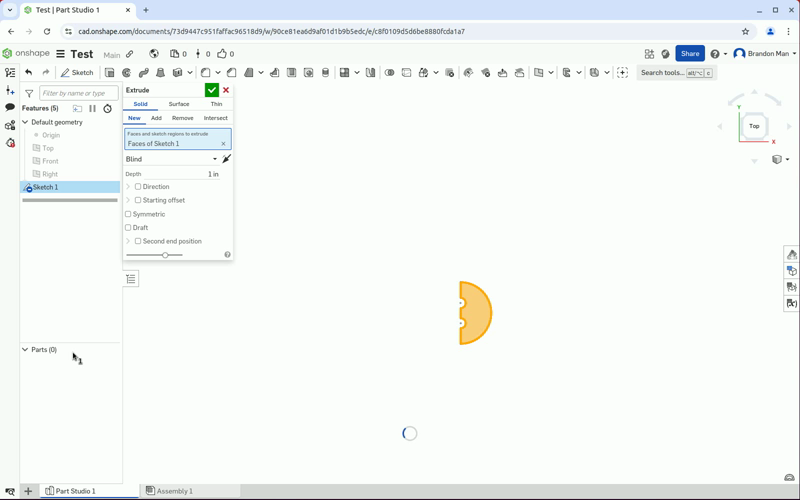
mouse_move(143, 106)
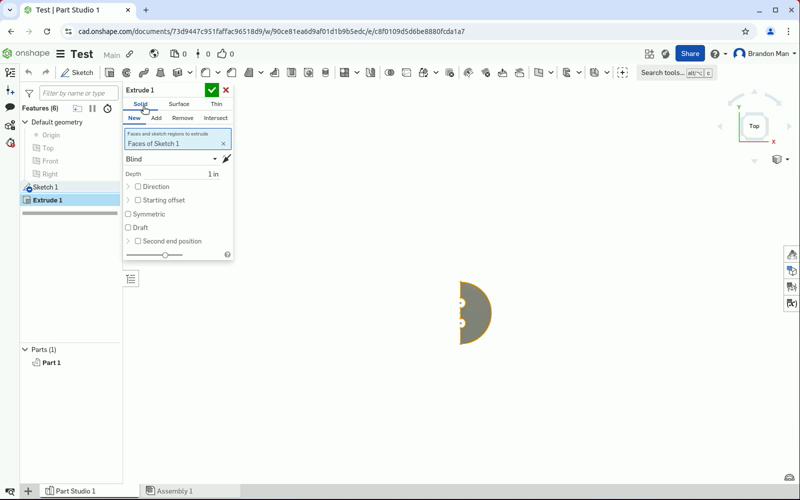
click(143, 106)
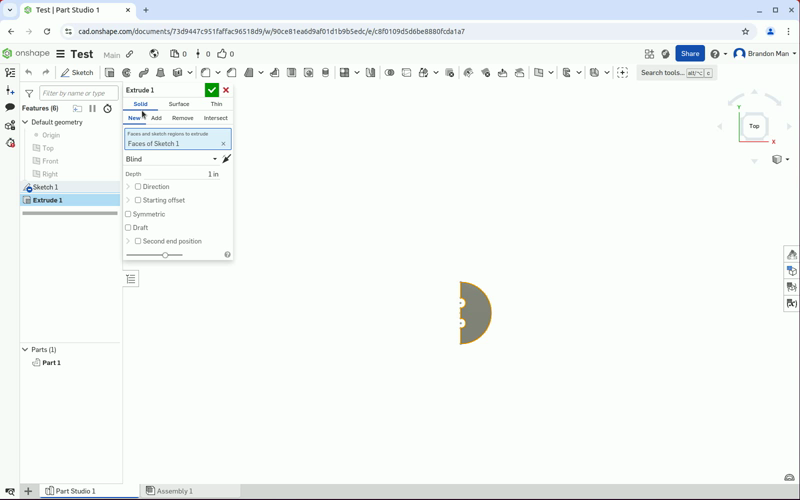
mouse_move(137, 120)
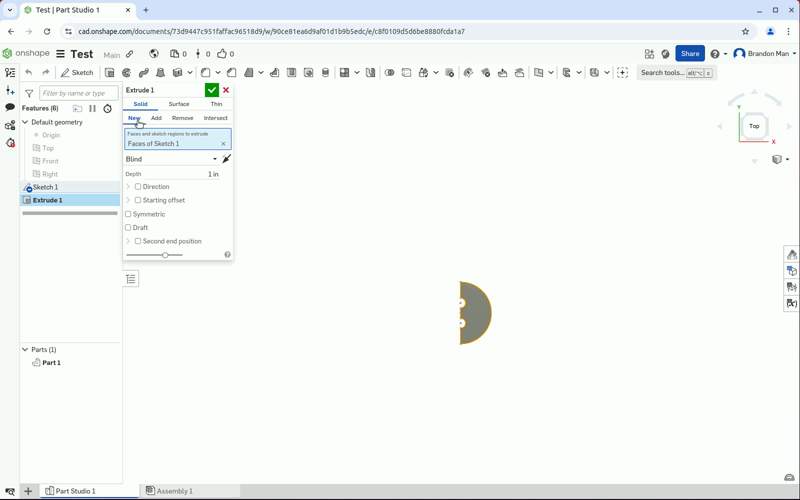
click(137, 120)
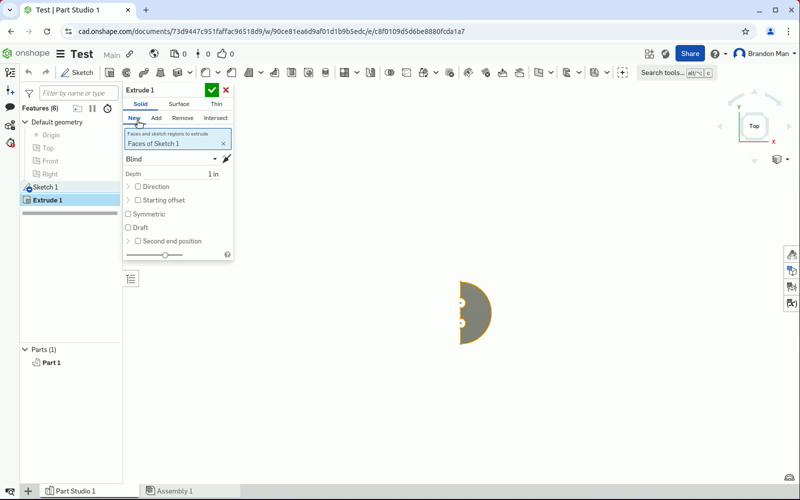
key(tab, 4)
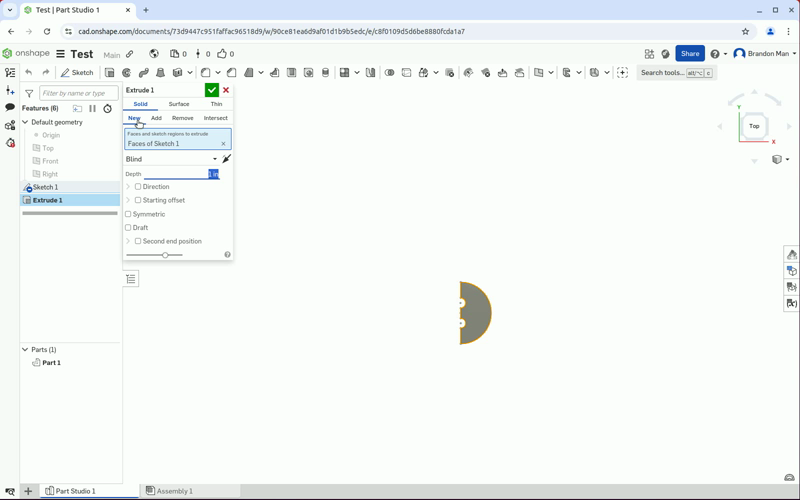
text(12.517)
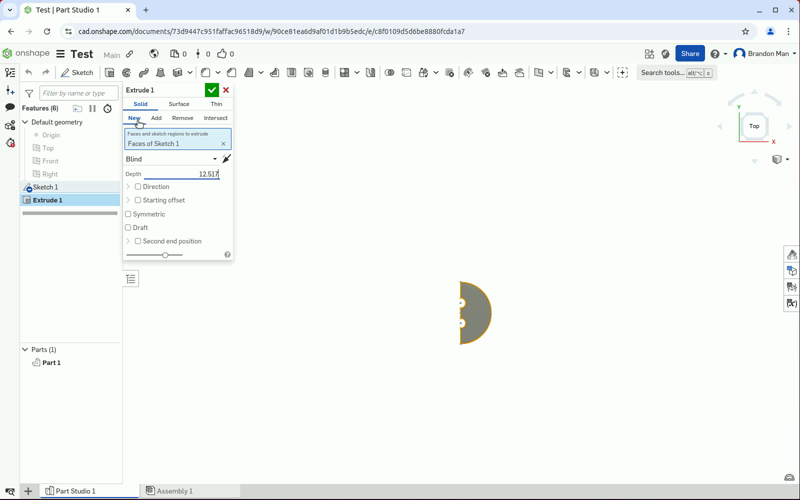
key(enter)
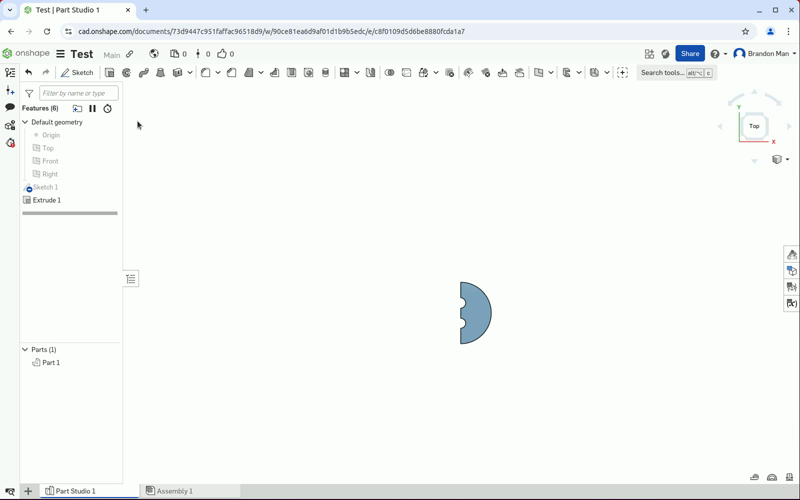
key(shift+h)
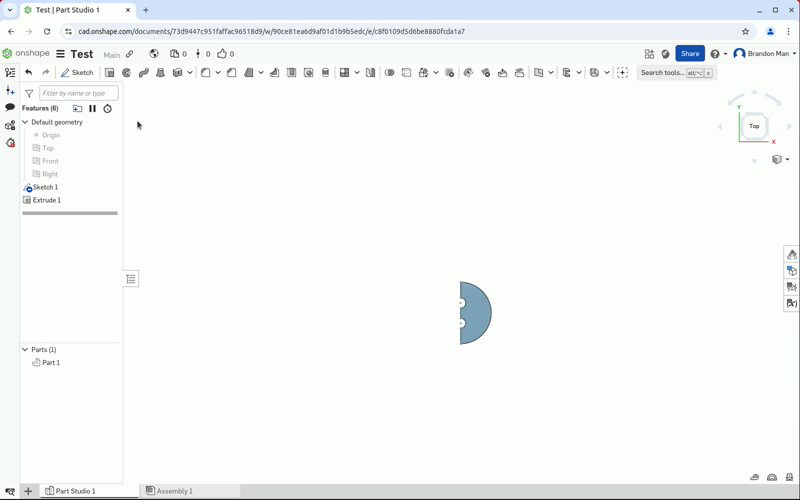
key(shift+h)
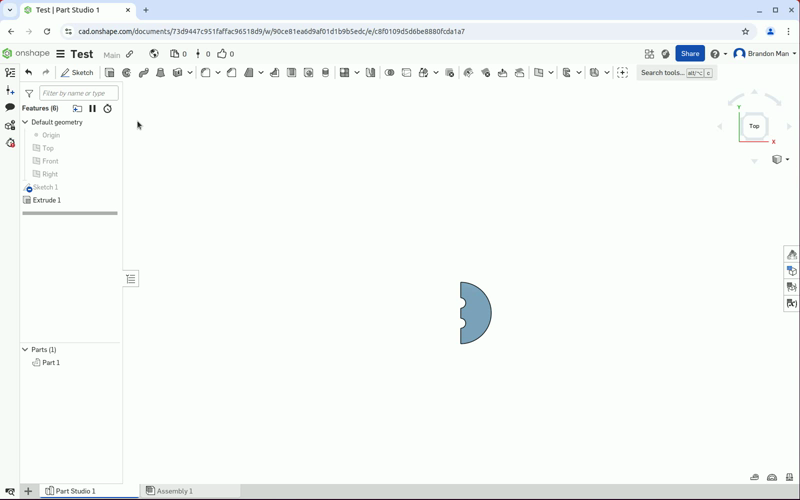
mouse_move(73, 189)
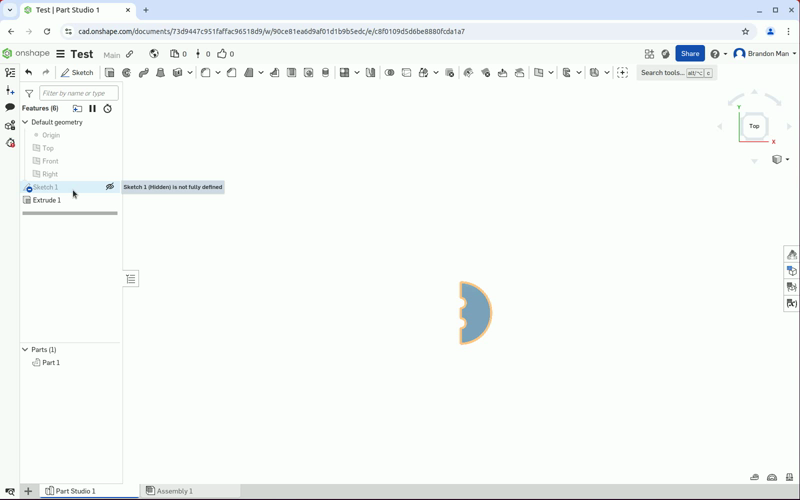
click(73, 189)
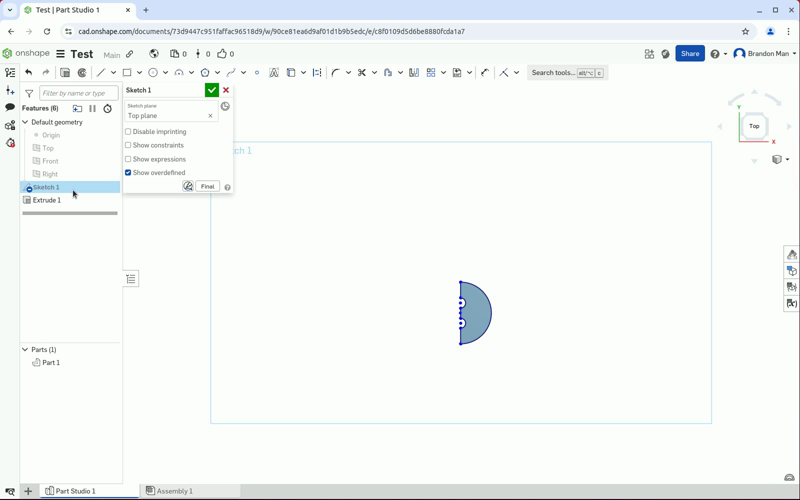
mouse_move(229, 92)
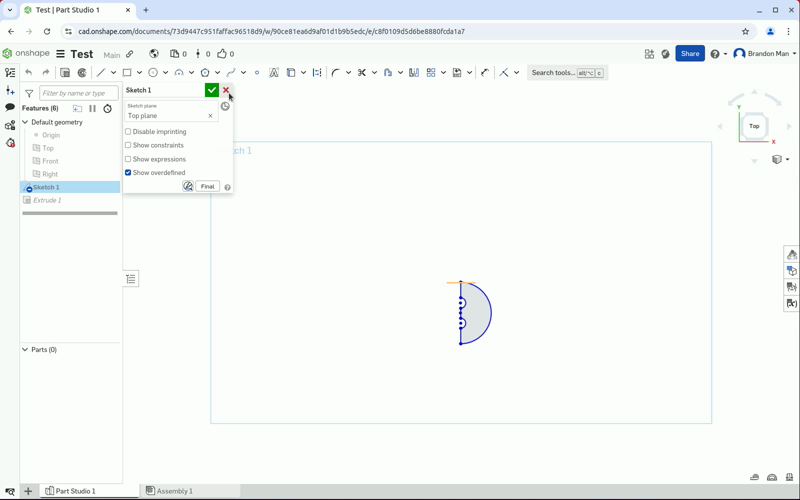
click(229, 92)
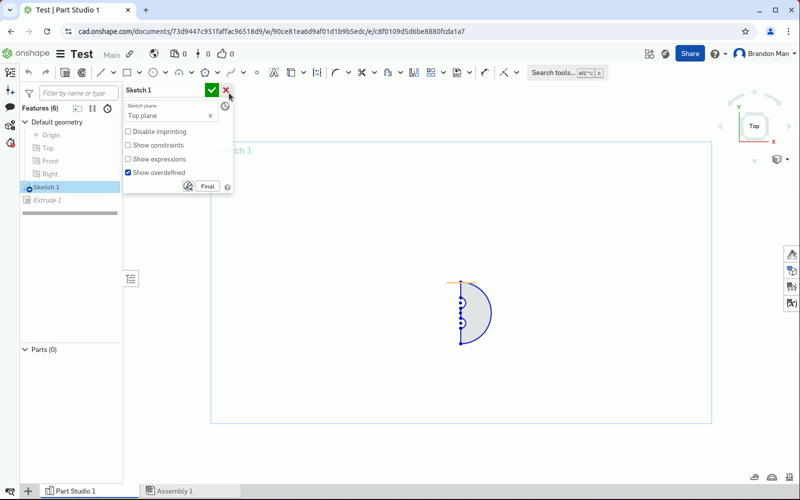
key(shift+s)
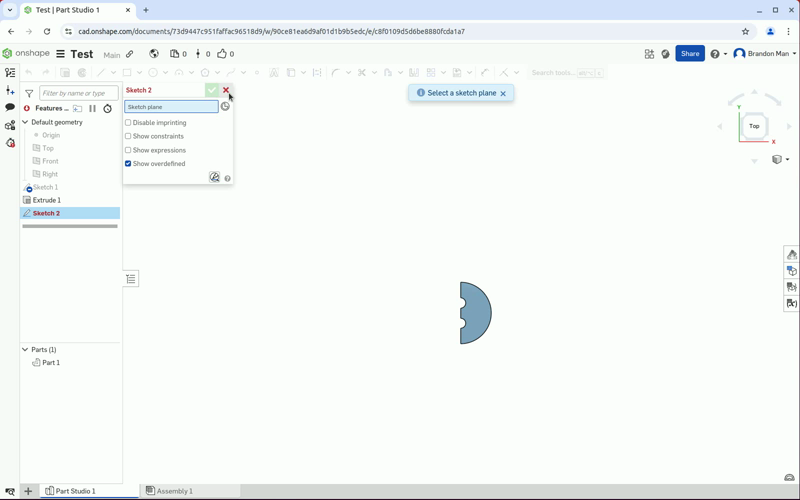
mouse_move(73, 150)
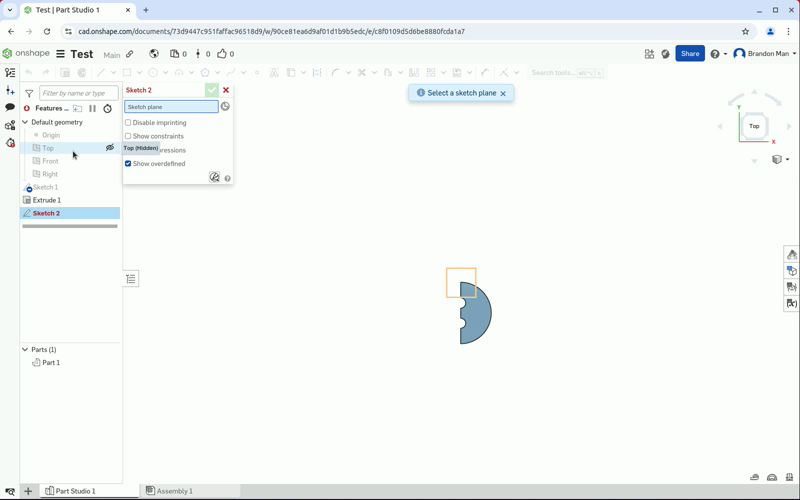
click(73, 150)
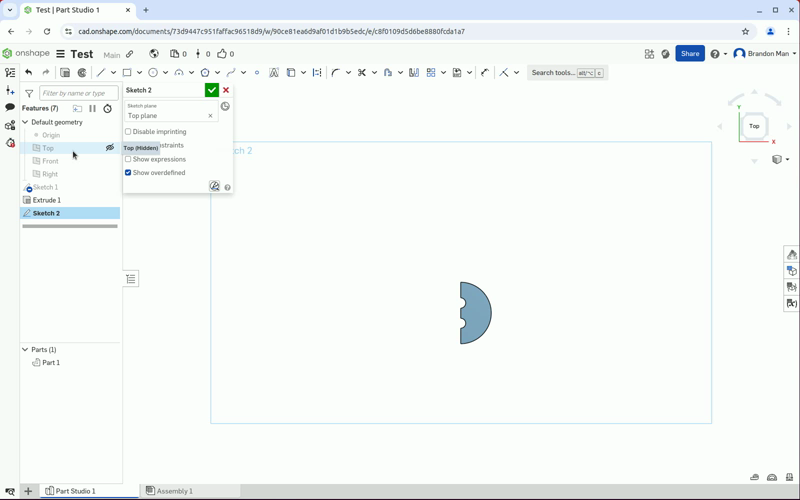
mouse_move(73, 352)
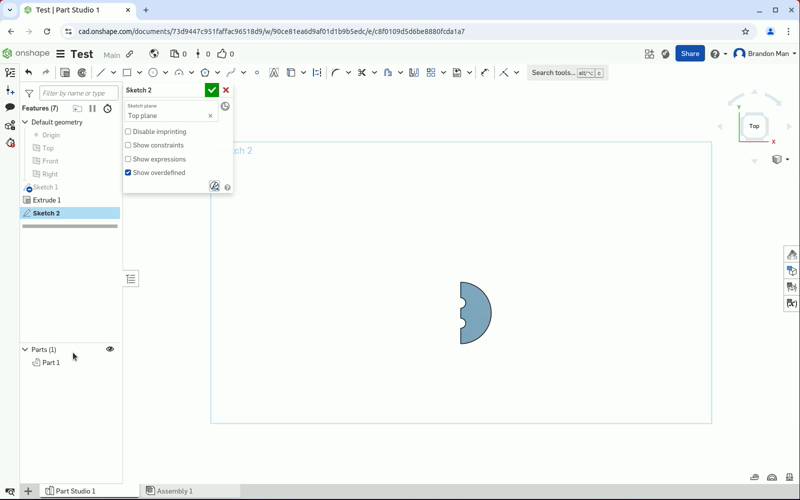
key(y)
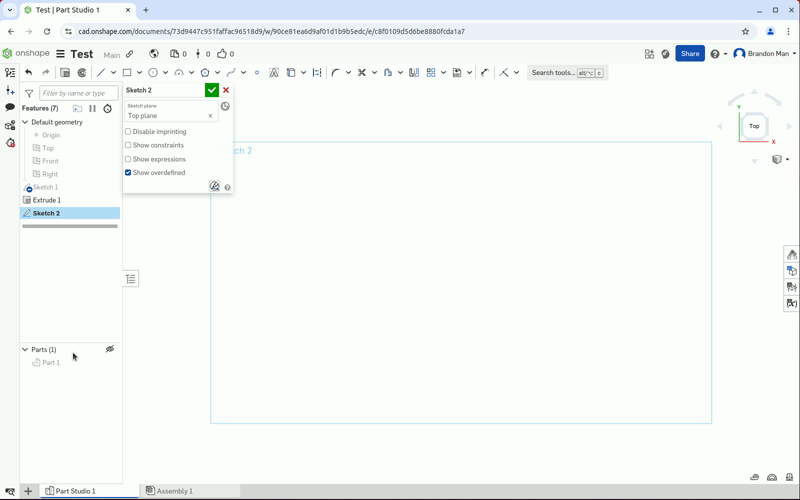
key(l)
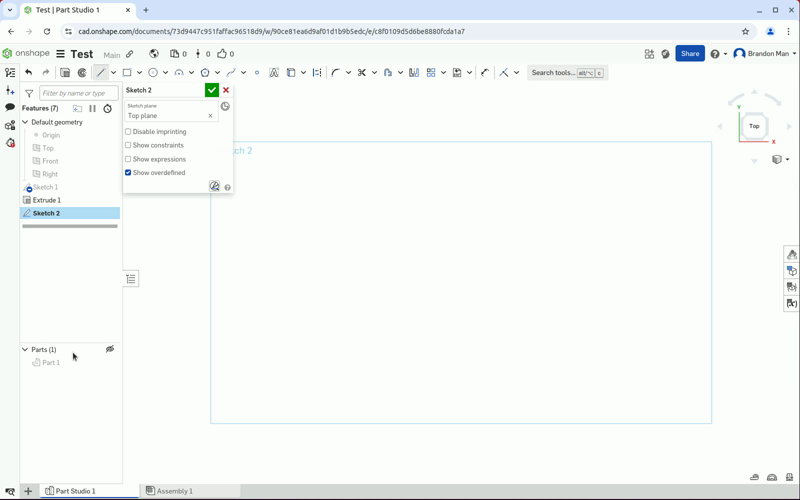
key_down(shift)
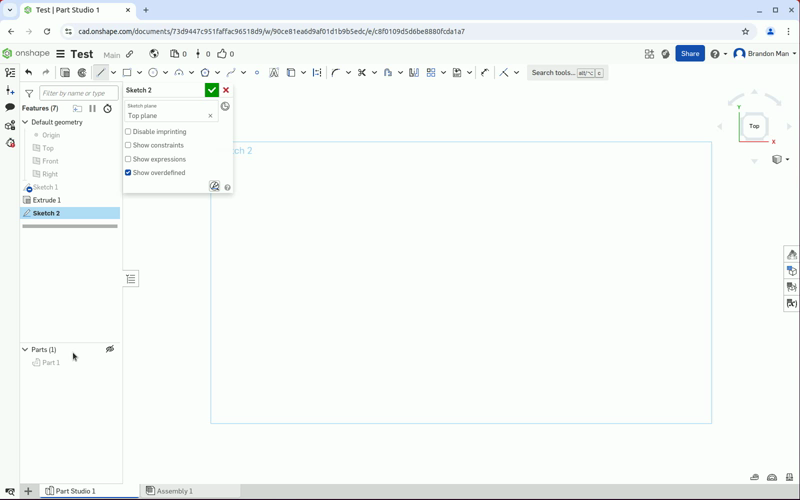
mouse_move(348, 343)
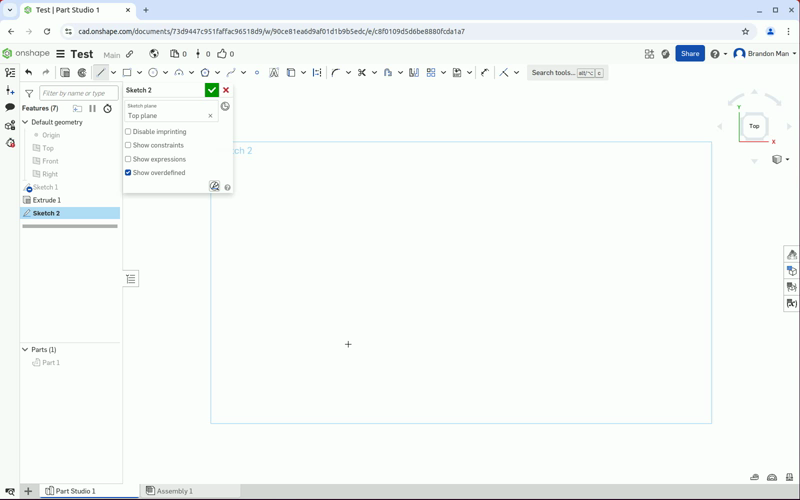
click(348, 343)
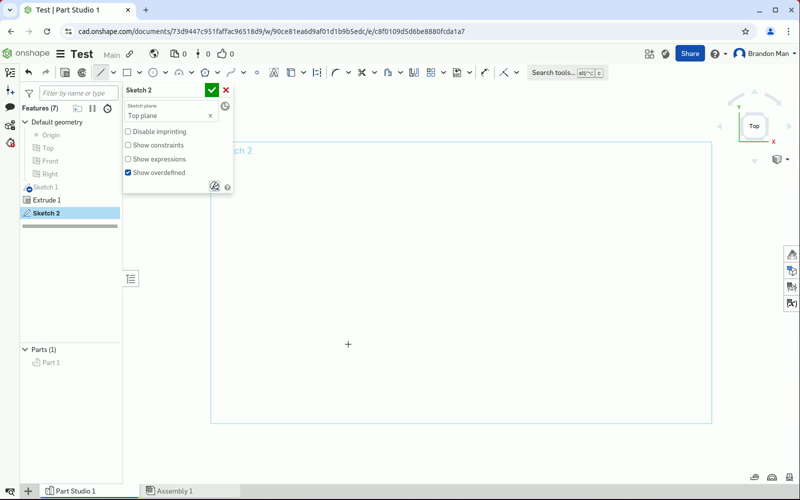
key_up(shift)
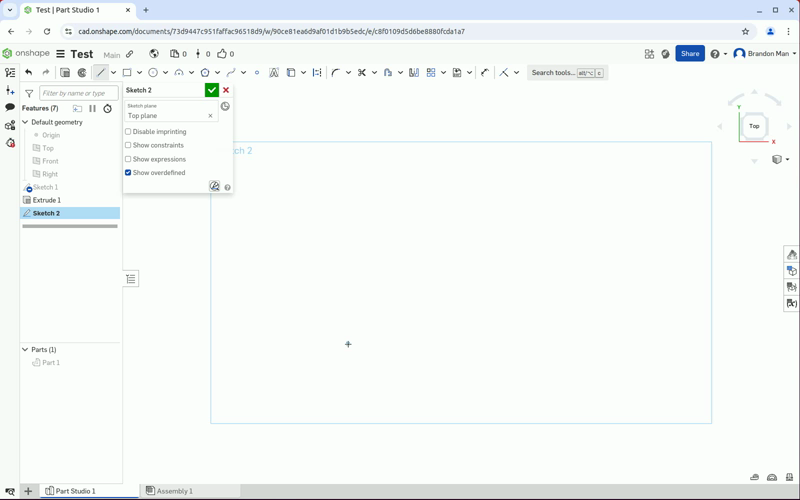
key_down(shift)
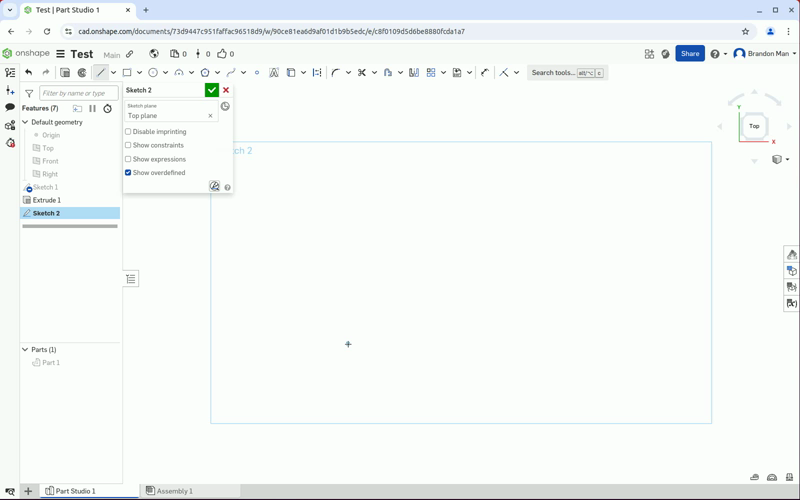
mouse_move(460, 343)
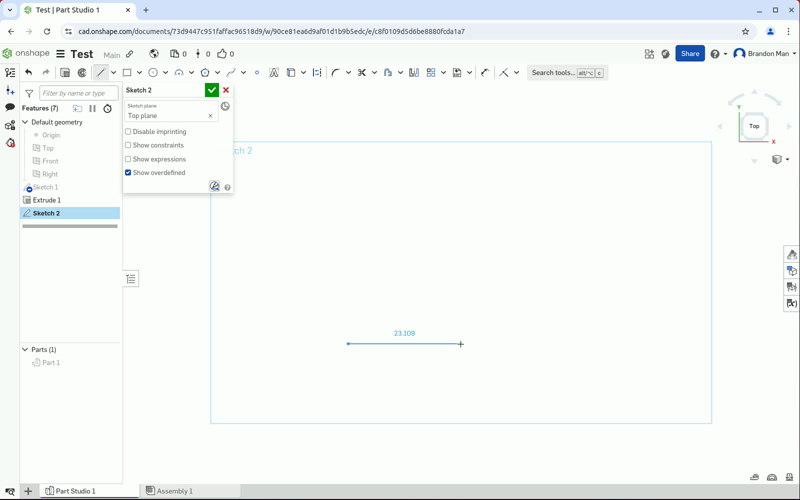
click(460, 343)
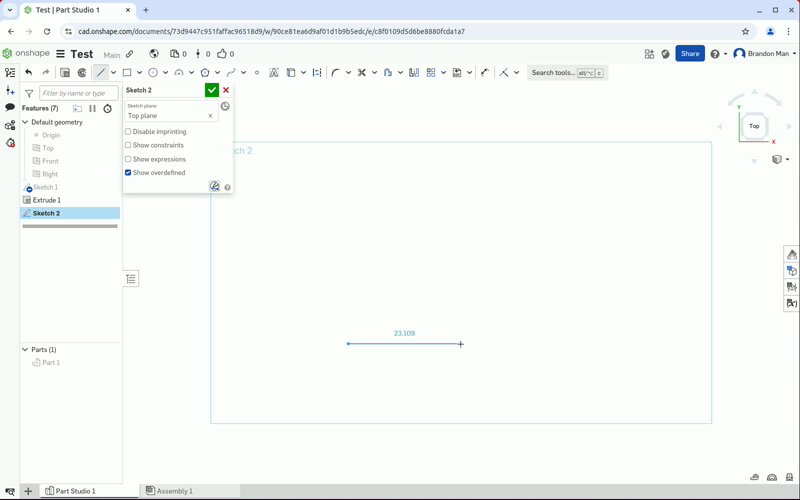
key_up(shift)
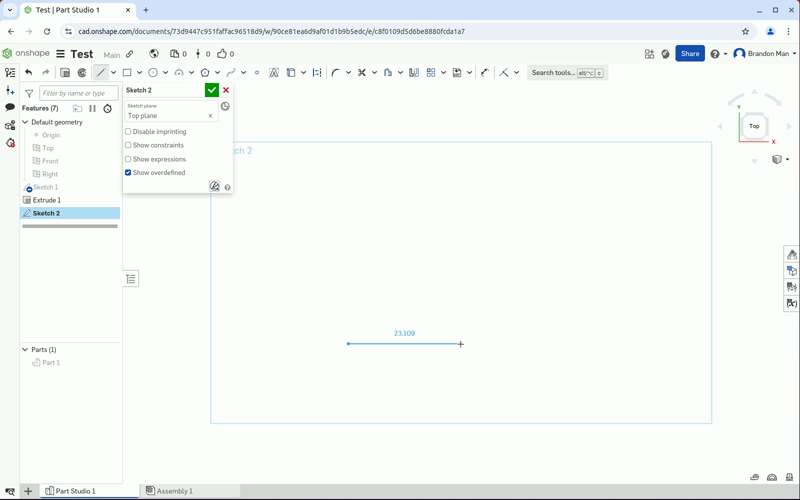
key_down(shift)
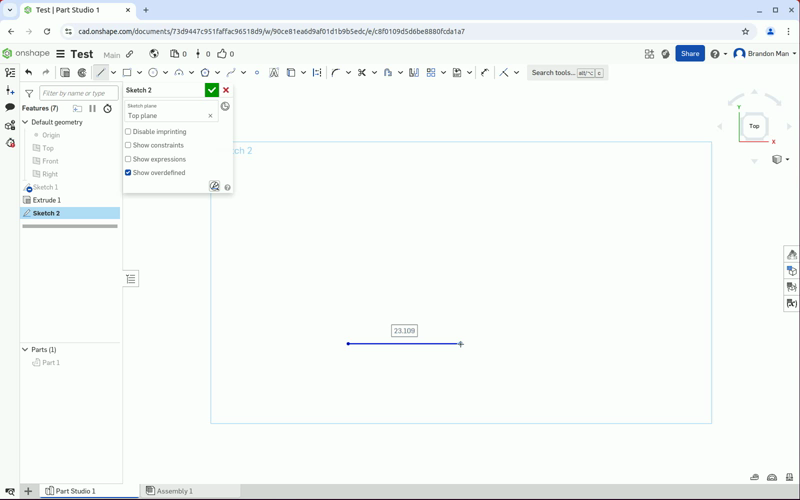
mouse_move(490, 343)
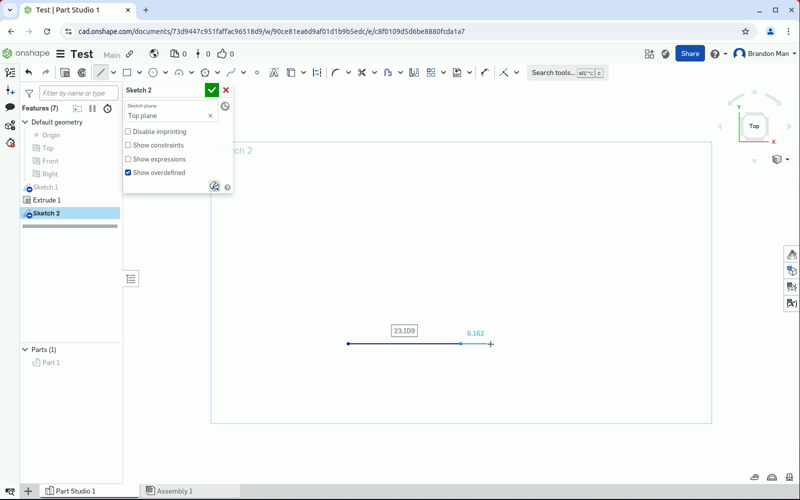
mouse_move(460, 328)
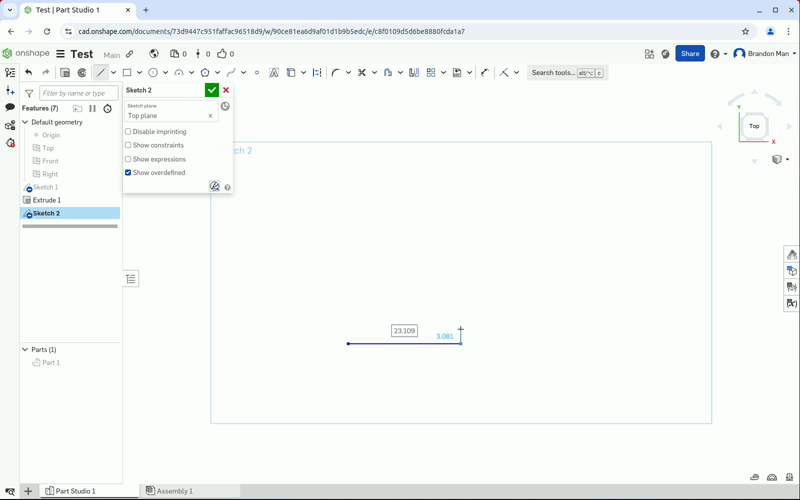
click(460, 328)
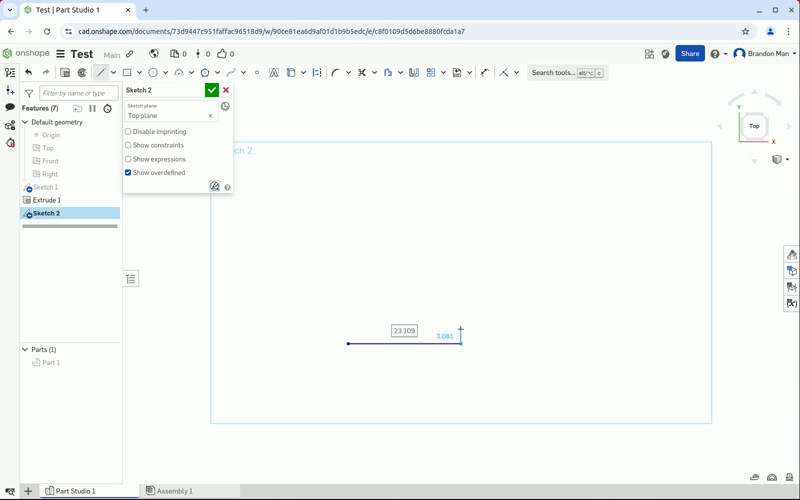
key_up(shift)
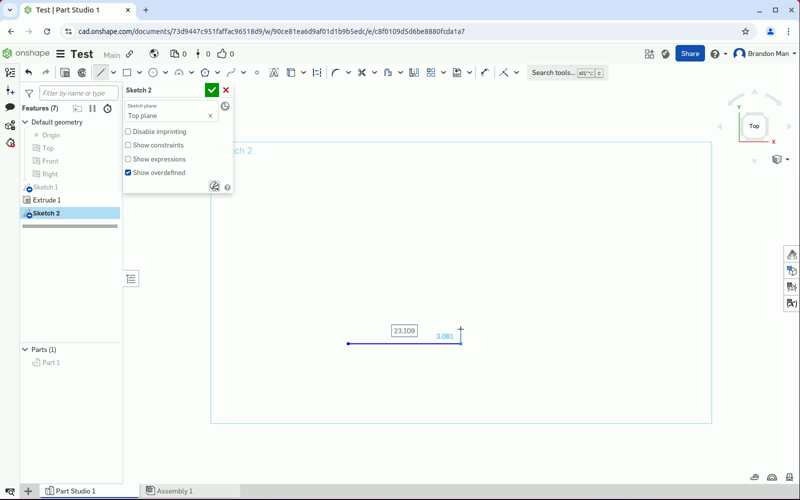
key(esc)
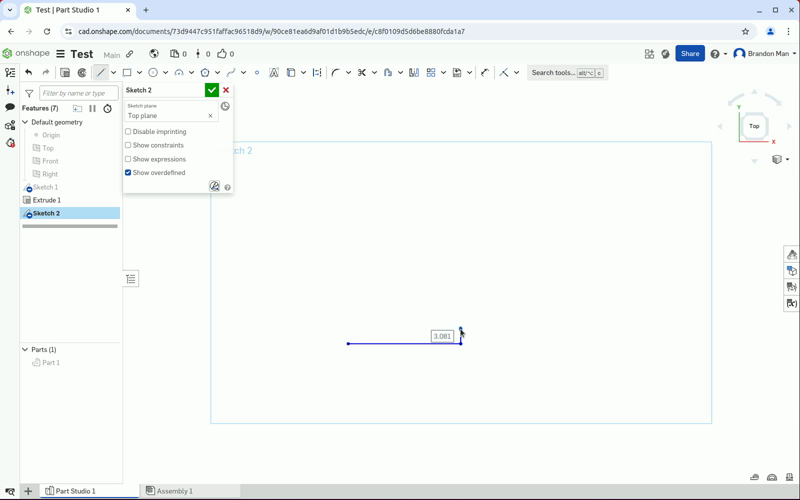
key(a)
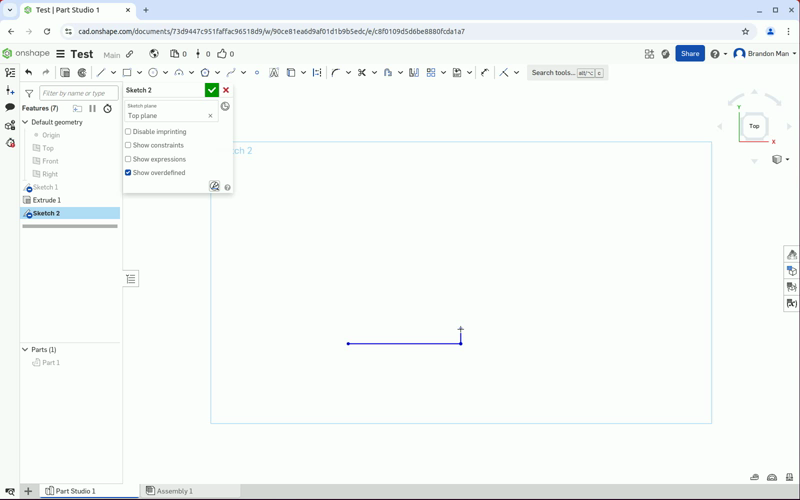
mouse_move(460, 328)
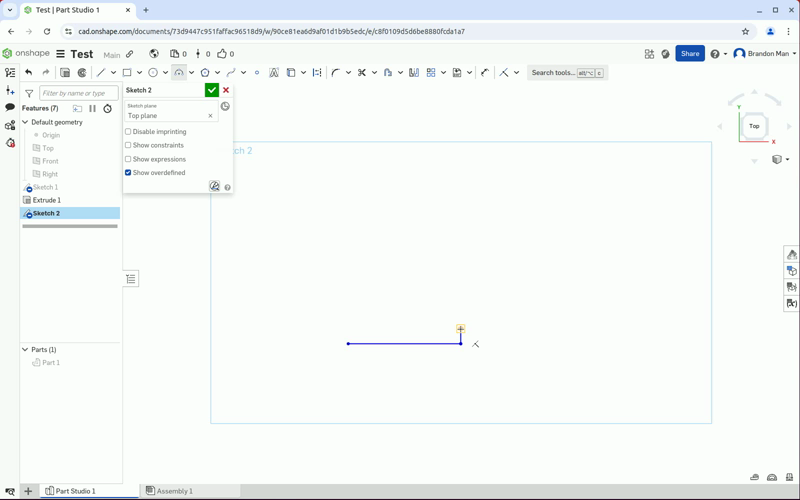
click(460, 328)
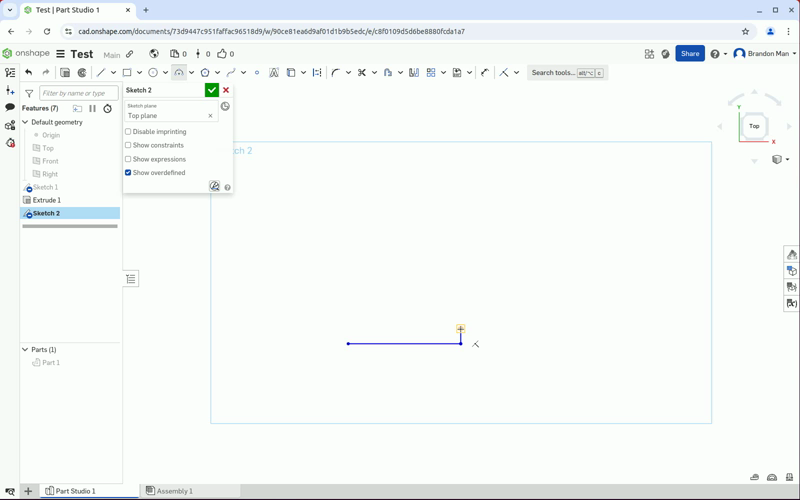
key_down(shift)
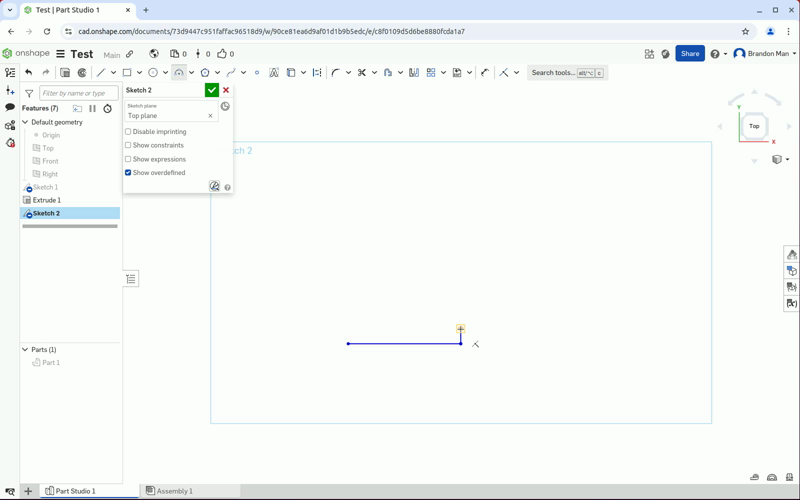
mouse_move(460, 317)
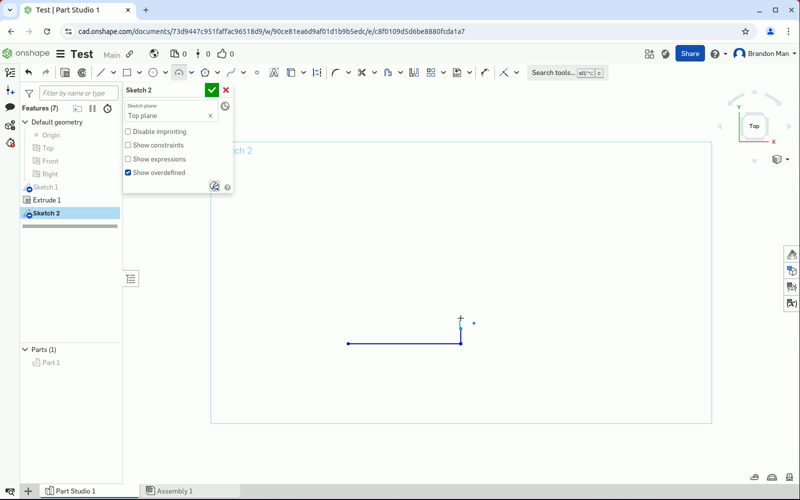
click(460, 317)
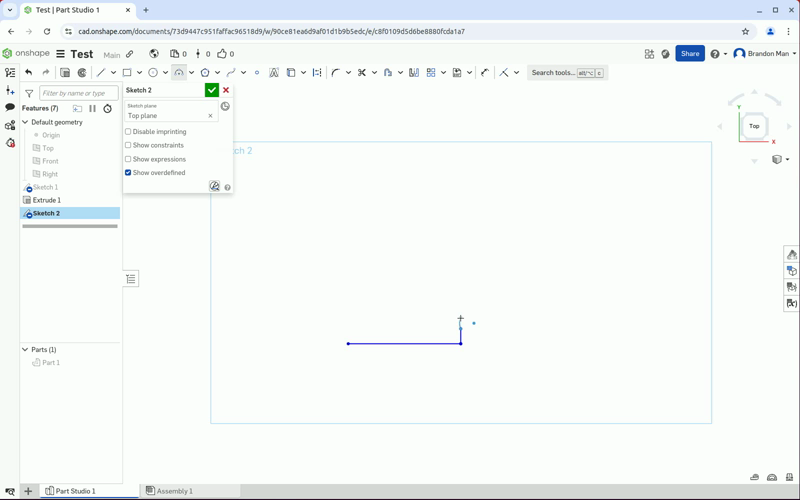
mouse_move(455, 323)
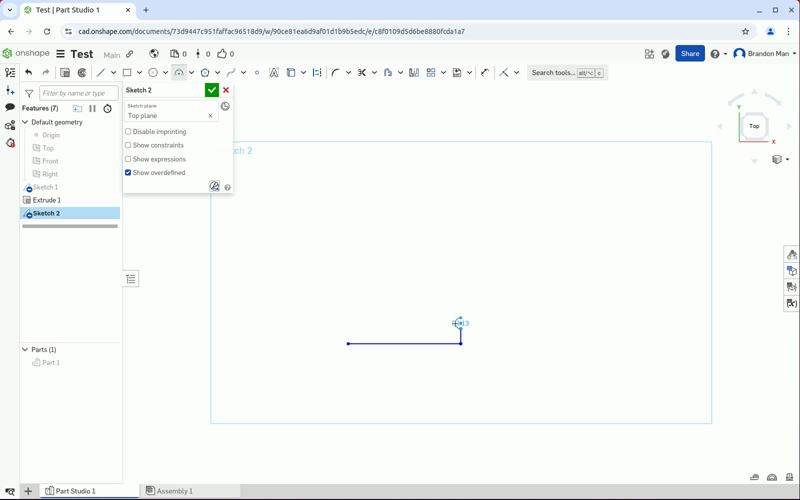
click(455, 323)
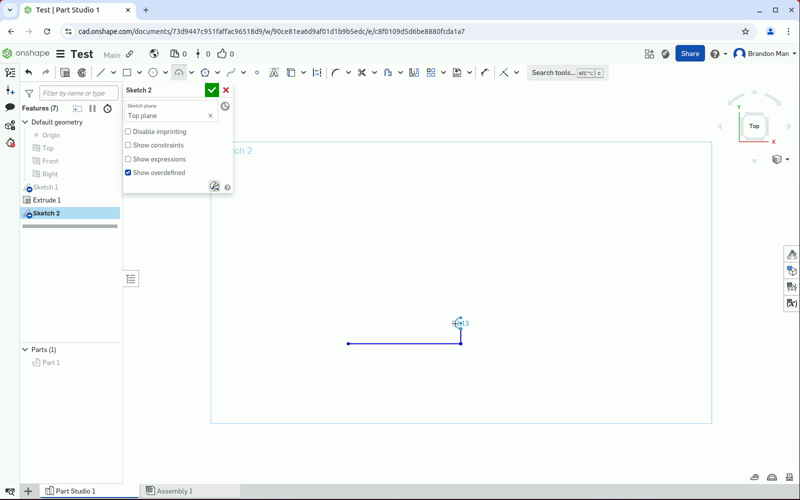
key_up(shift)
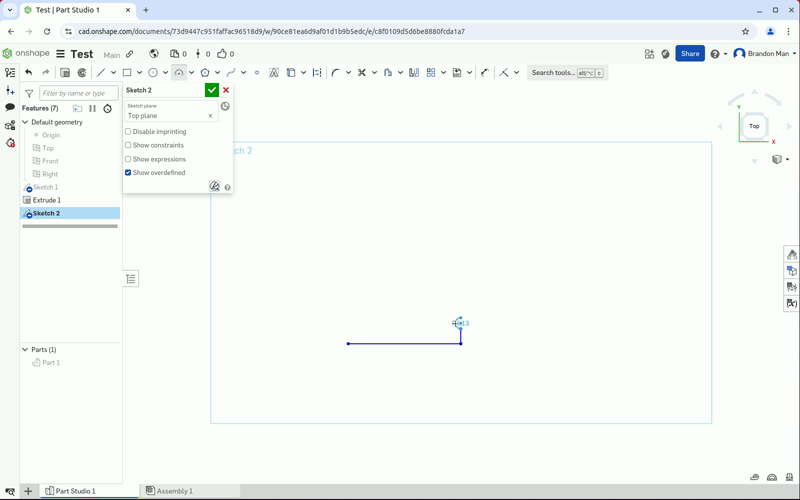
key(esc)
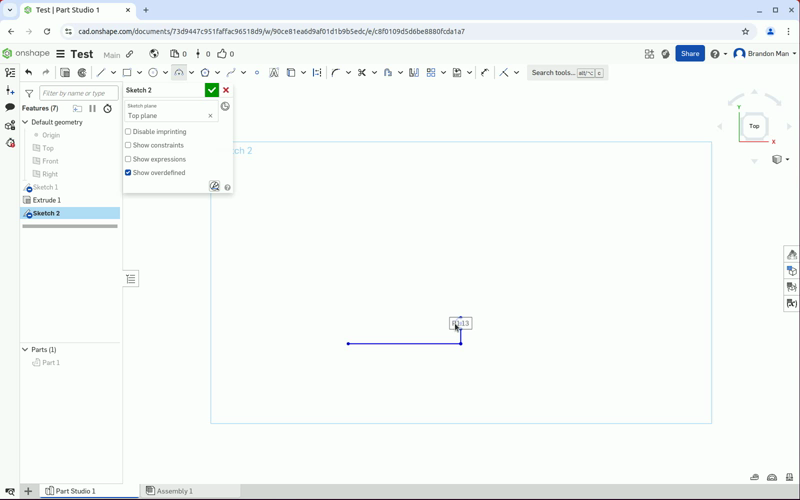
key(l)
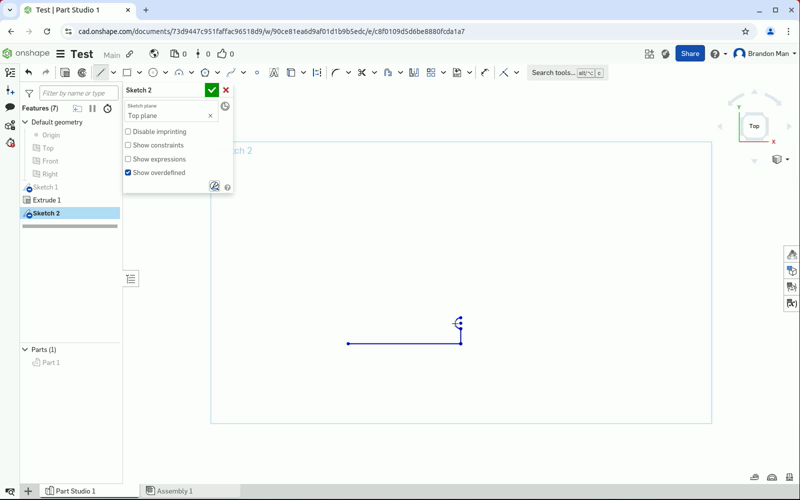
mouse_move(460, 317)
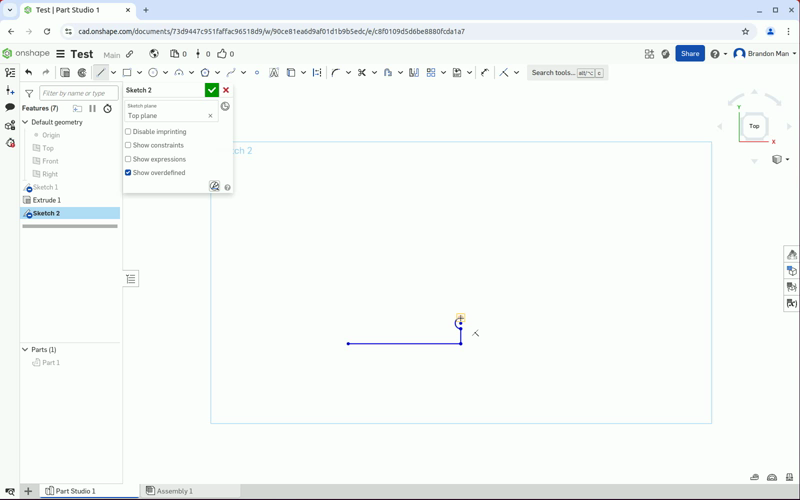
click(460, 317)
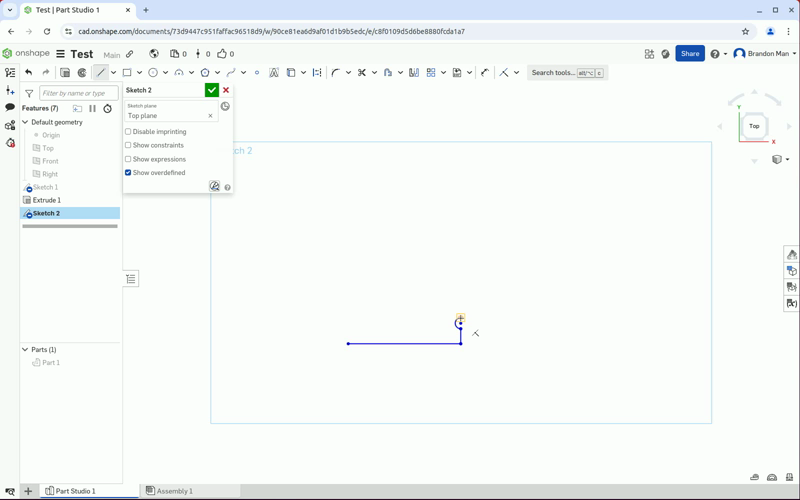
key_down(shift)
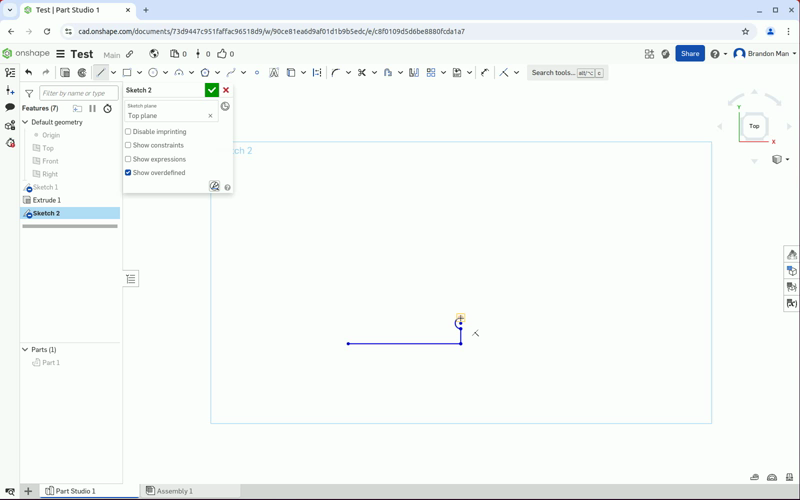
mouse_move(490, 317)
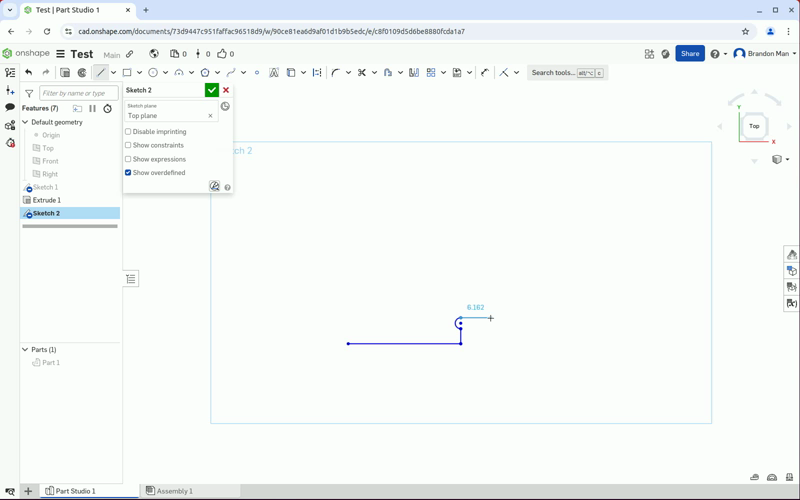
mouse_move(460, 308)
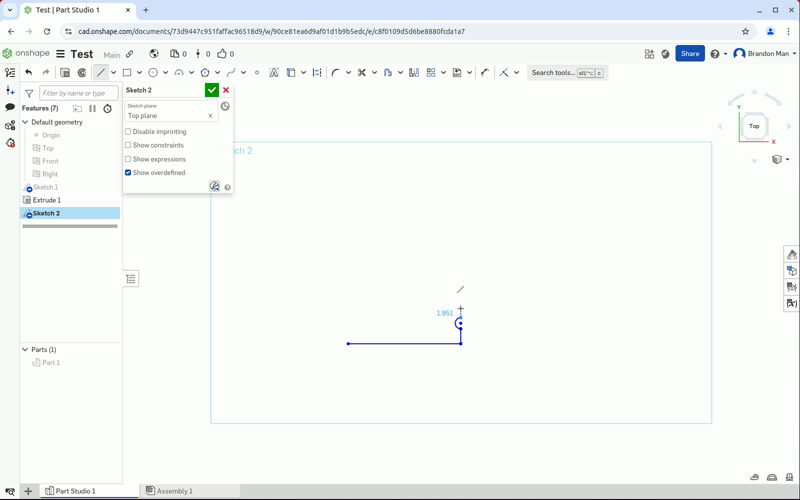
click(460, 308)
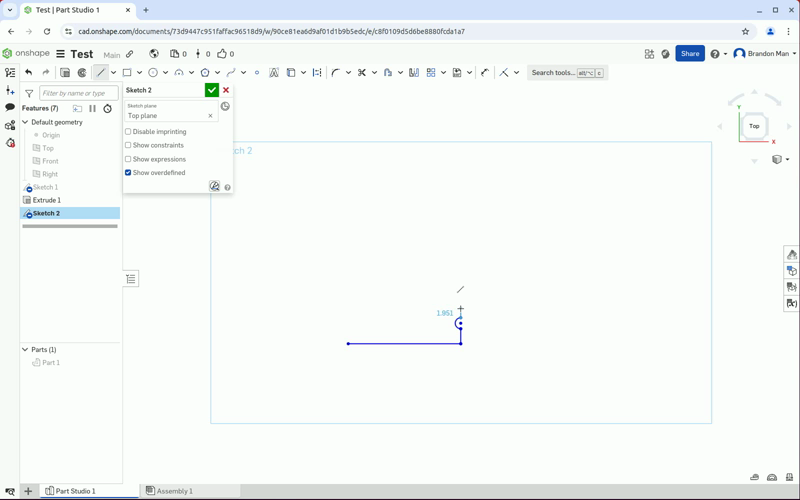
key_up(shift)
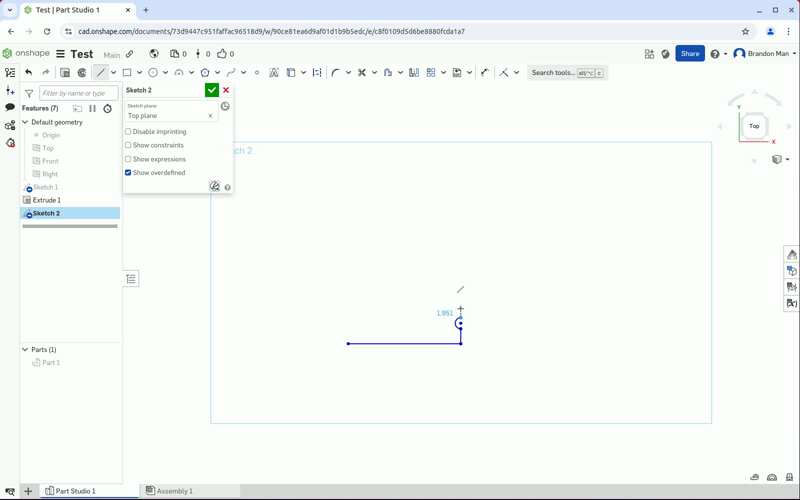
key(esc)
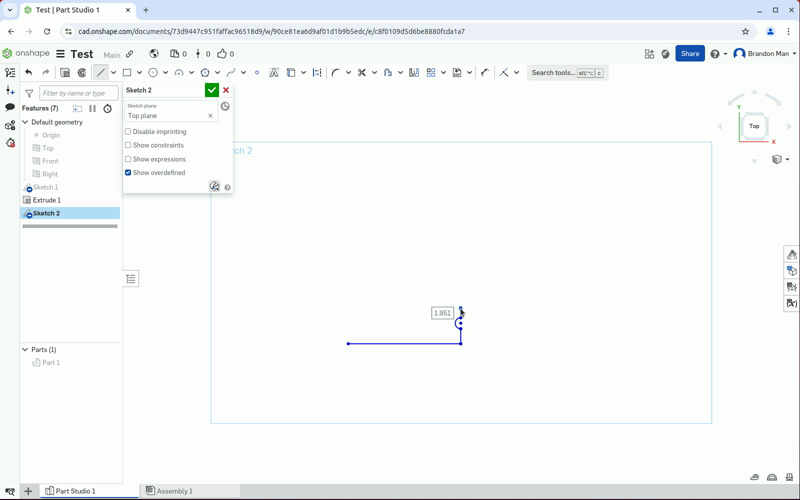
key(a)
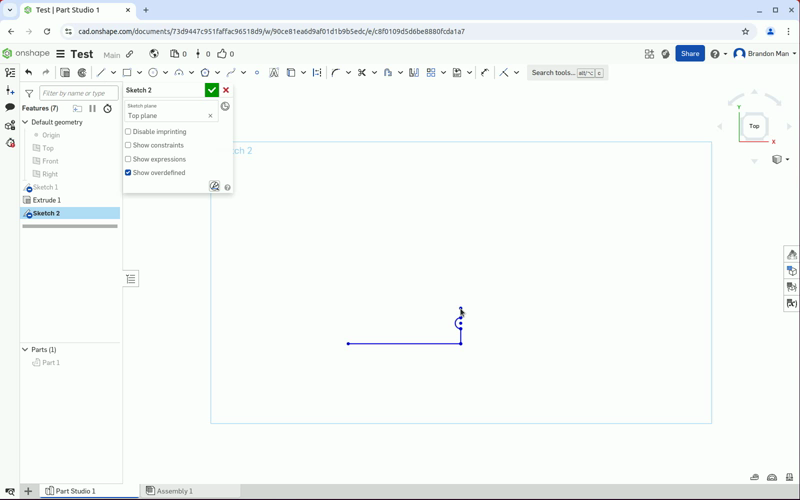
mouse_move(460, 308)
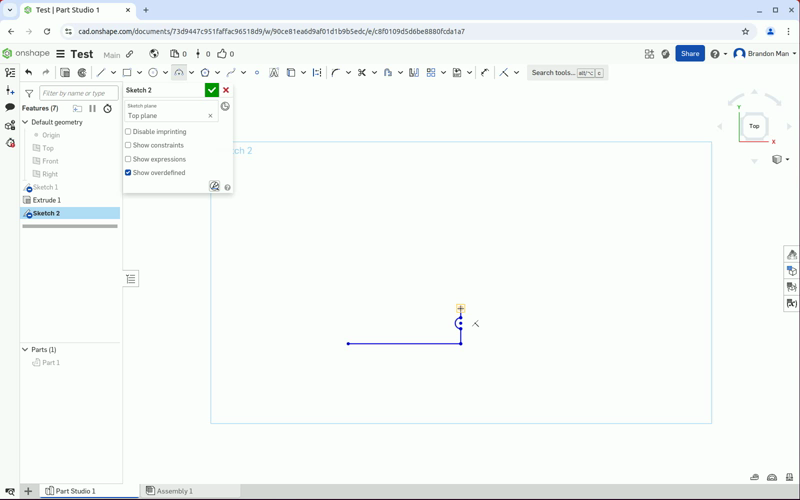
click(460, 308)
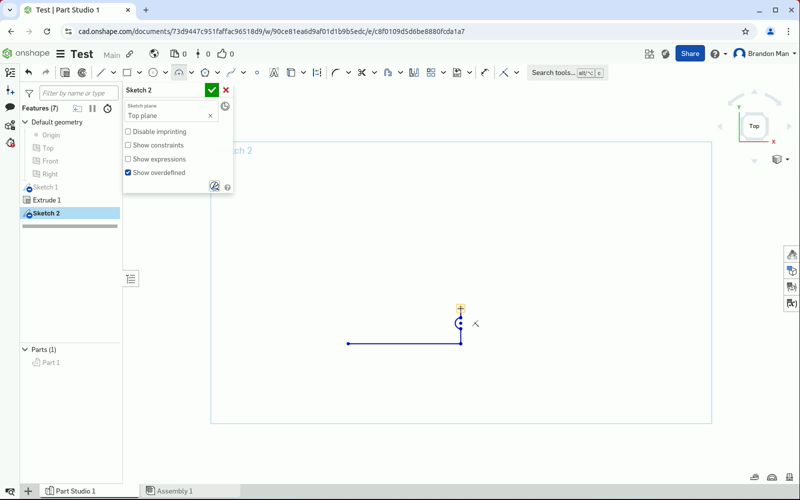
key_down(shift)
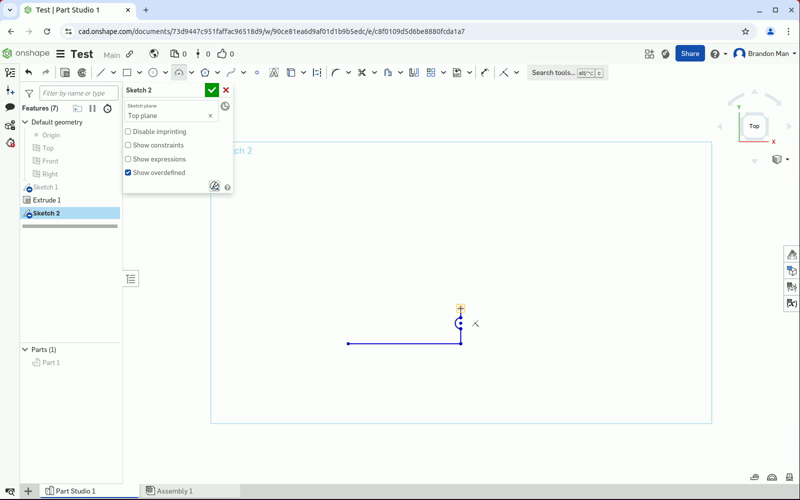
mouse_move(460, 297)
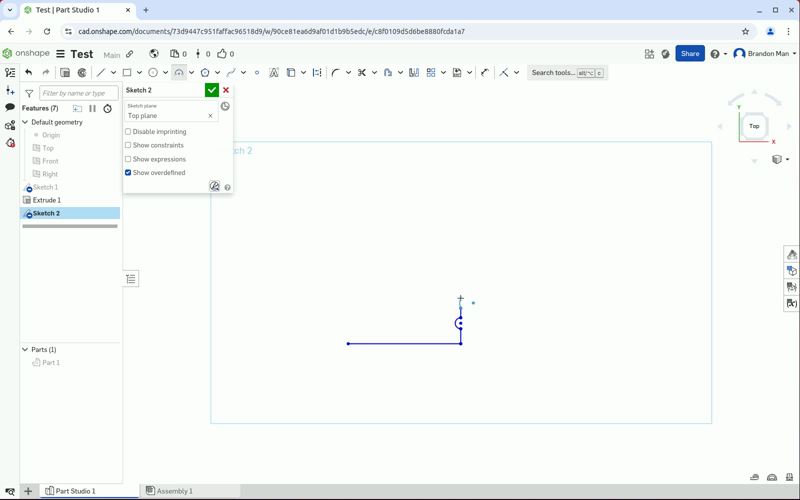
click(460, 297)
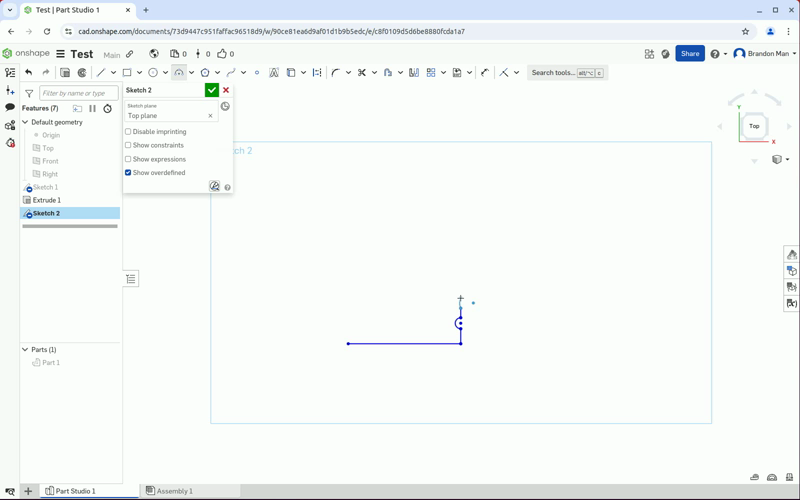
mouse_move(455, 303)
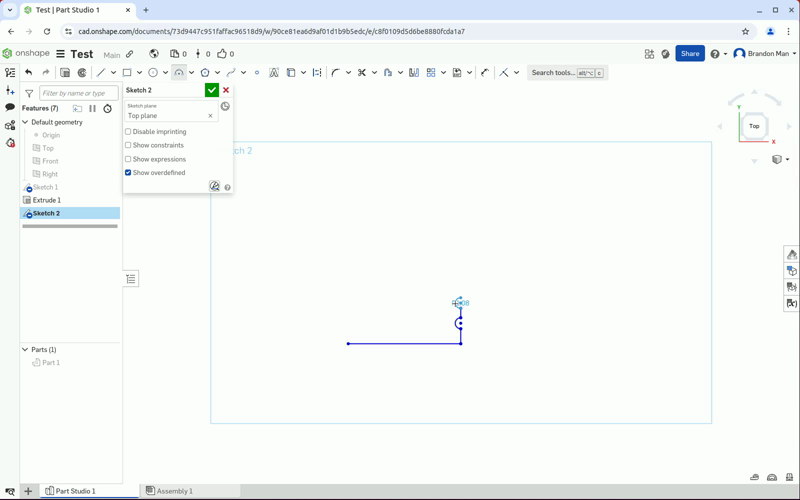
click(455, 303)
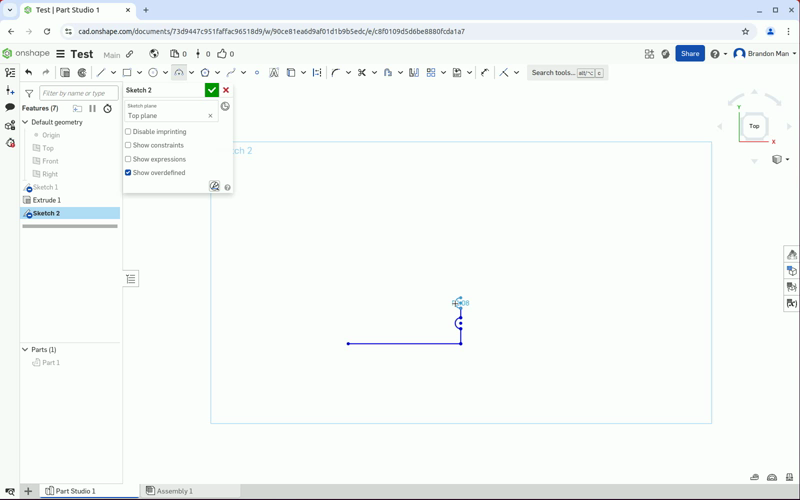
key_up(shift)
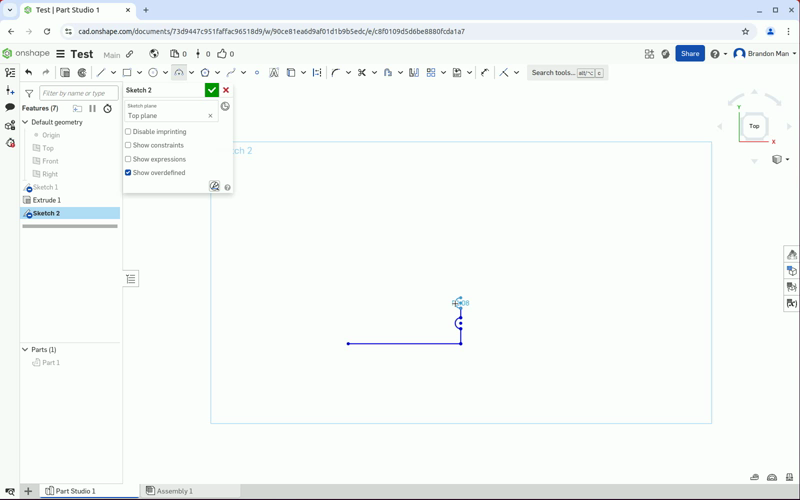
key(esc)
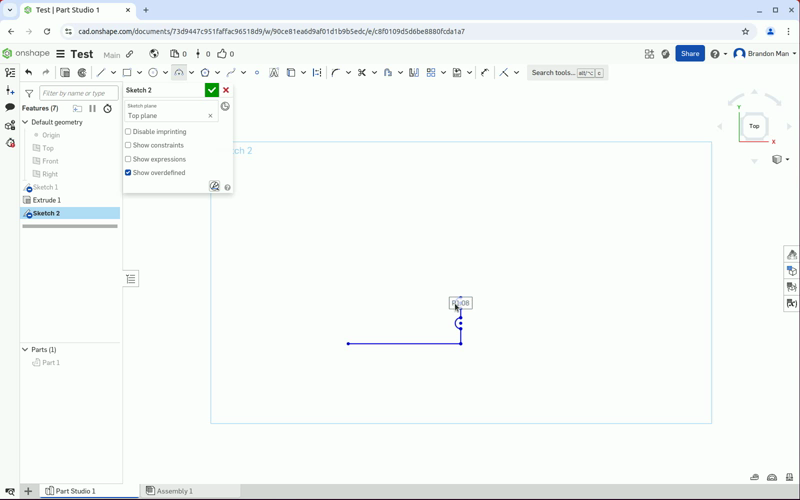
key(l)
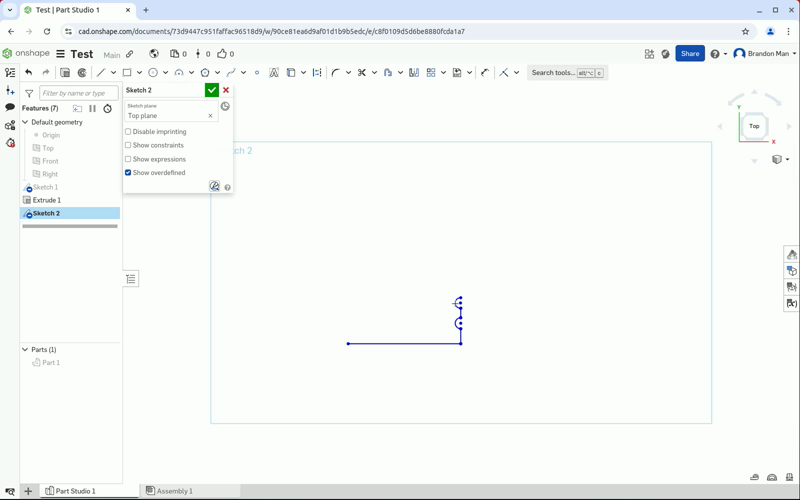
mouse_move(460, 297)
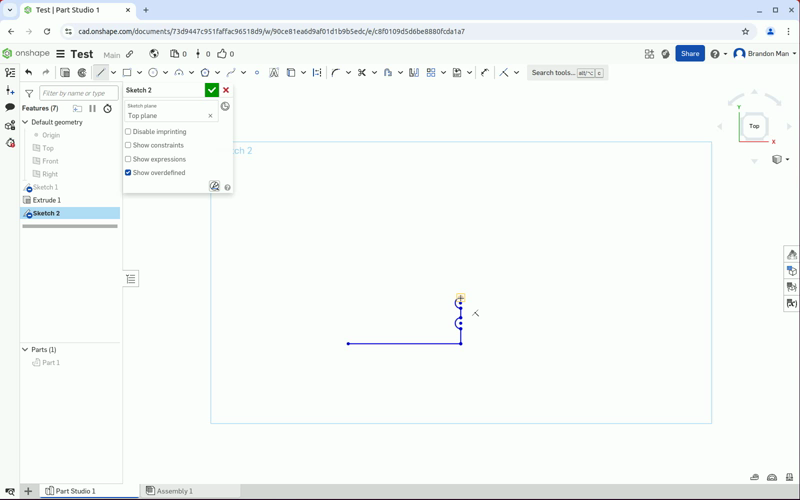
click(460, 297)
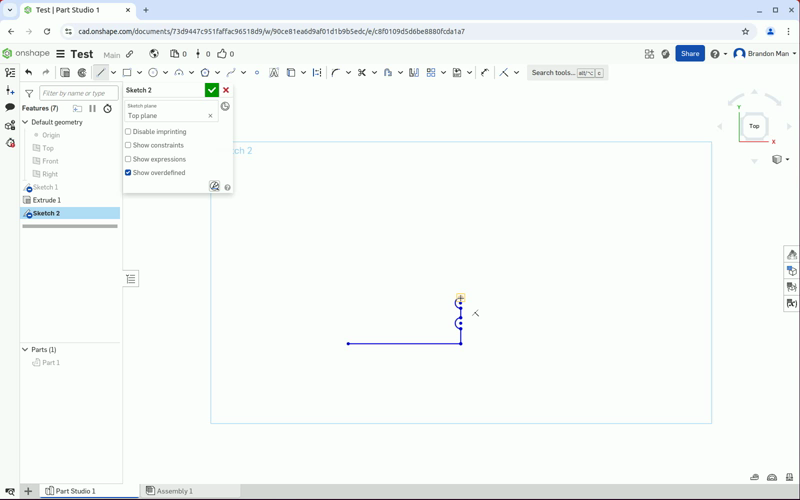
key_down(shift)
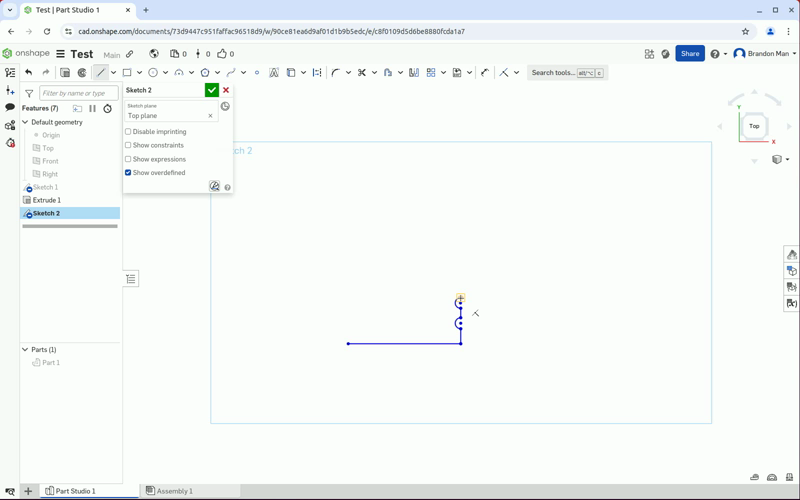
mouse_move(490, 297)
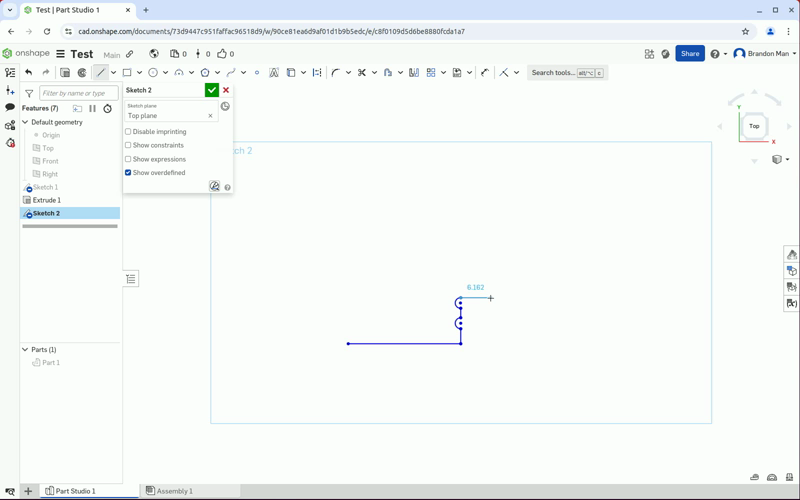
mouse_move(460, 282)
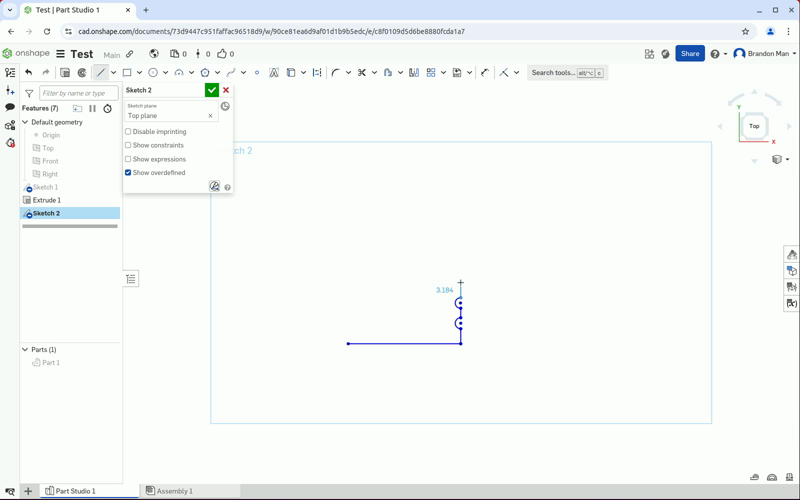
click(460, 282)
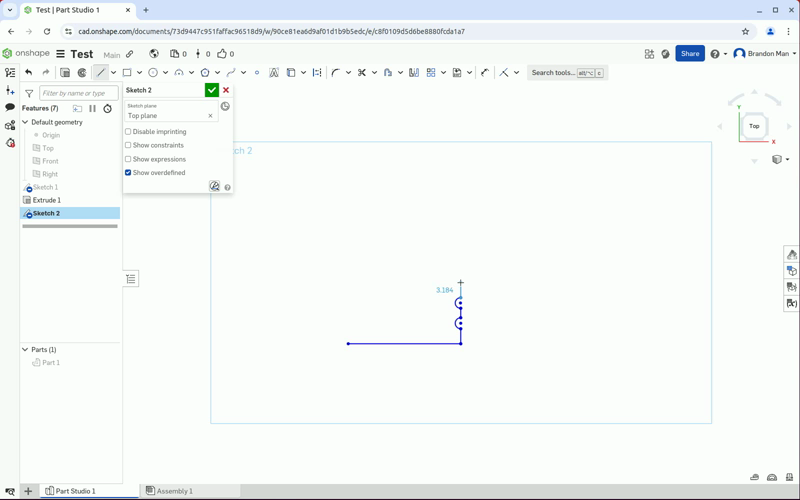
key_up(shift)
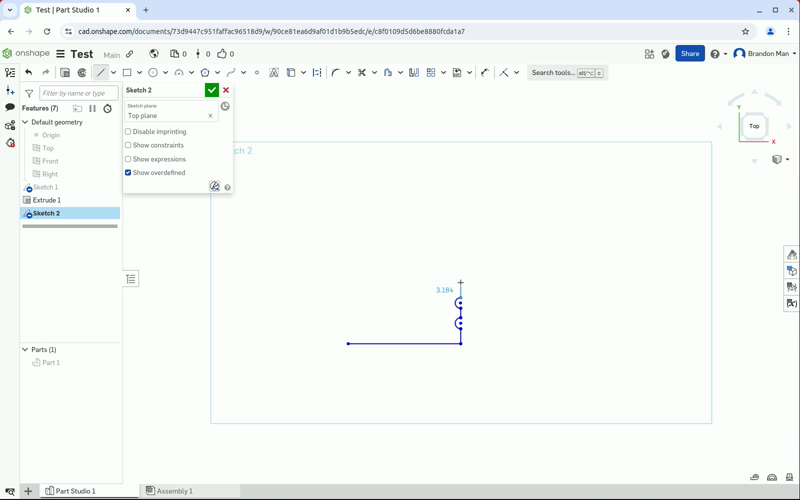
key_down(shift)
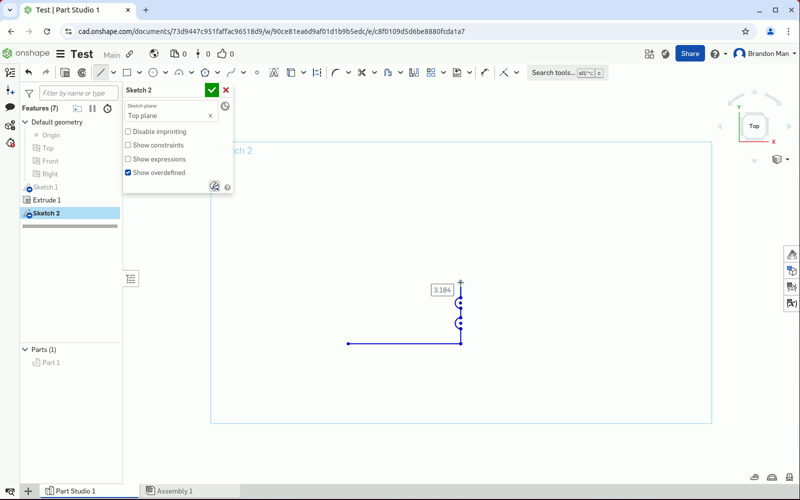
mouse_move(348, 282)
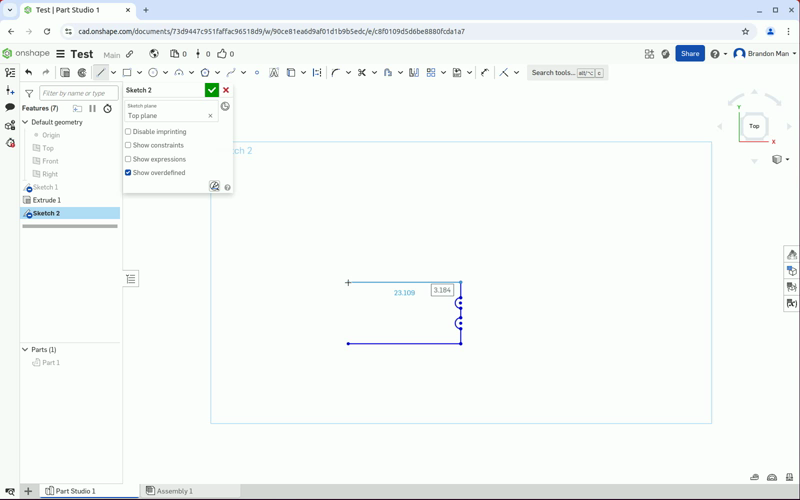
click(348, 282)
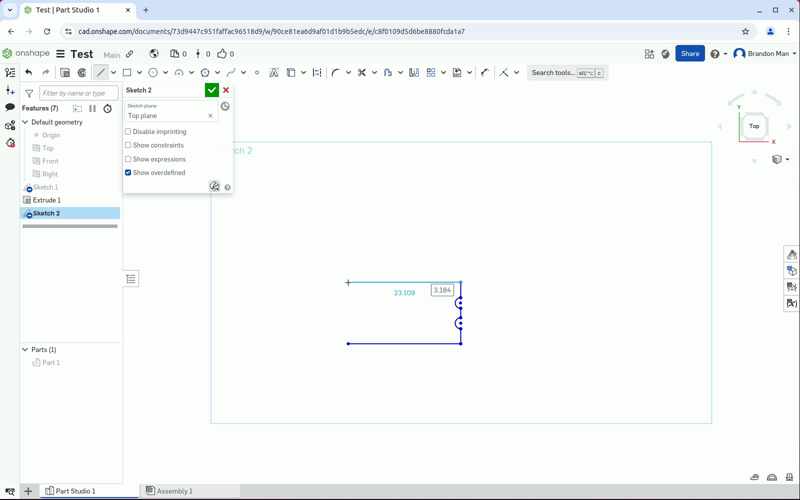
key_up(shift)
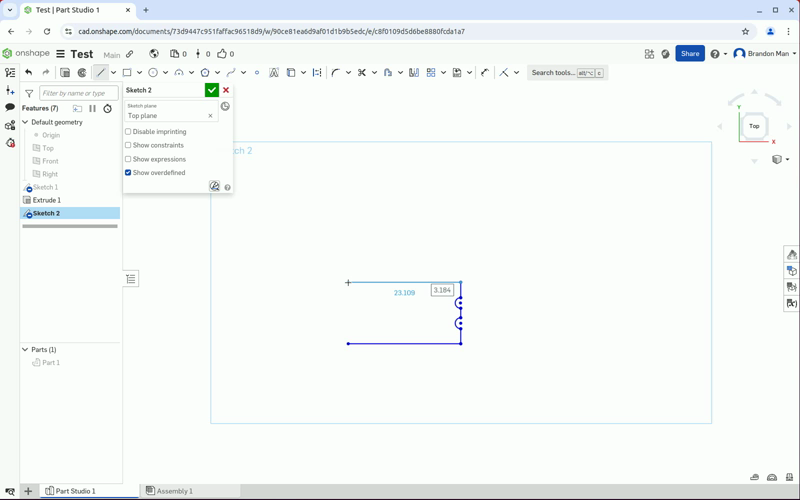
key_down(shift)
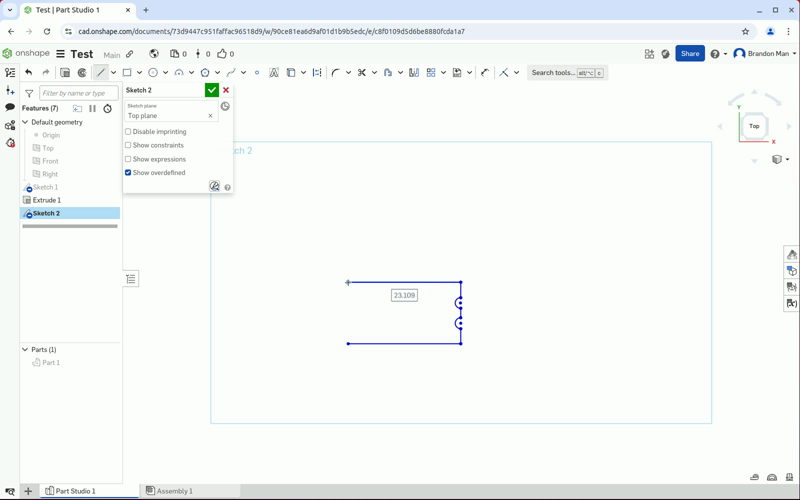
mouse_move(348, 343)
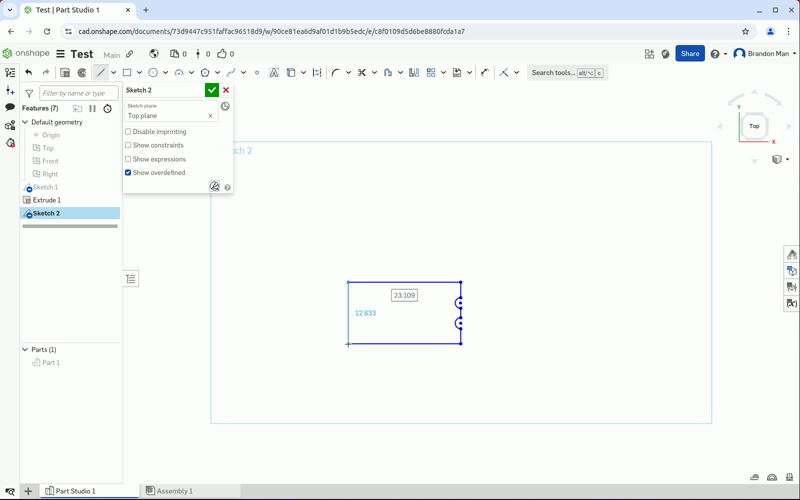
key_up(shift)
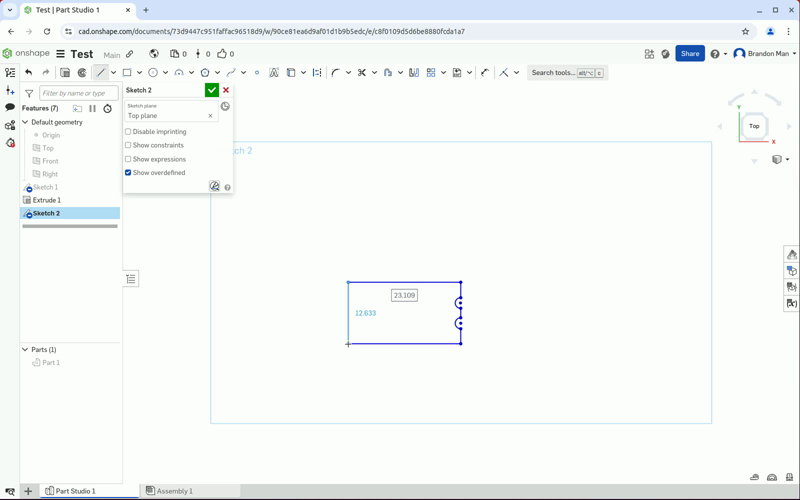
click(348, 343)
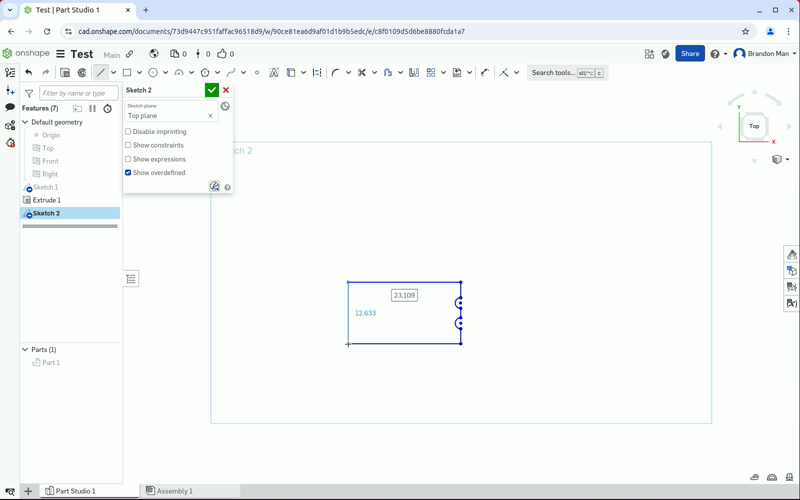
key(esc)
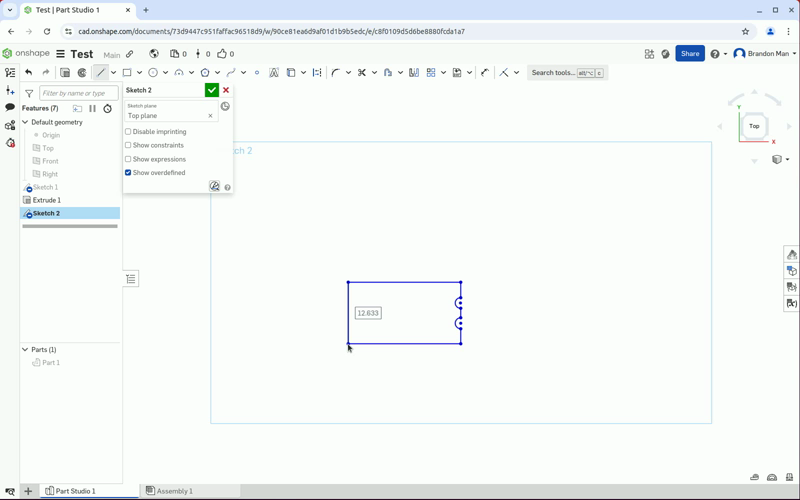
key(c)
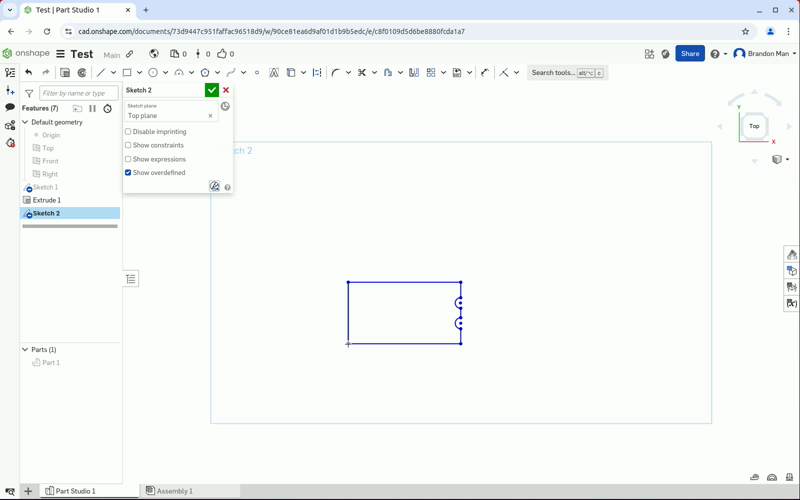
key_down(shift)
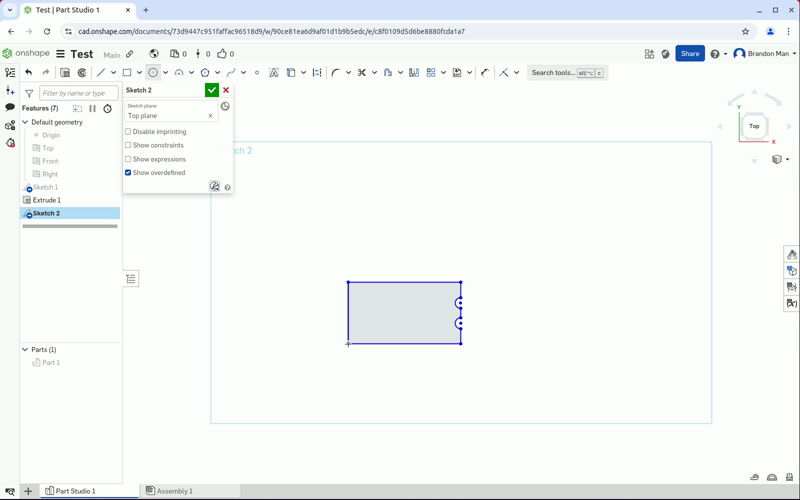
mouse_move(379, 312)
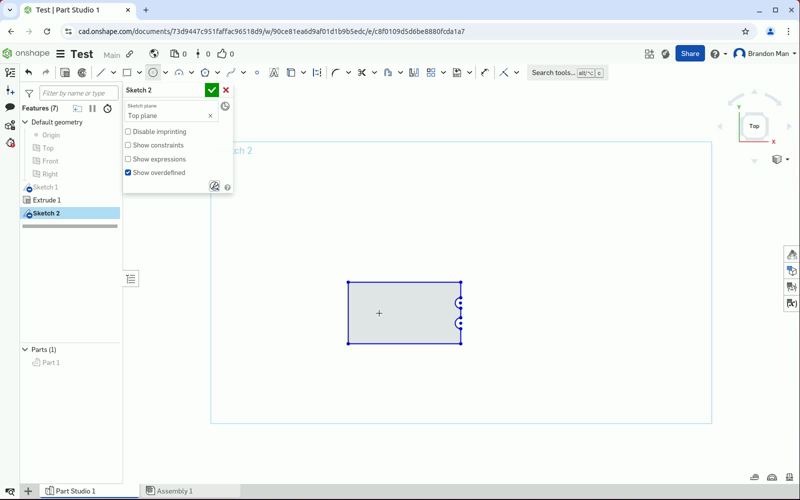
click(379, 312)
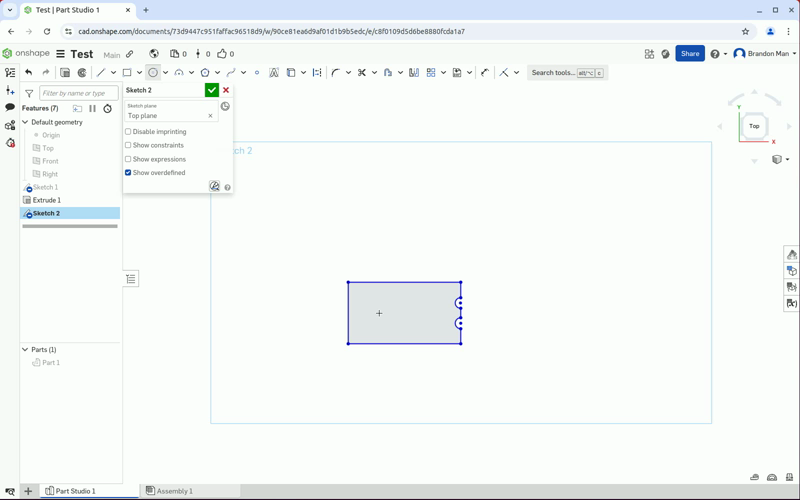
key_up(shift)
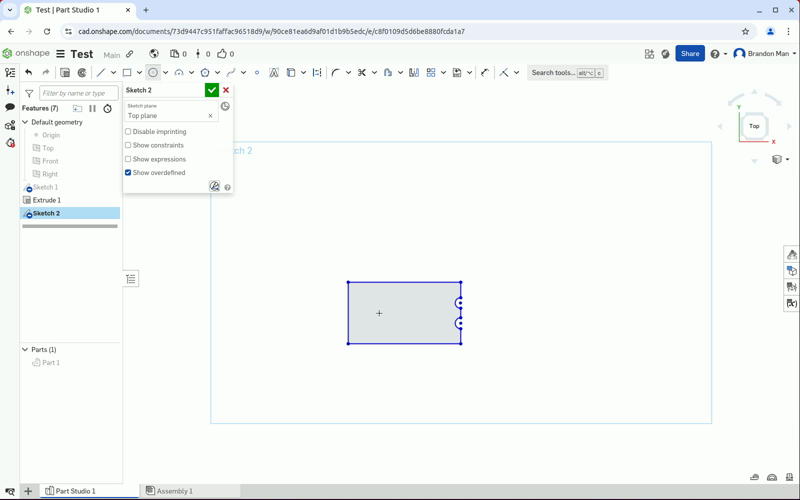
mouse_move(389, 312)
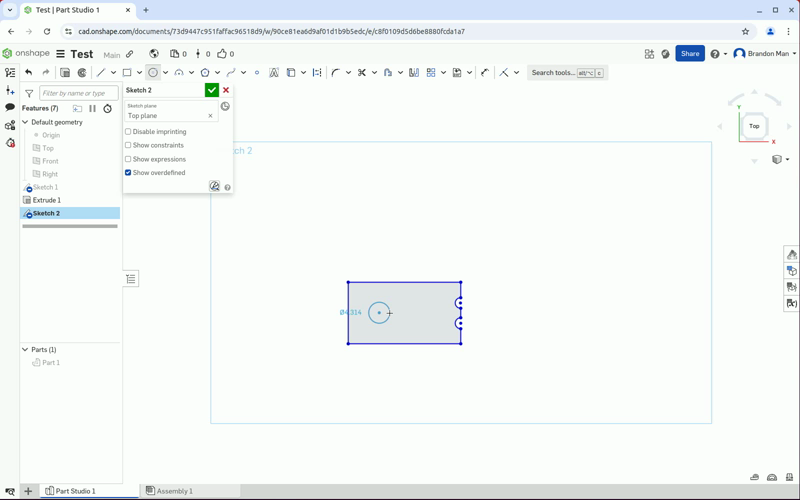
click(389, 312)
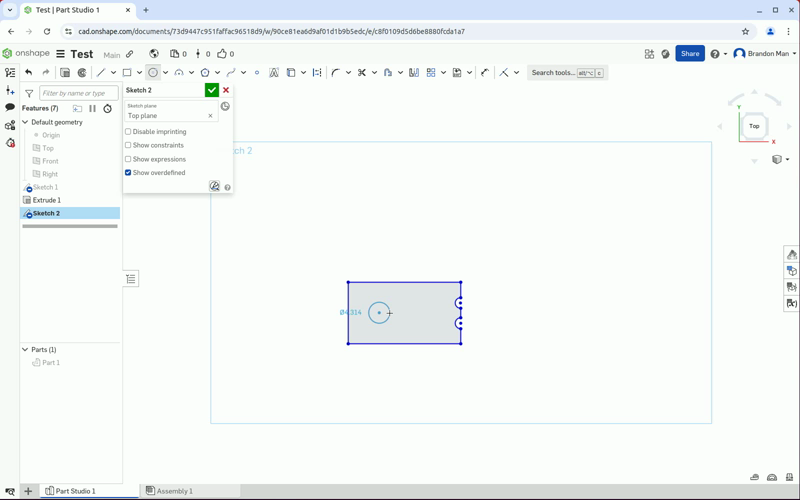
key(esc)
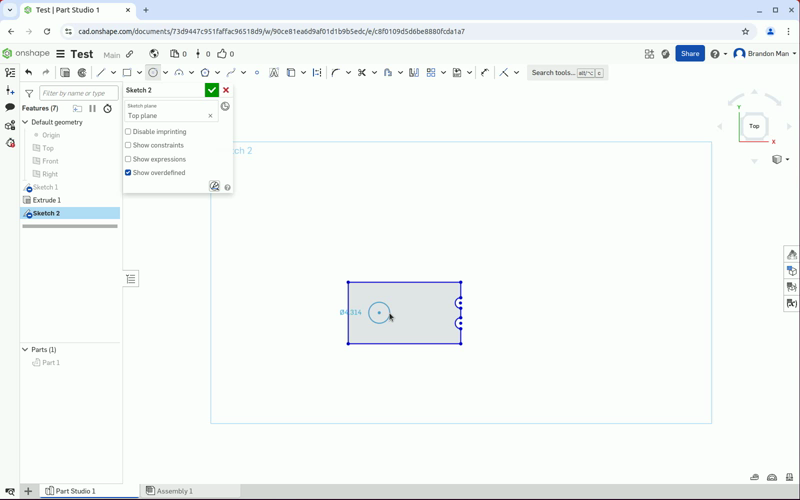
key(c)
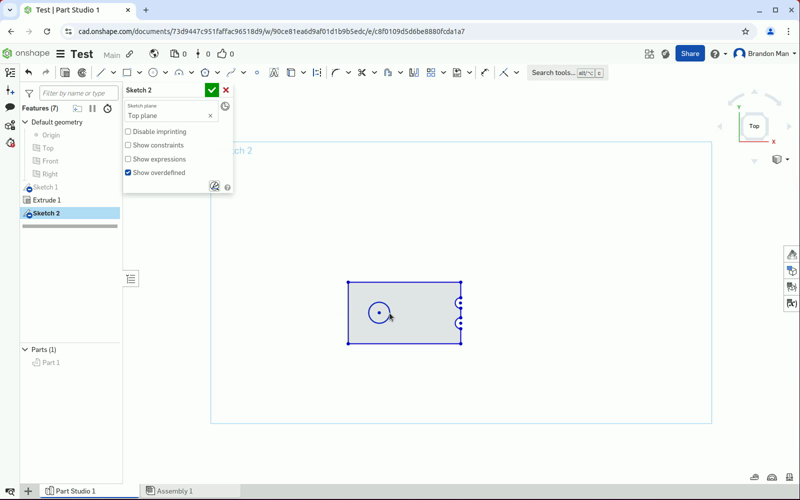
key_down(shift)
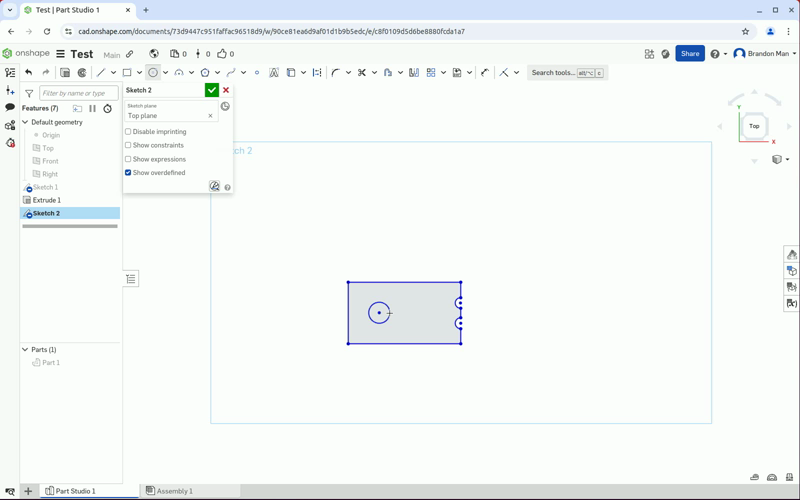
mouse_move(429, 323)
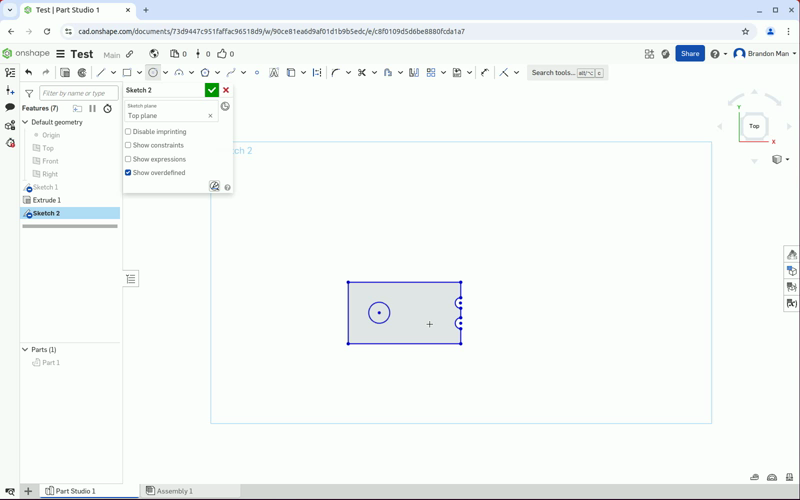
click(429, 323)
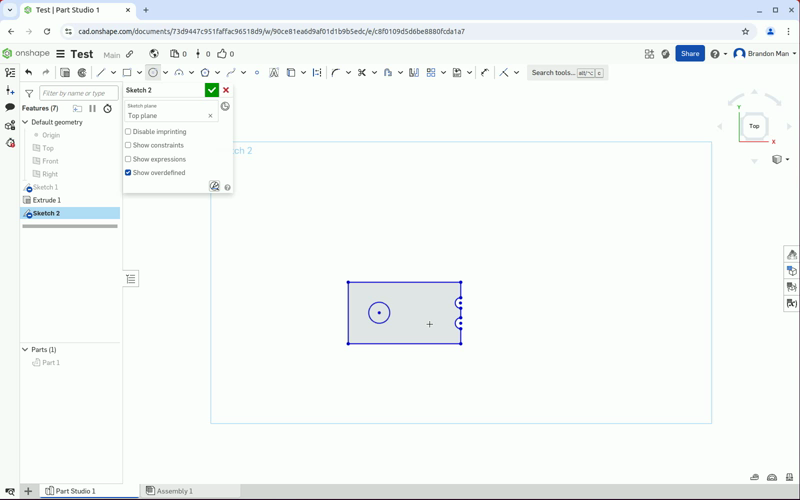
key_up(shift)
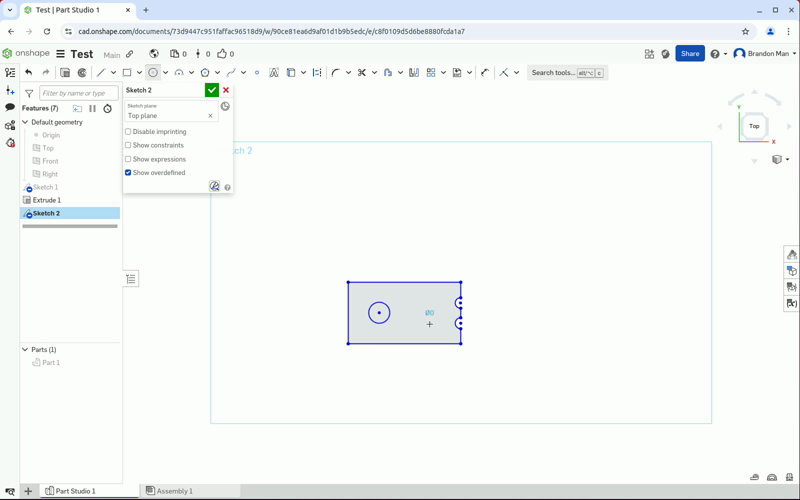
mouse_move(434, 323)
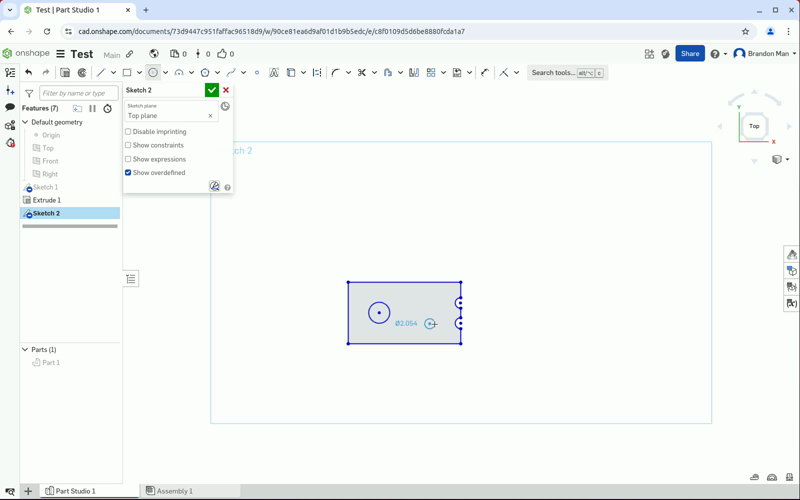
click(434, 323)
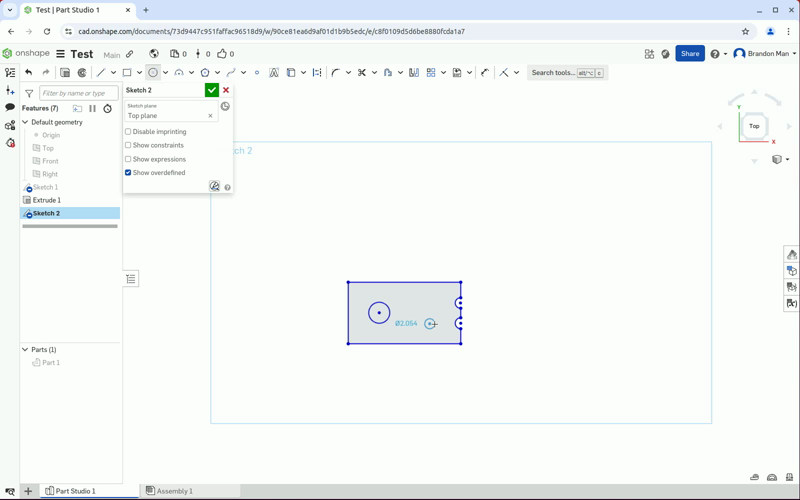
key(esc)
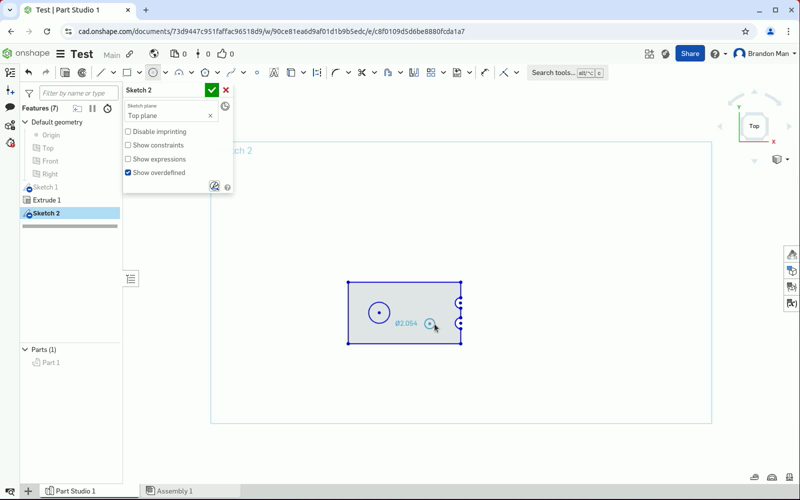
key(c)
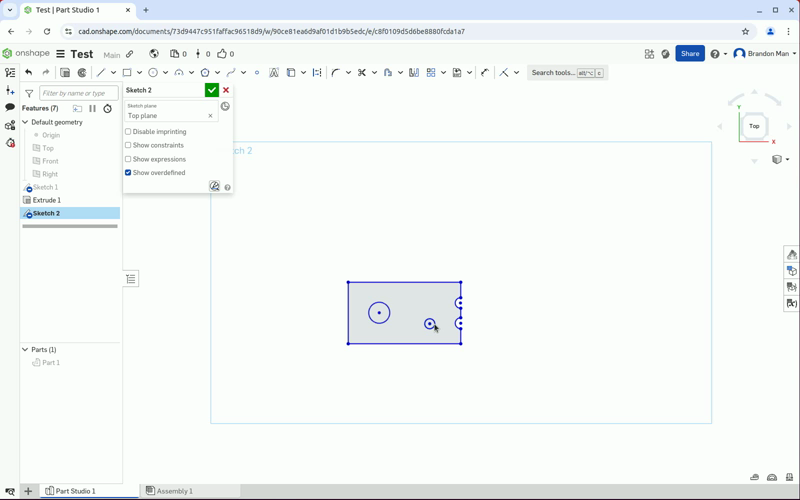
key_down(shift)
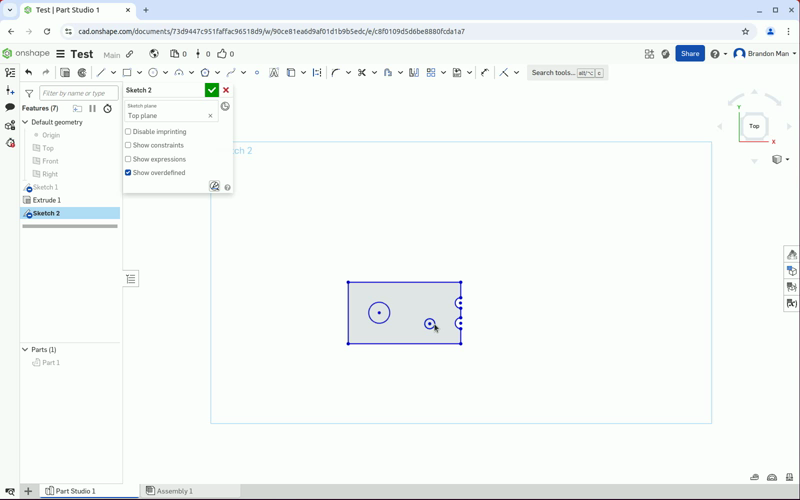
mouse_move(429, 302)
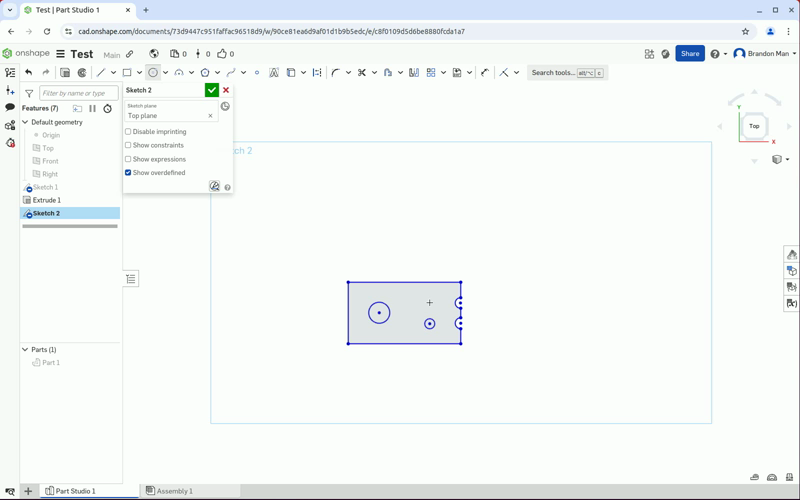
click(429, 302)
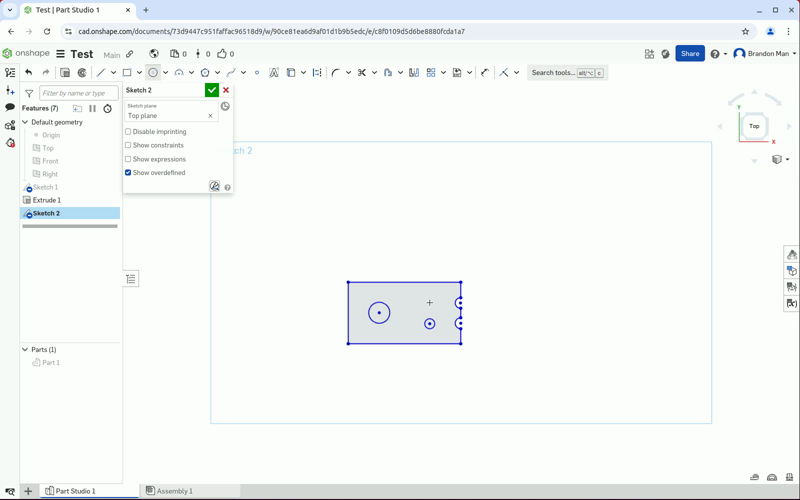
key_up(shift)
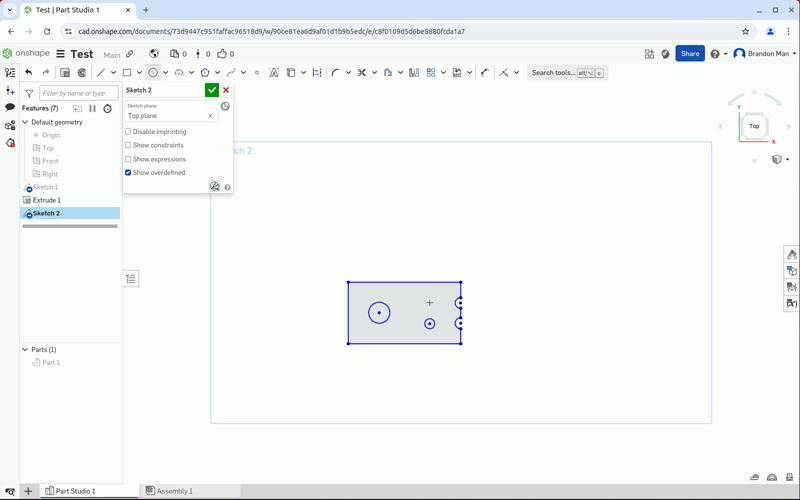
mouse_move(434, 302)
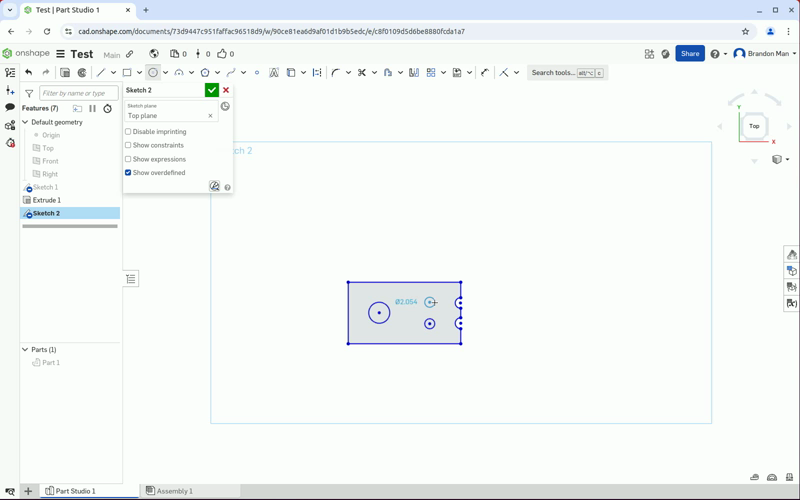
click(434, 302)
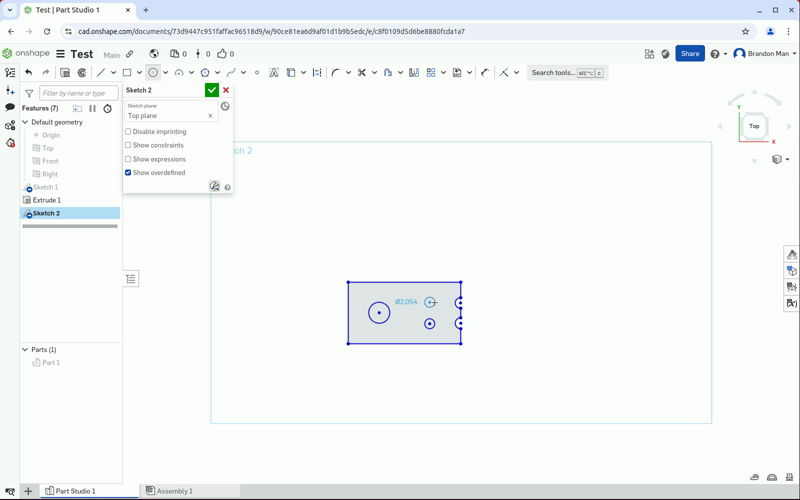
key(esc)
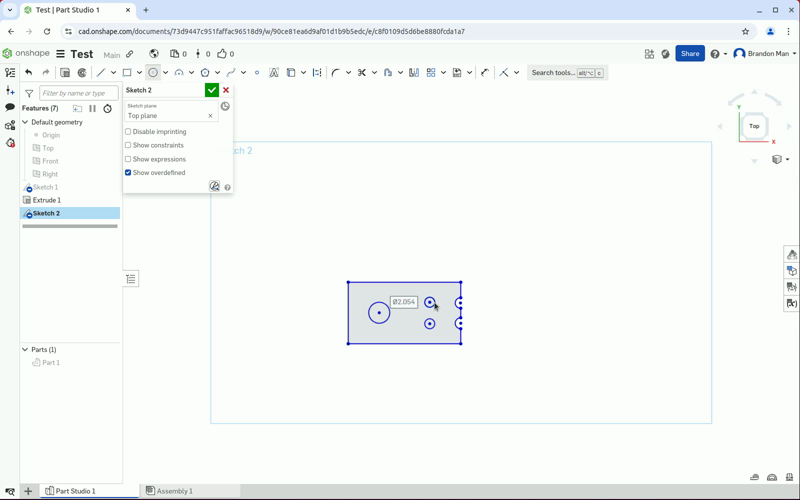
mouse_move(389, 338)
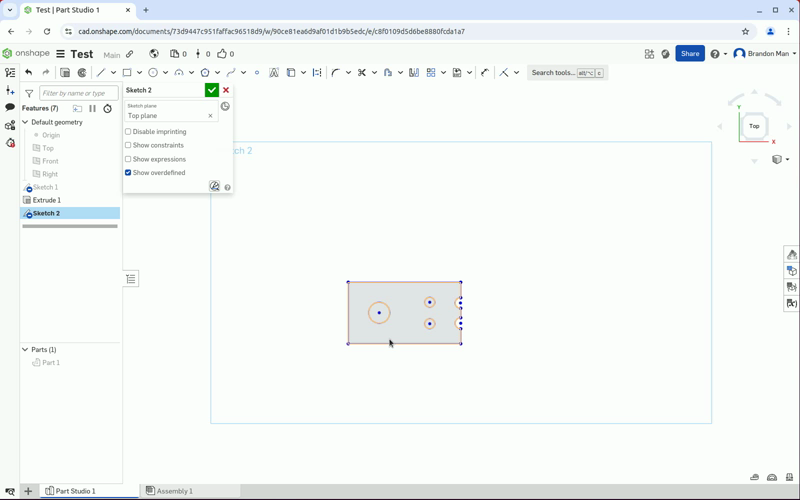
click(389, 338)
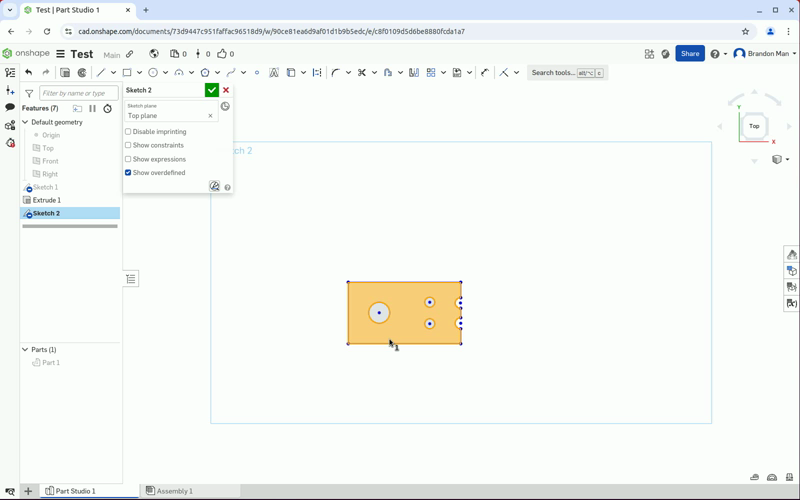
mouse_move(73, 352)
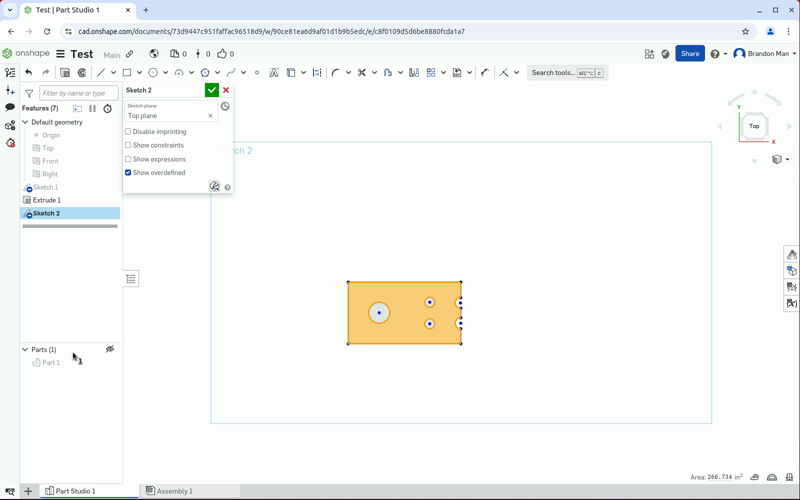
key(shift+y)
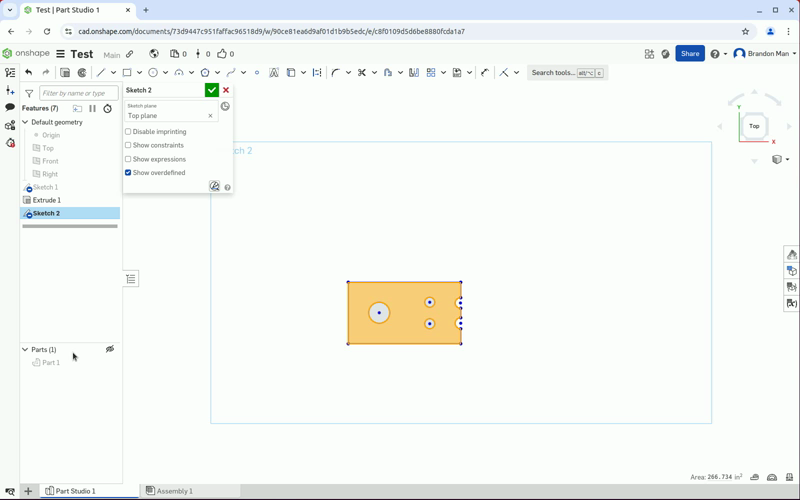
key(shift+e)
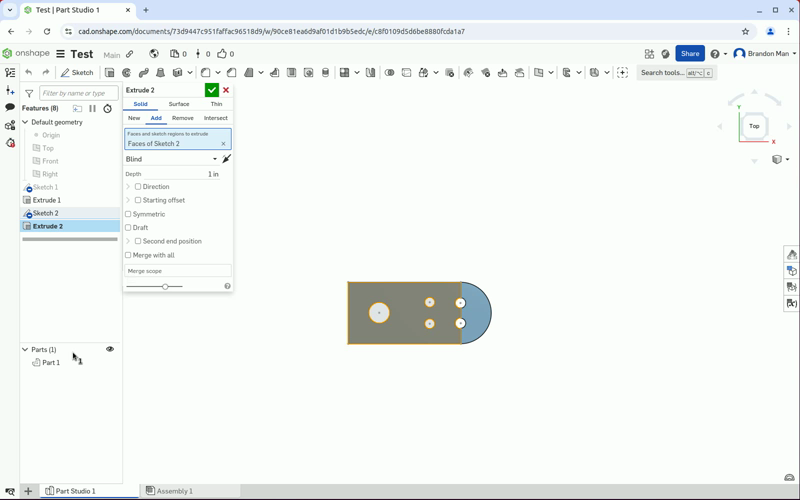
mouse_move(143, 106)
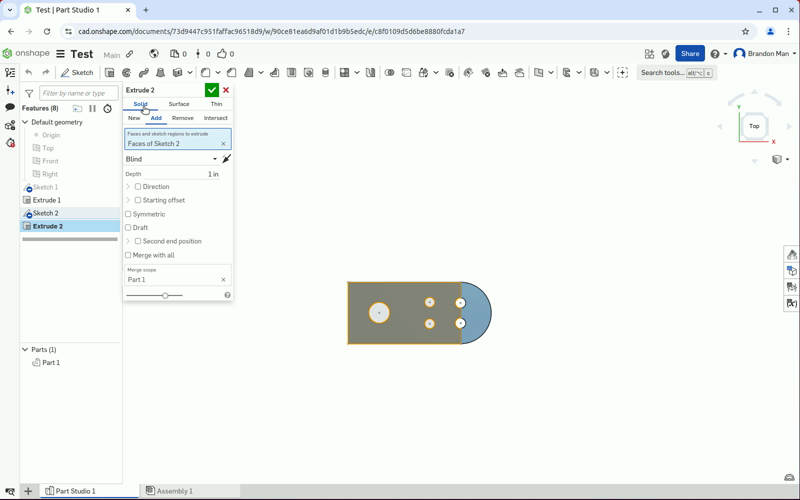
click(143, 106)
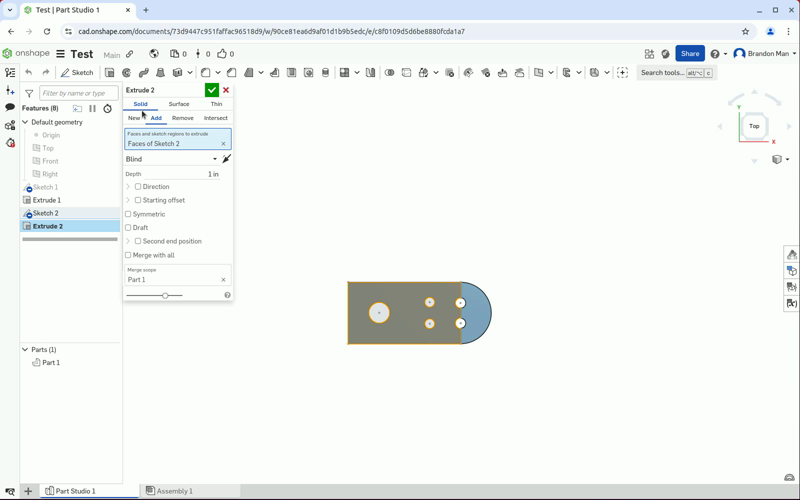
mouse_move(137, 120)
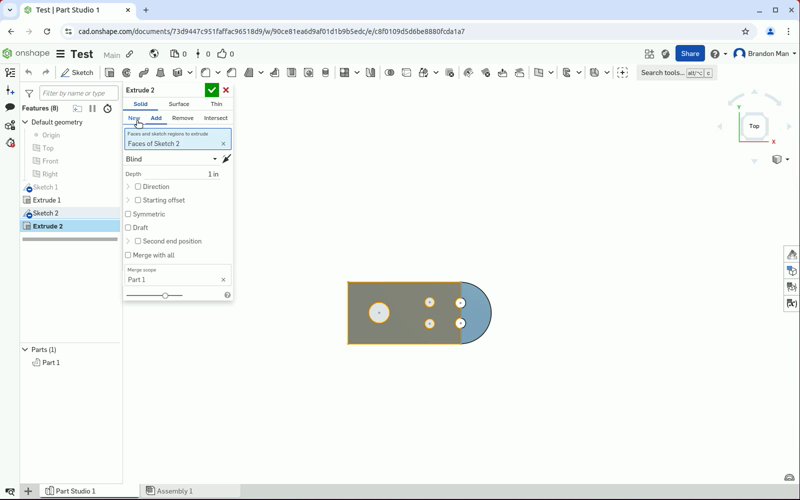
click(137, 120)
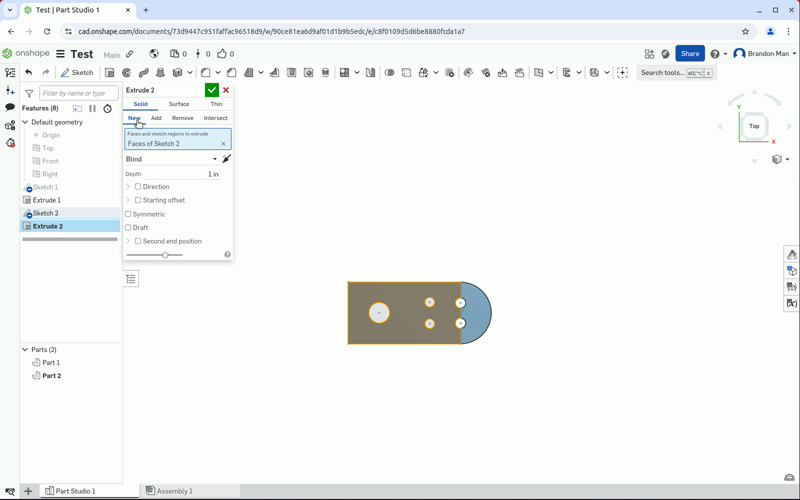
key(tab, 4)
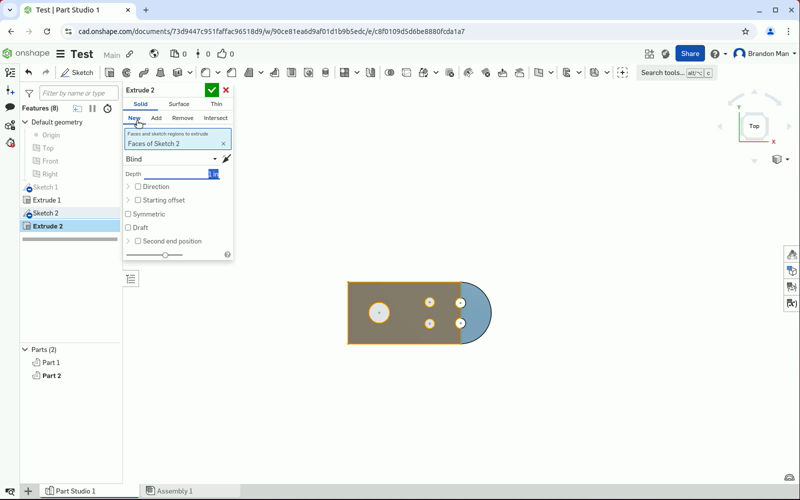
text(12.517)
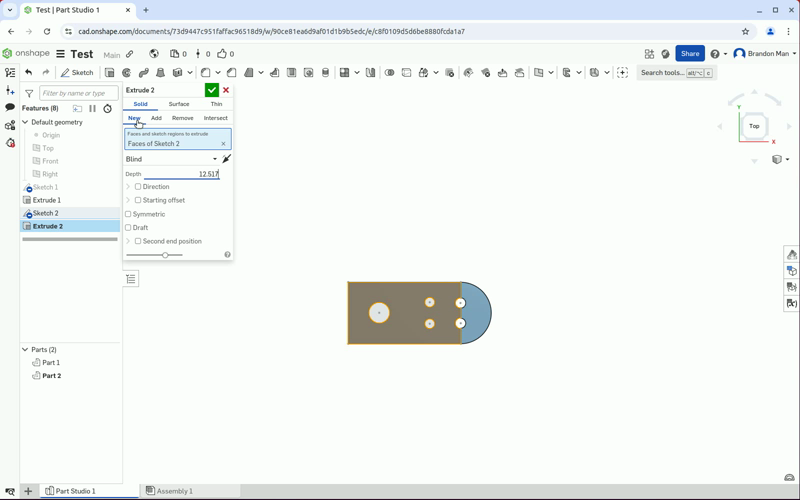
key(enter)
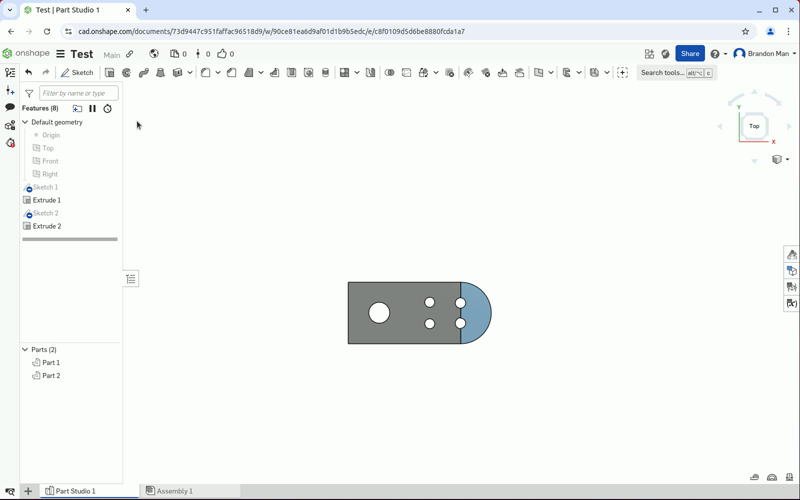
key(shift+h)
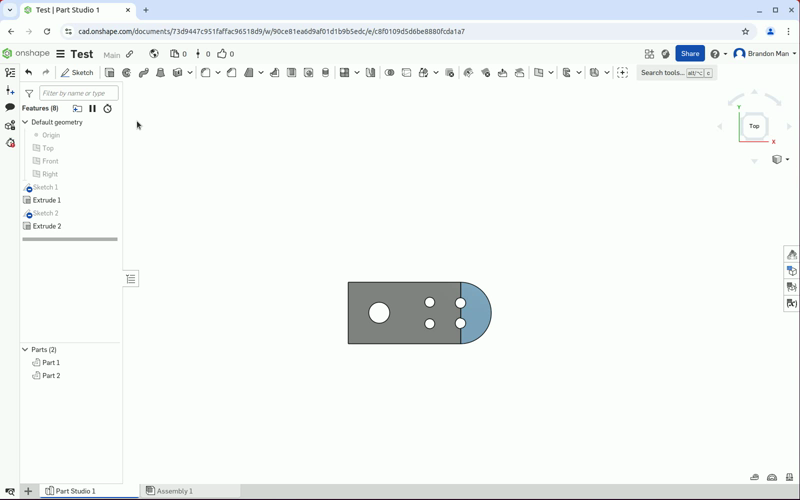
key(shift+h)
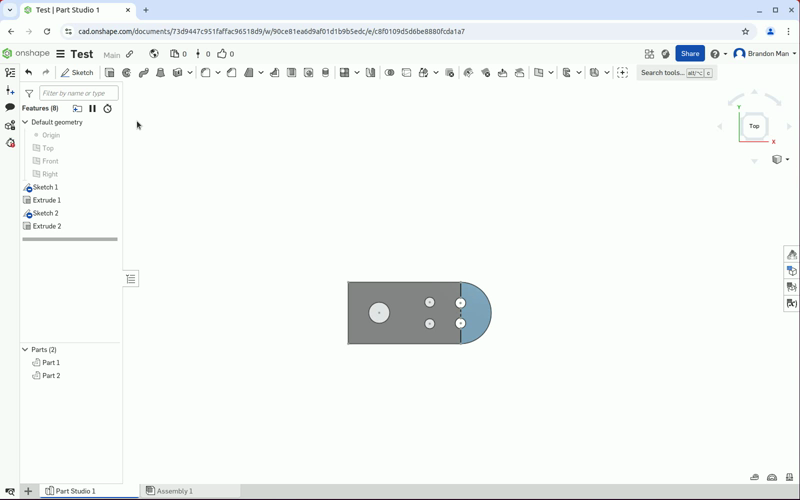
key(shift+7)
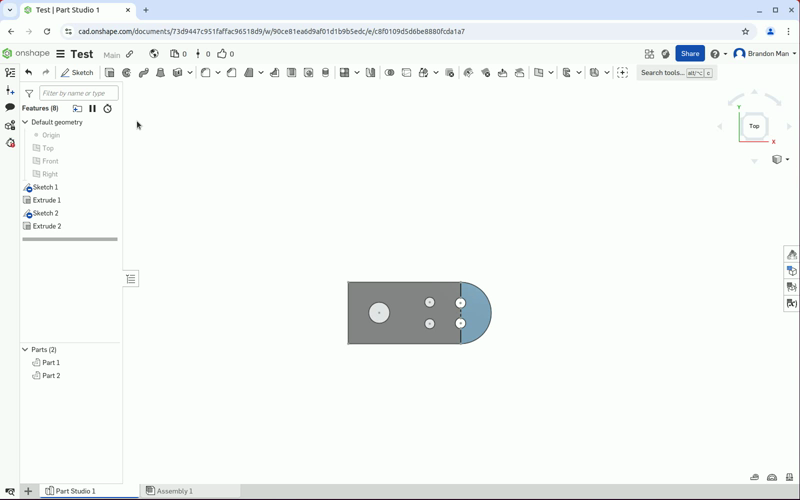
key(up, 3)
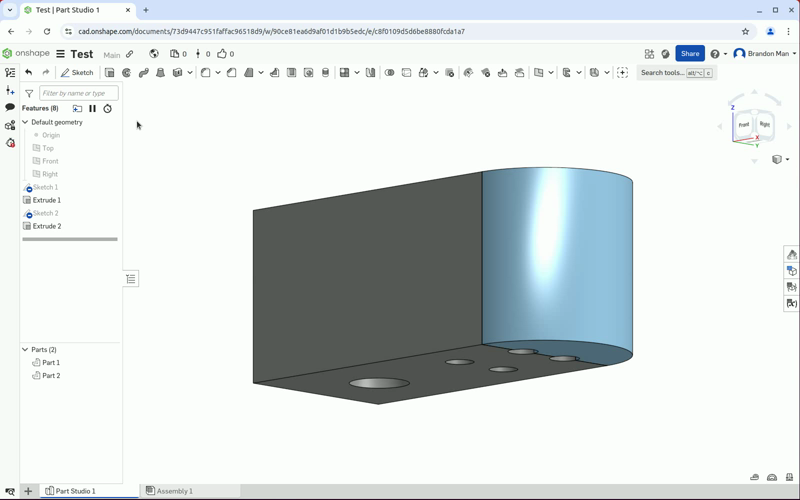
key(left, 3)
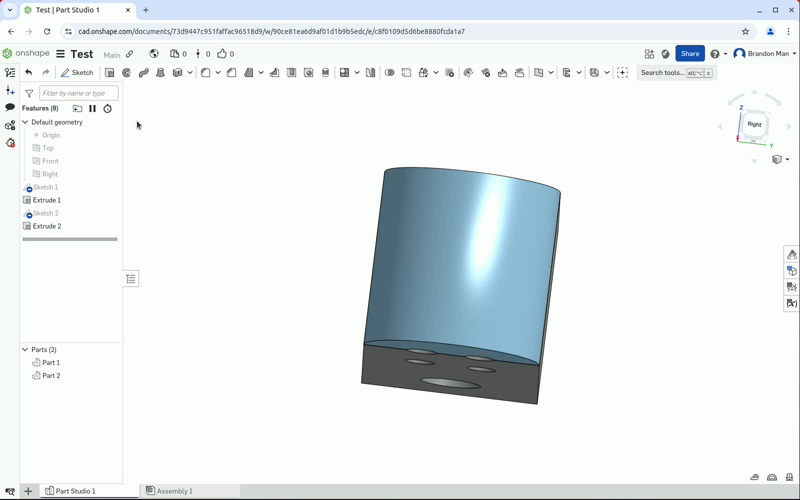
key(right, 3)
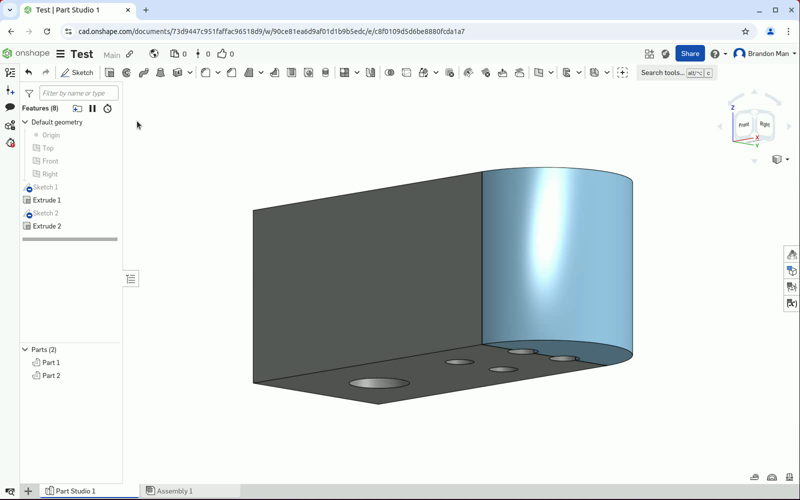
key(down, 3)
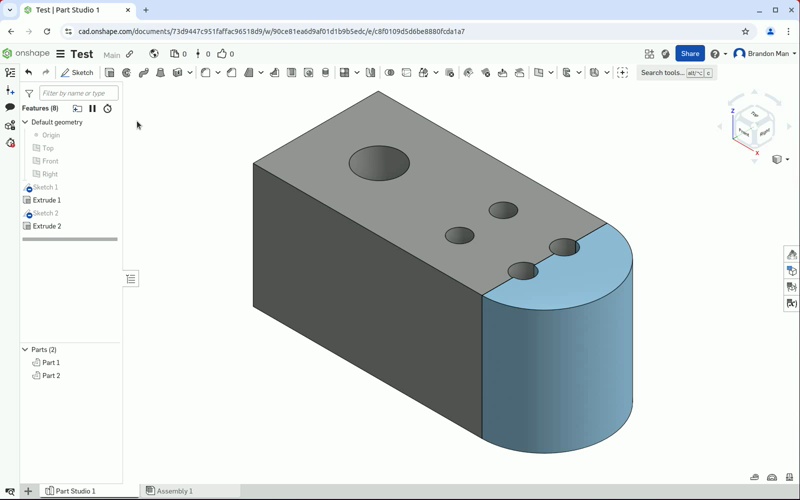
mouse_move(73, 189)
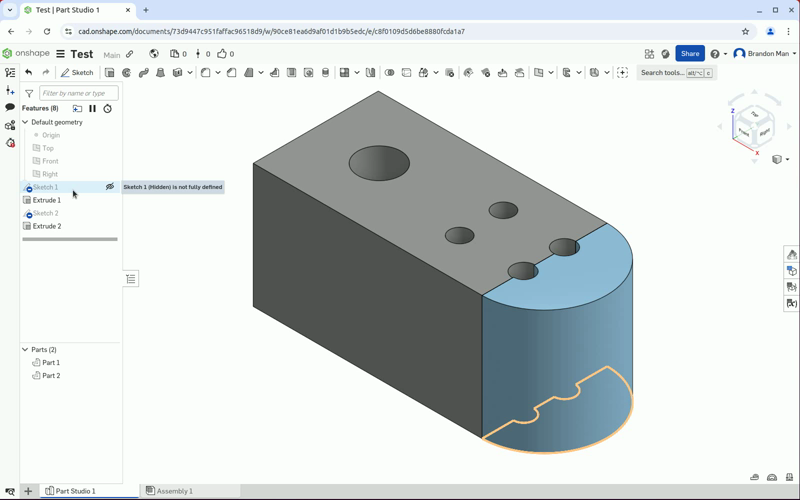
click(73, 189)